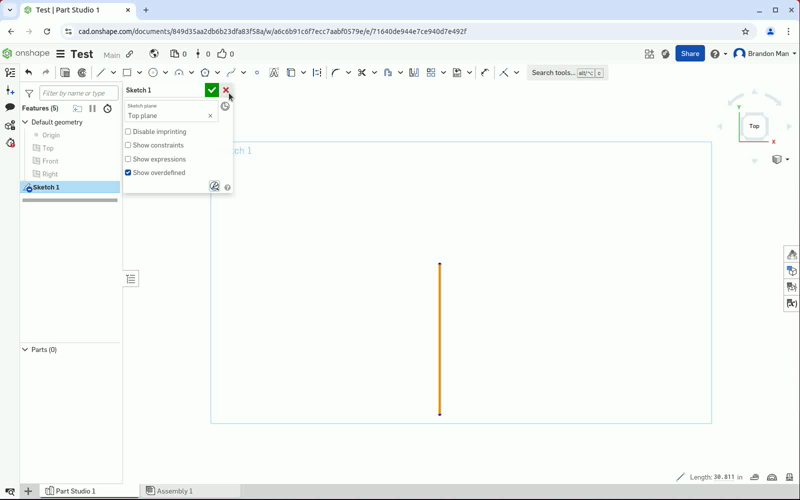
key(shift+h)
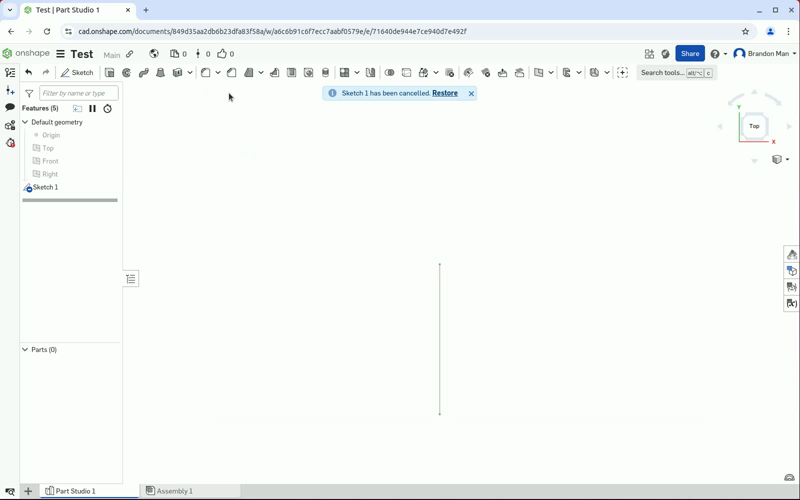
key(shift+s)
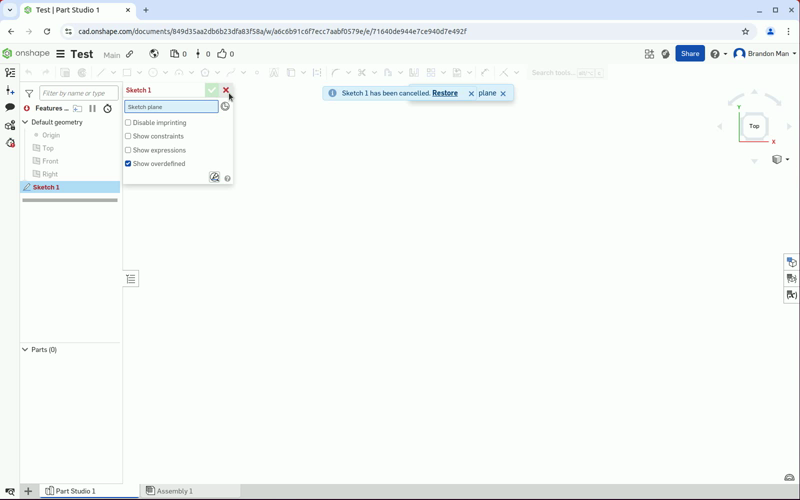
mouse_move(73, 150)
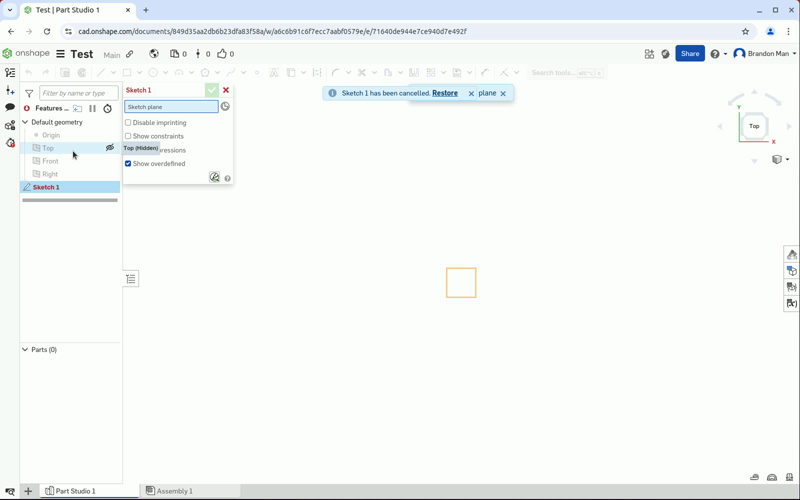
click(73, 150)
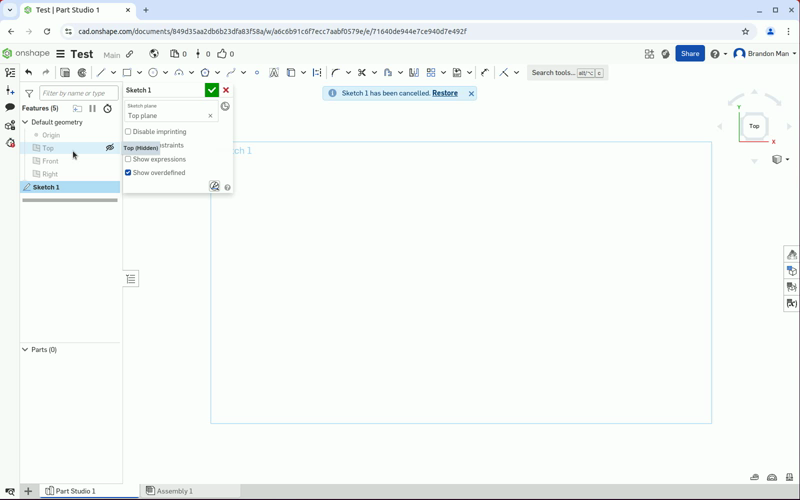
mouse_move(73, 352)
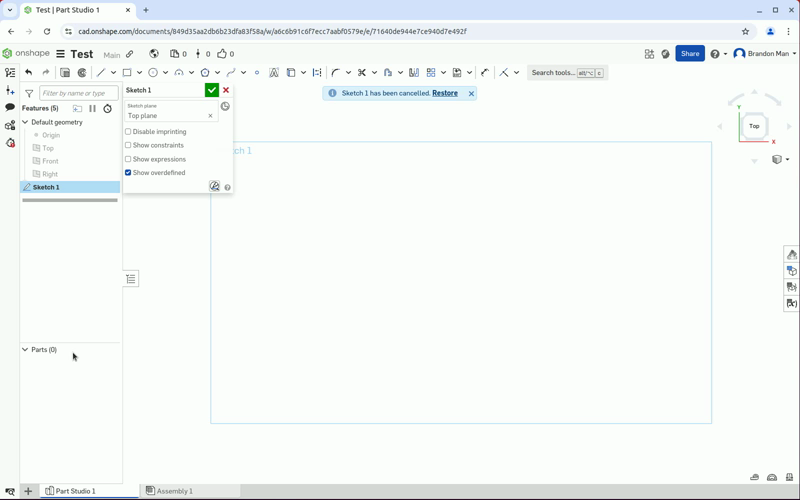
key(y)
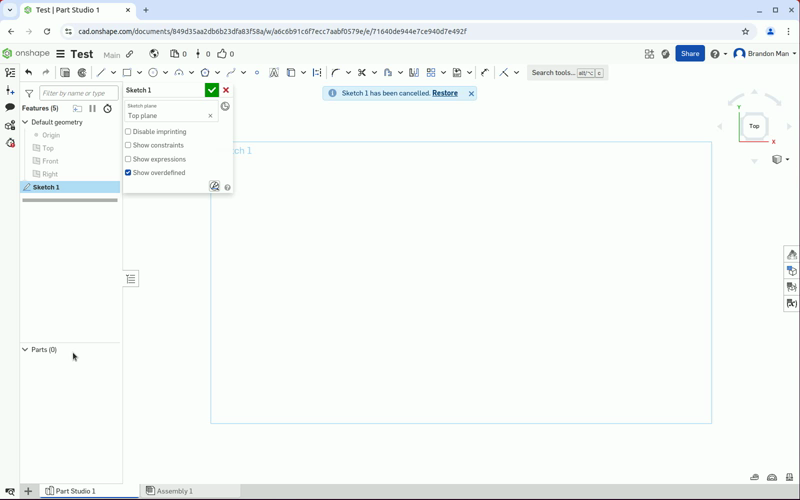
key(l)
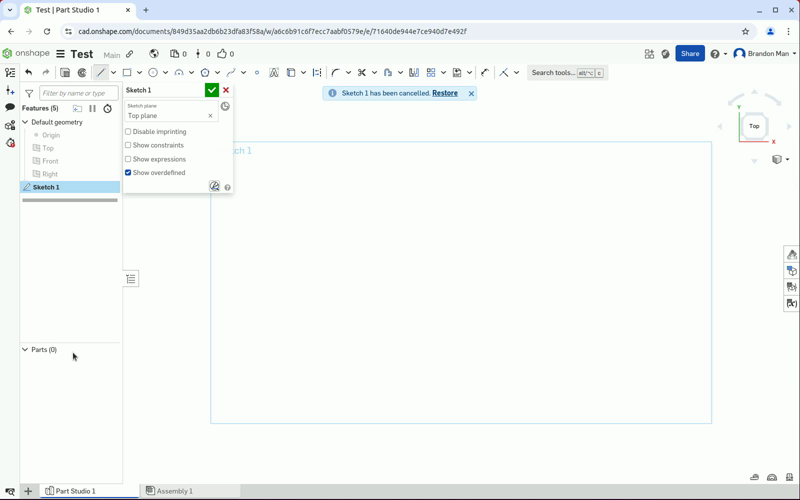
key_down(shift)
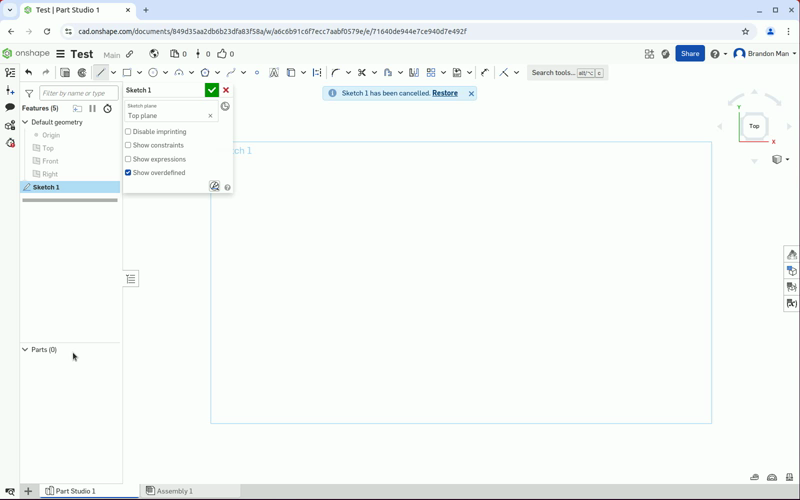
mouse_move(358, 257)
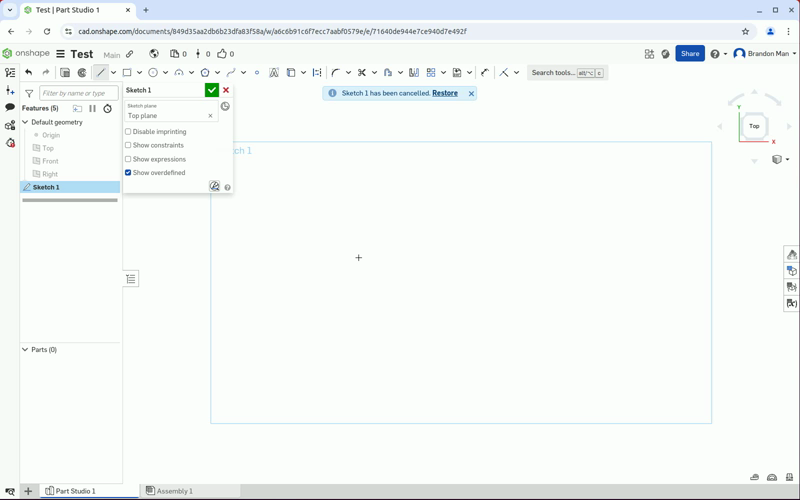
click(358, 257)
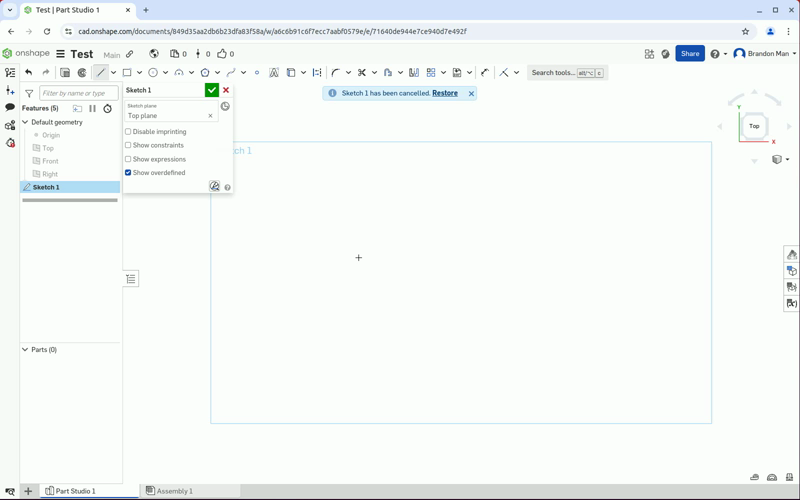
key_up(shift)
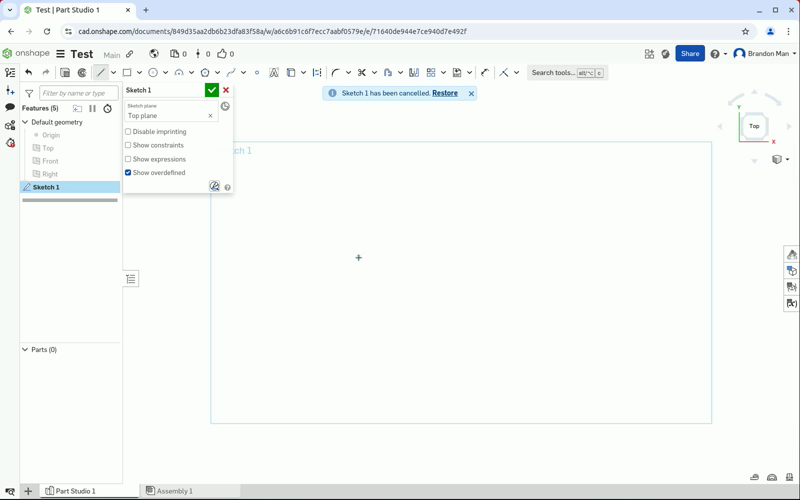
key_down(shift)
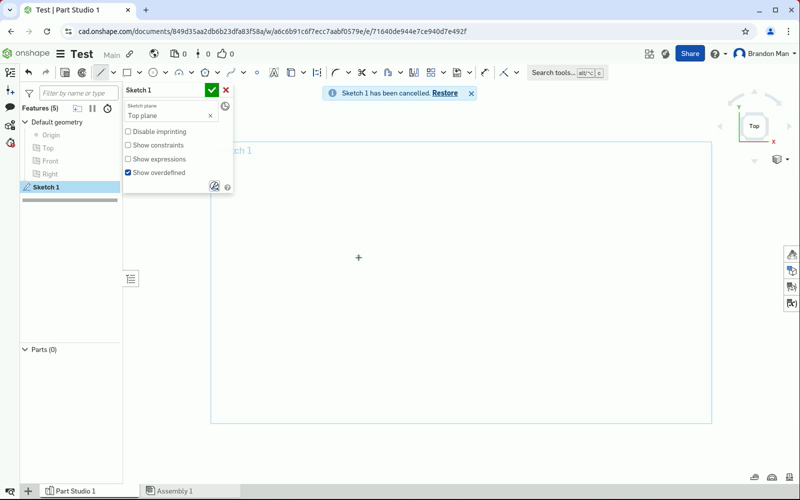
mouse_move(388, 257)
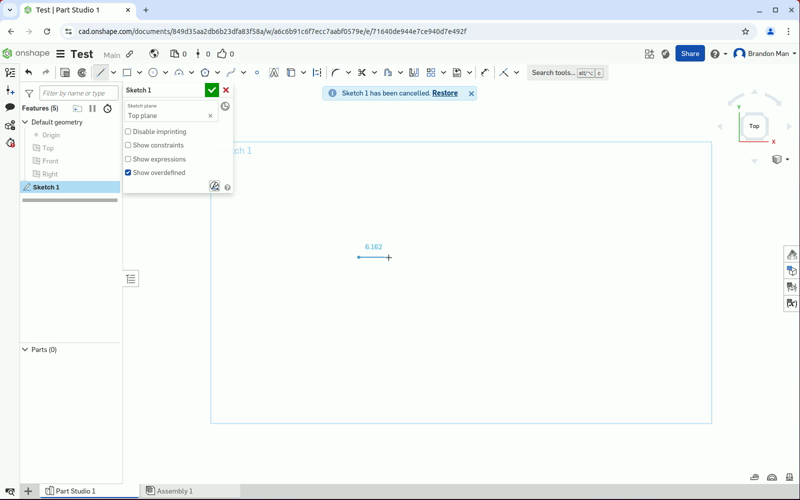
mouse_move(366, 257)
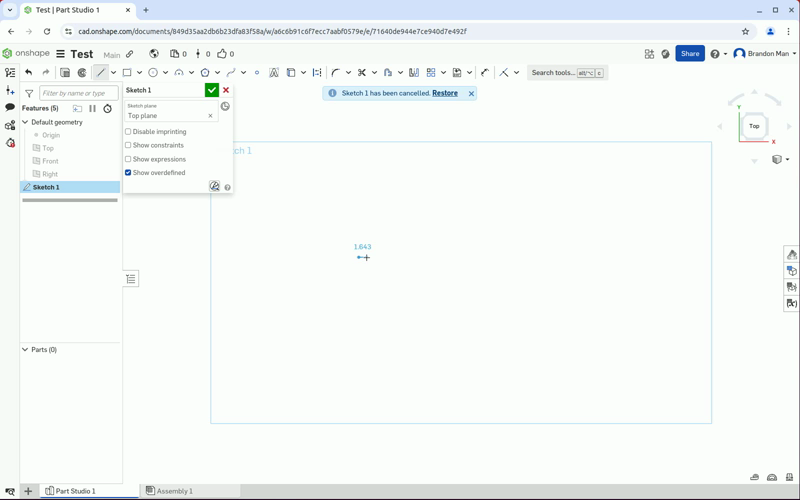
click(366, 257)
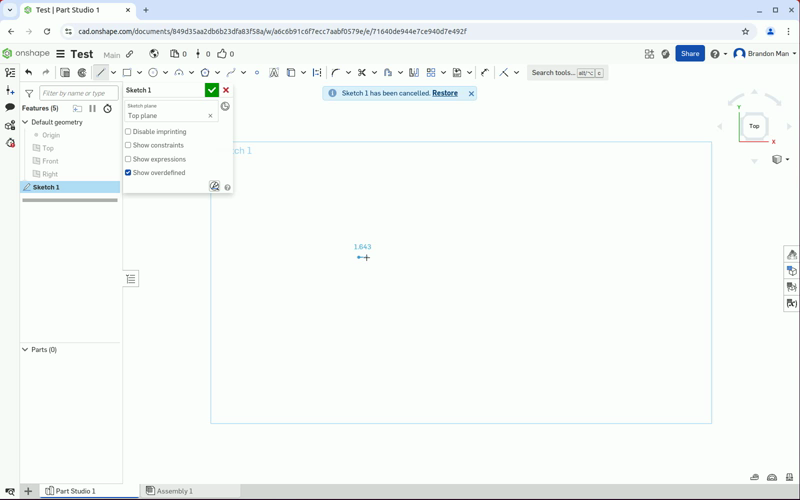
key_up(shift)
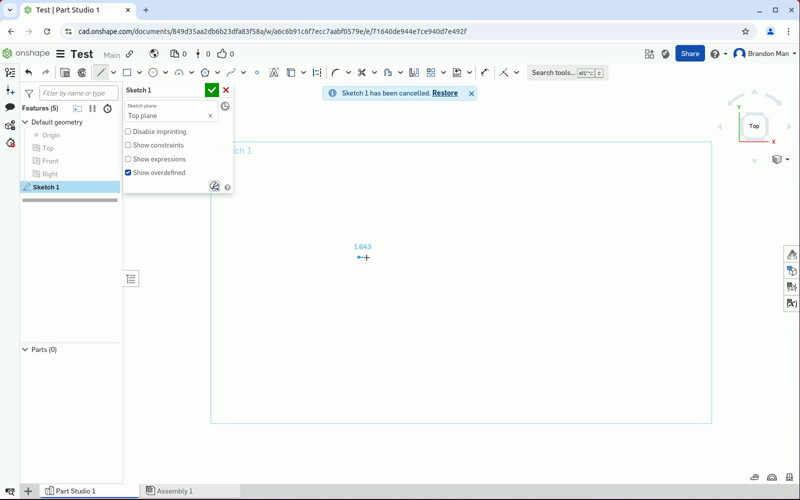
key(esc)
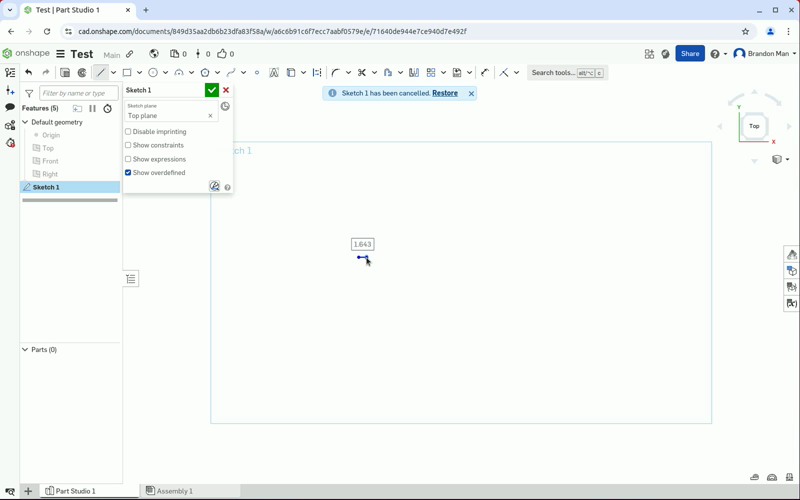
key(a)
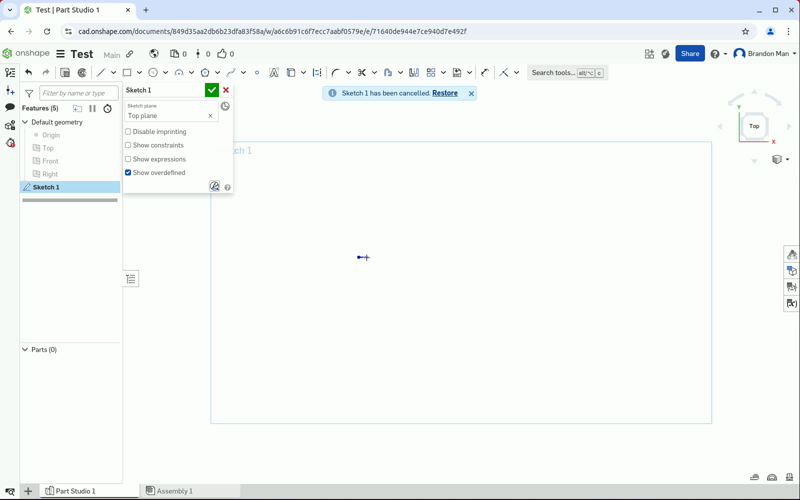
mouse_move(366, 257)
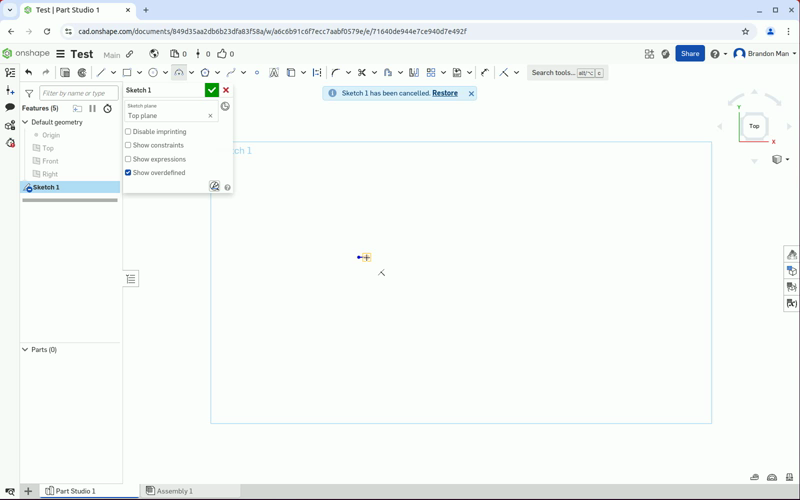
click(366, 257)
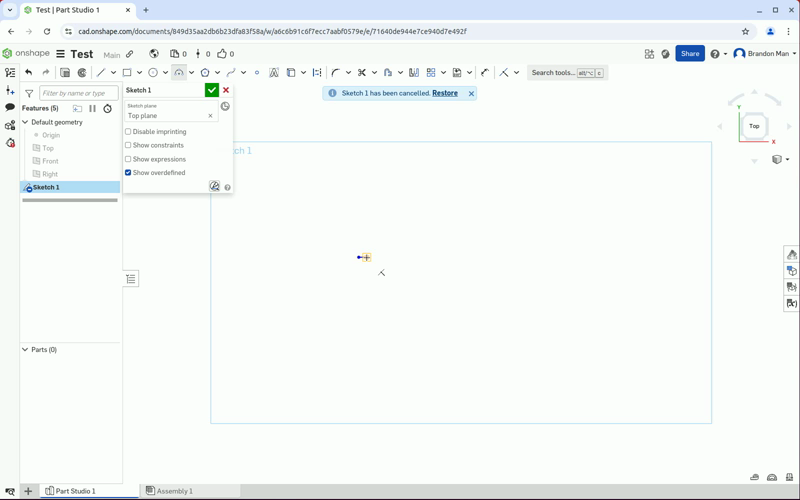
key_down(shift)
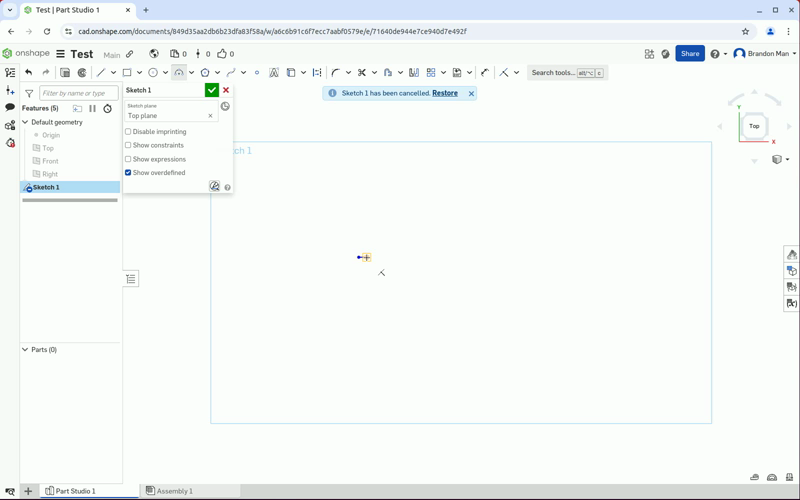
mouse_move(369, 249)
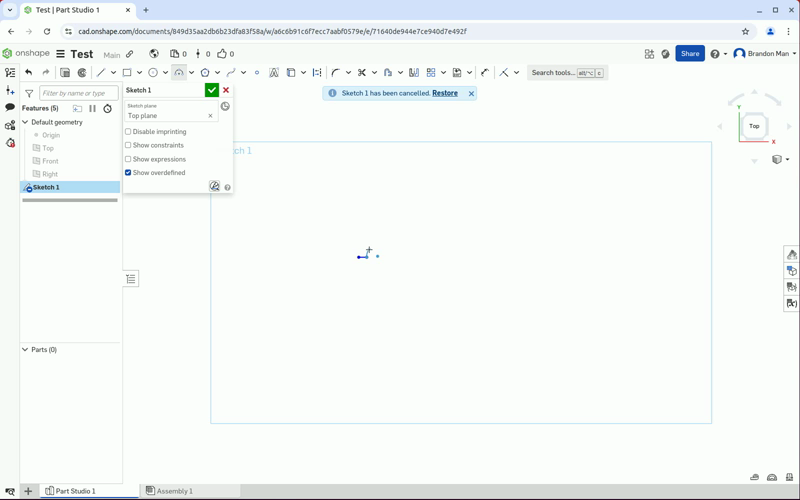
click(369, 249)
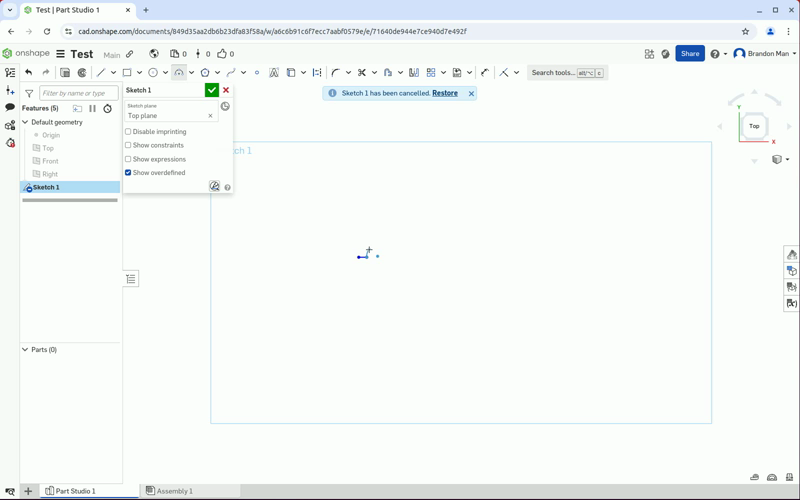
mouse_move(368, 253)
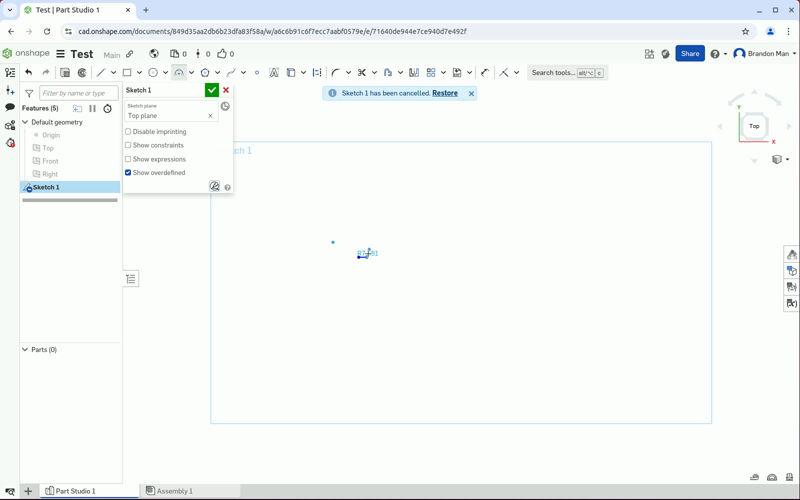
scroll(6)
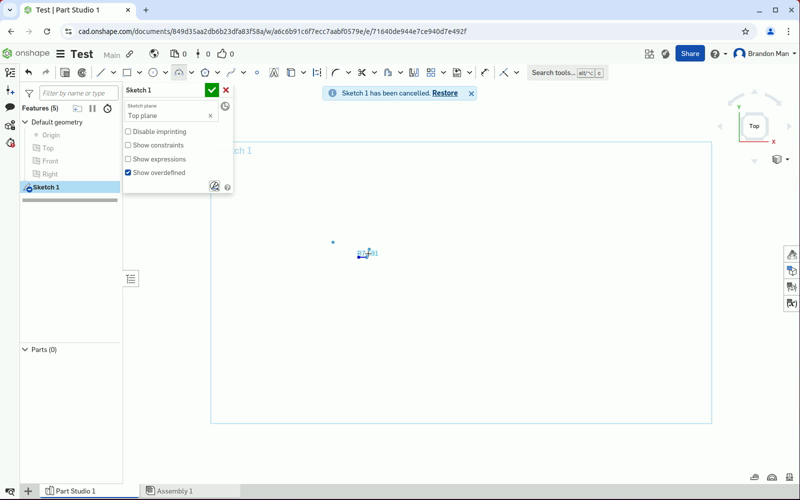
scroll(6)
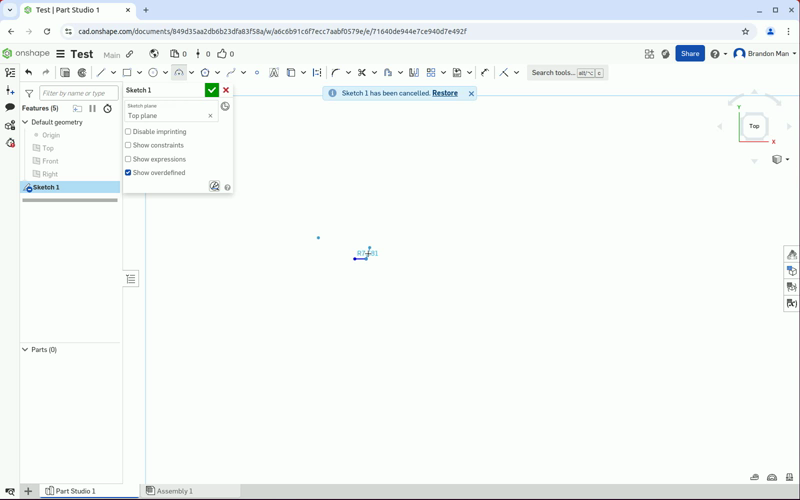
scroll(6)
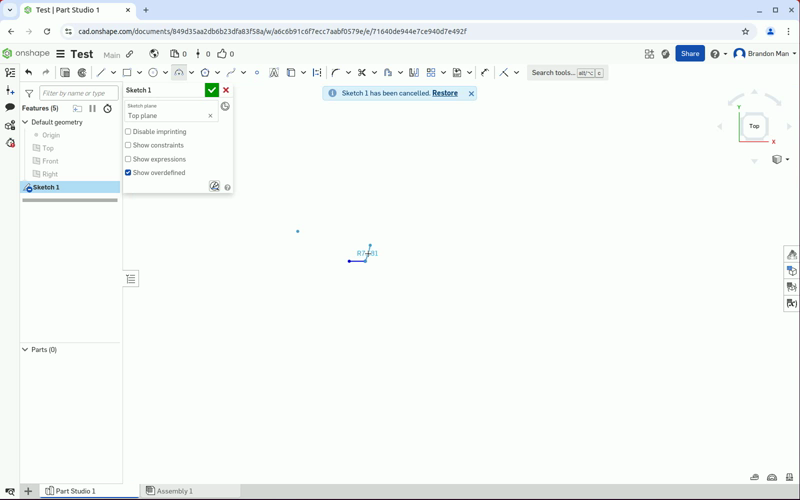
scroll(6)
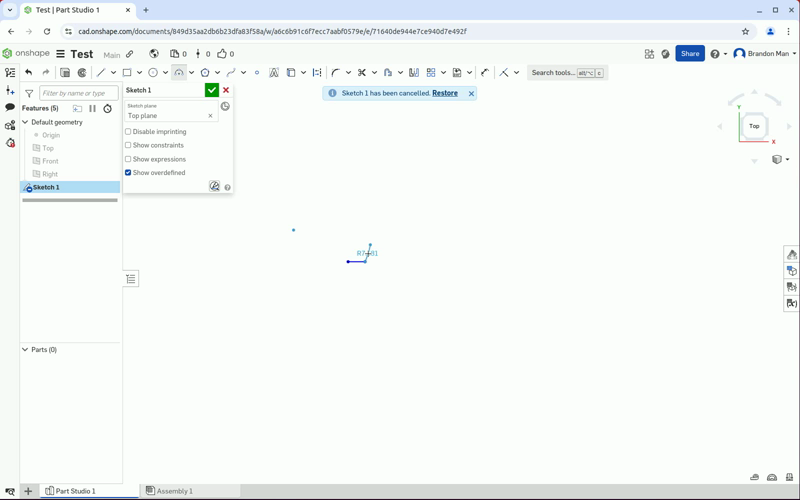
scroll(6)
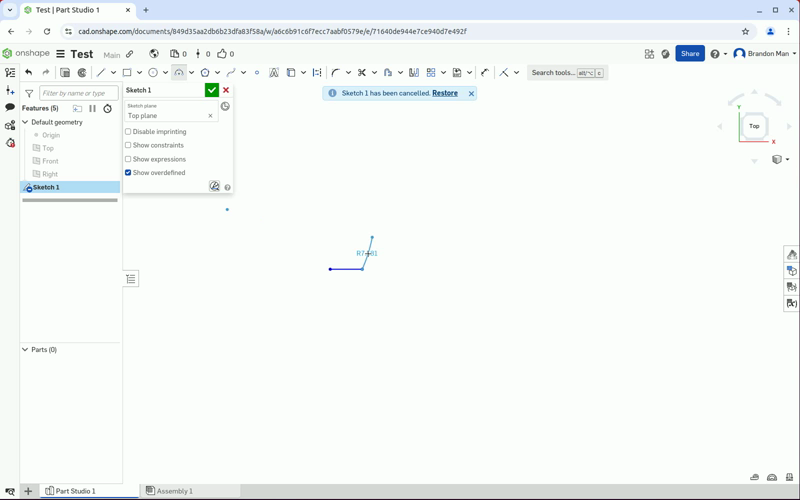
scroll(6)
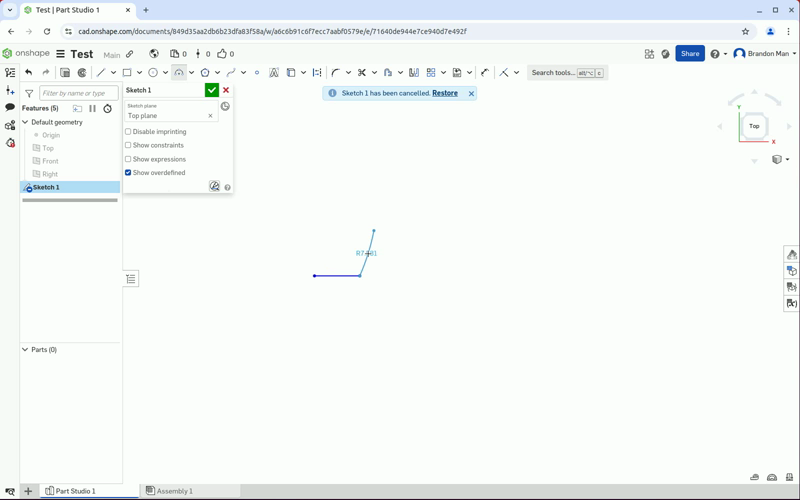
scroll(6)
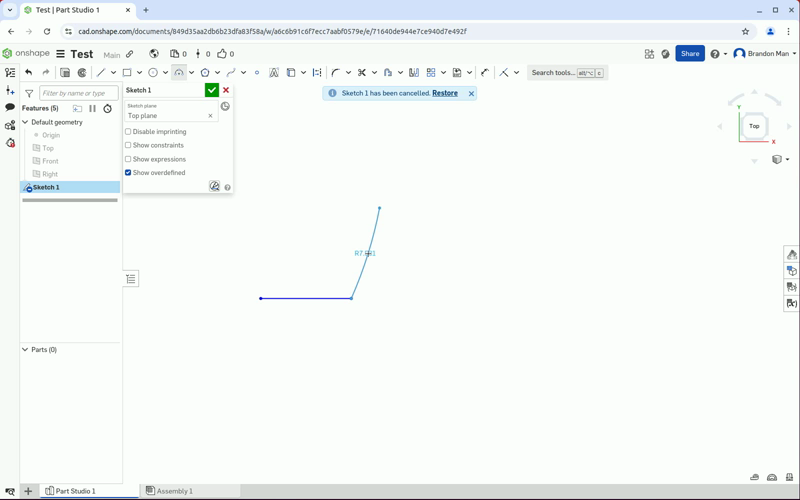
click(368, 253)
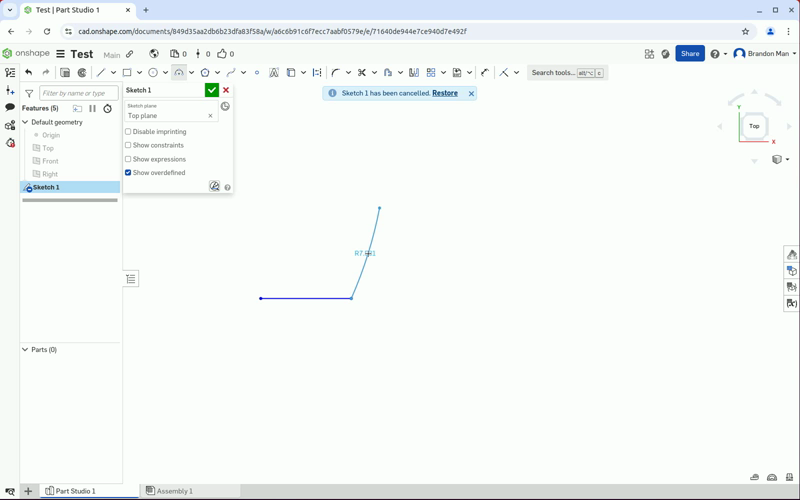
scroll(-6)
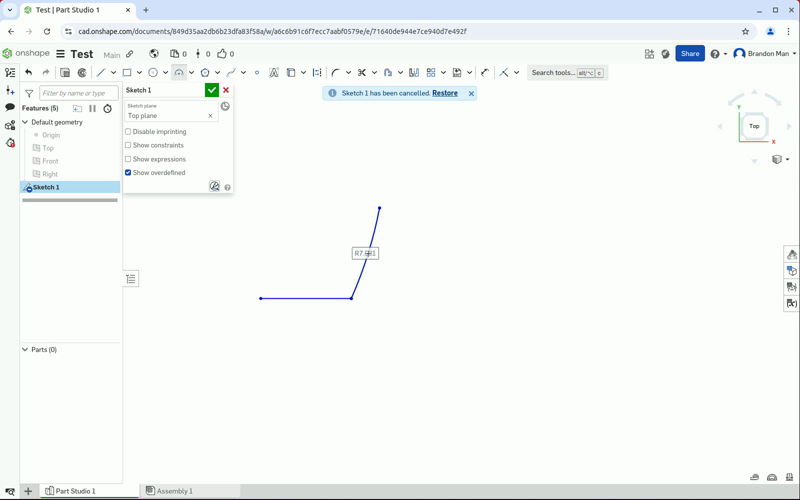
scroll(-6)
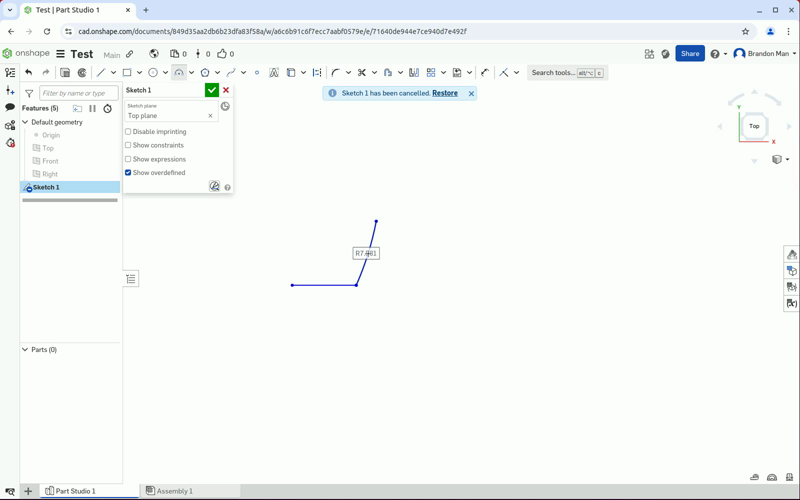
scroll(-6)
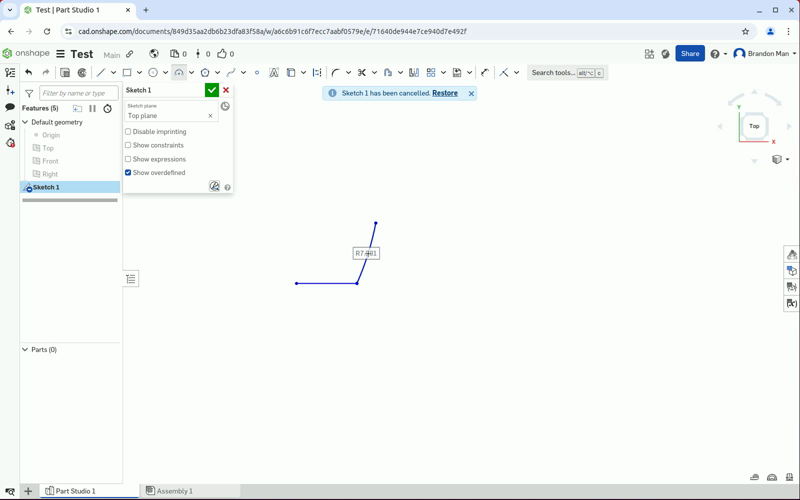
scroll(-6)
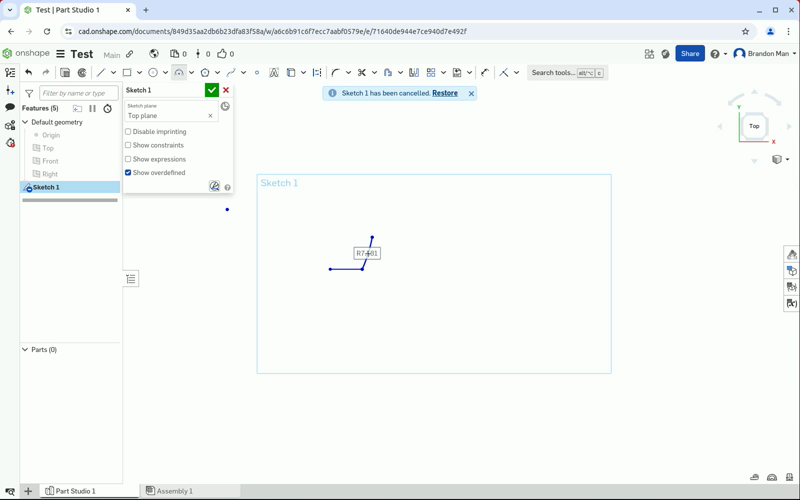
scroll(-6)
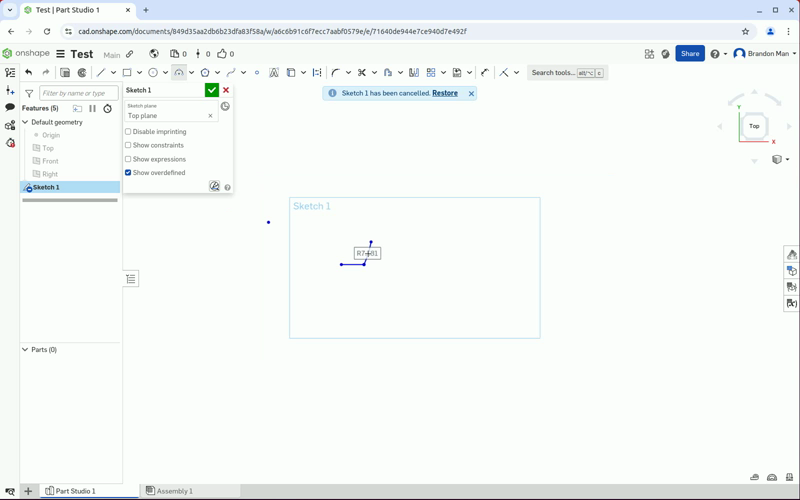
scroll(-6)
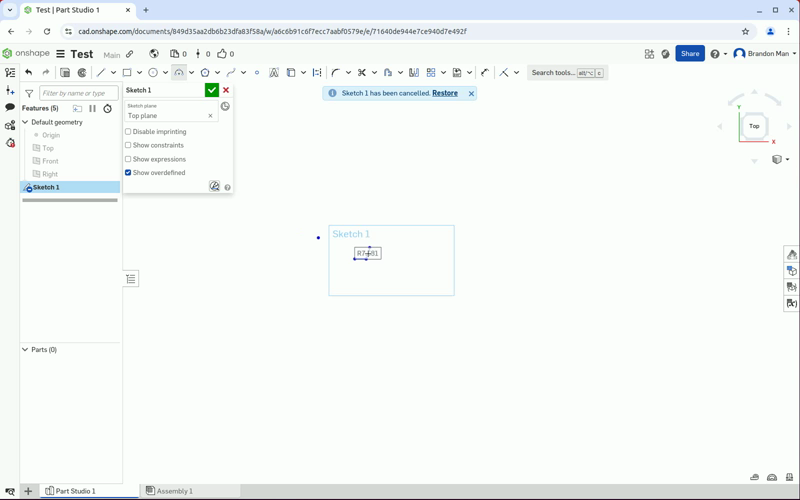
scroll(-6)
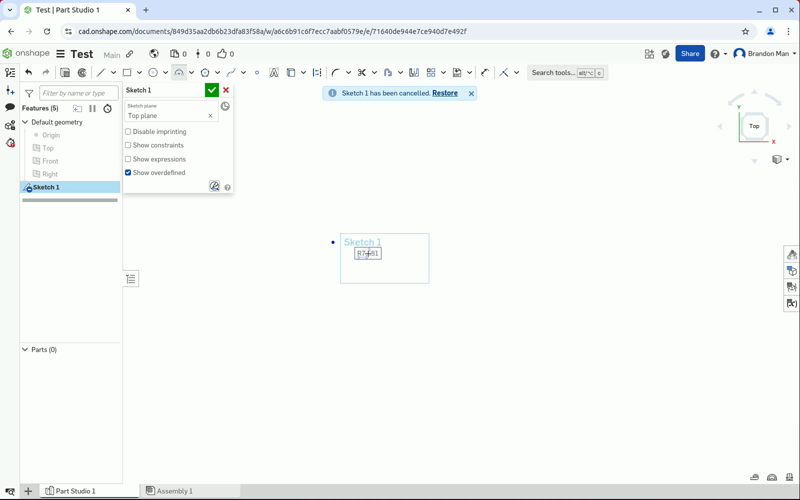
key_up(shift)
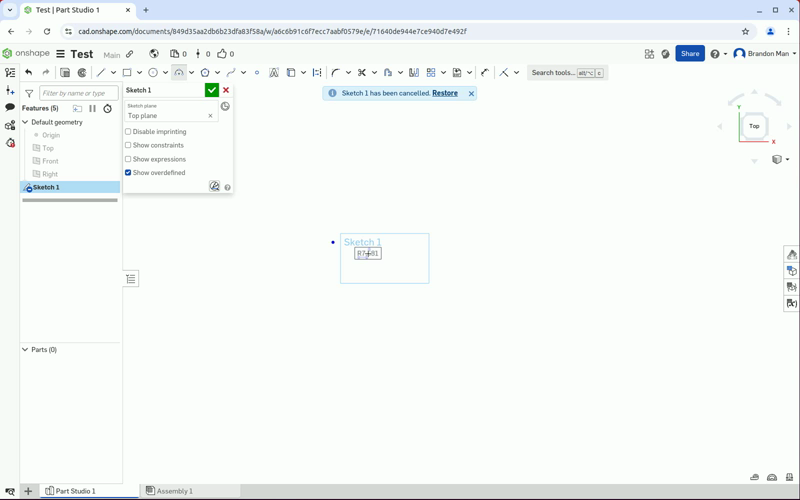
key(esc)
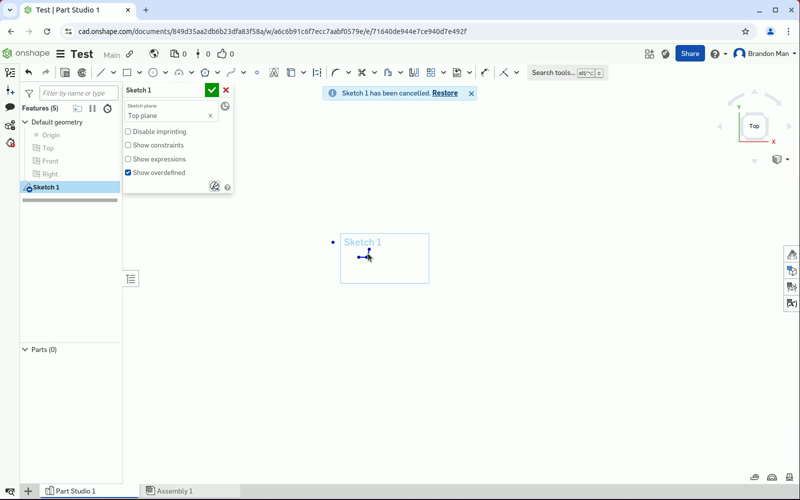
key(l)
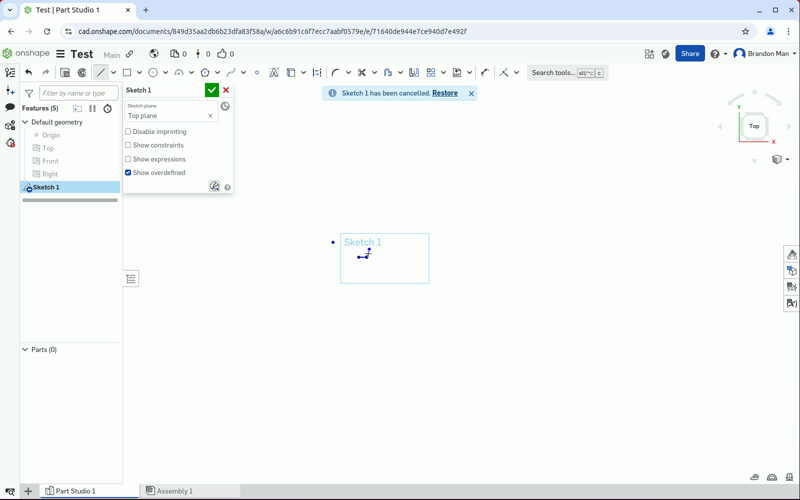
mouse_move(369, 249)
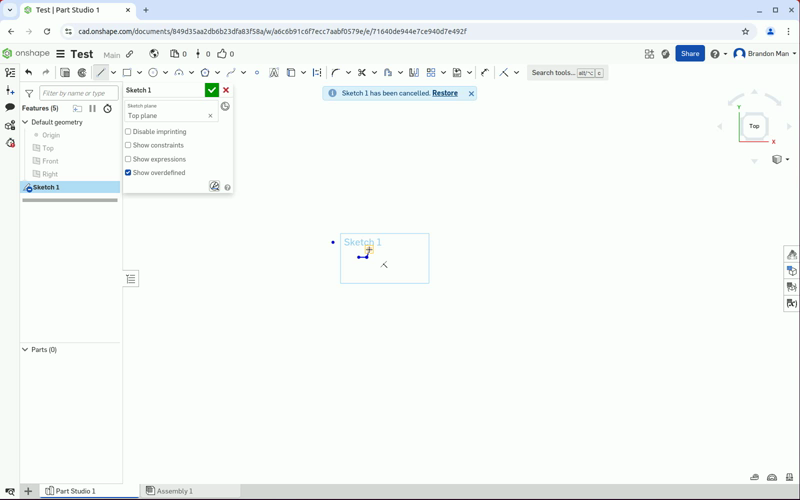
scroll(6)
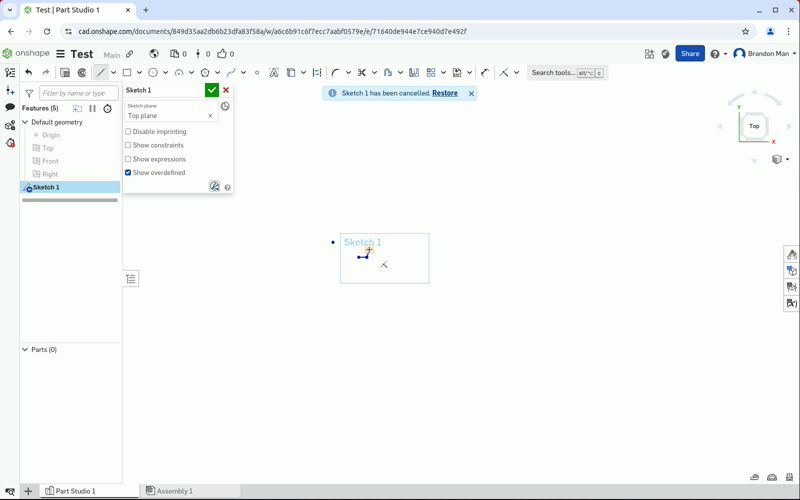
scroll(6)
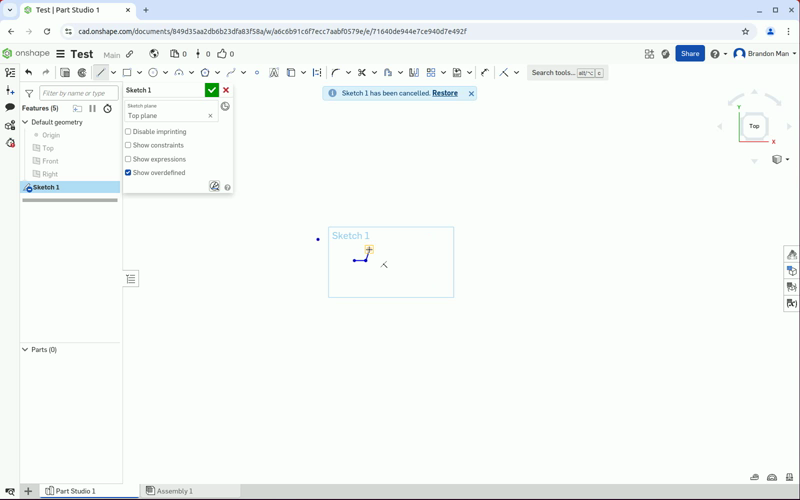
scroll(6)
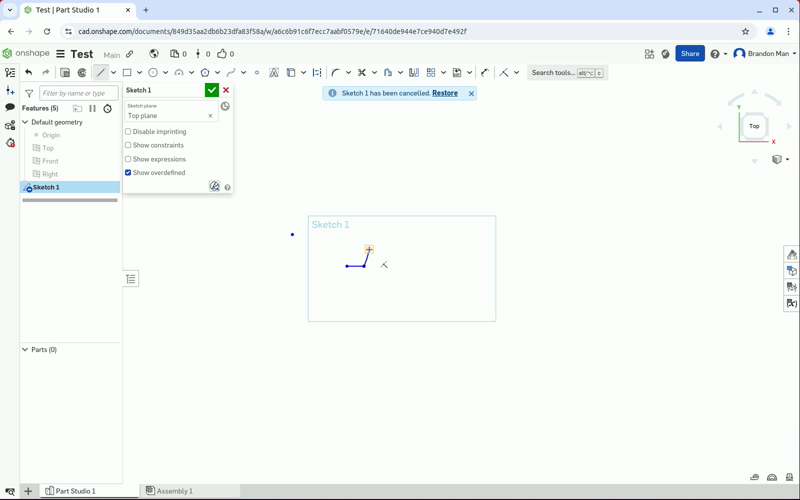
scroll(6)
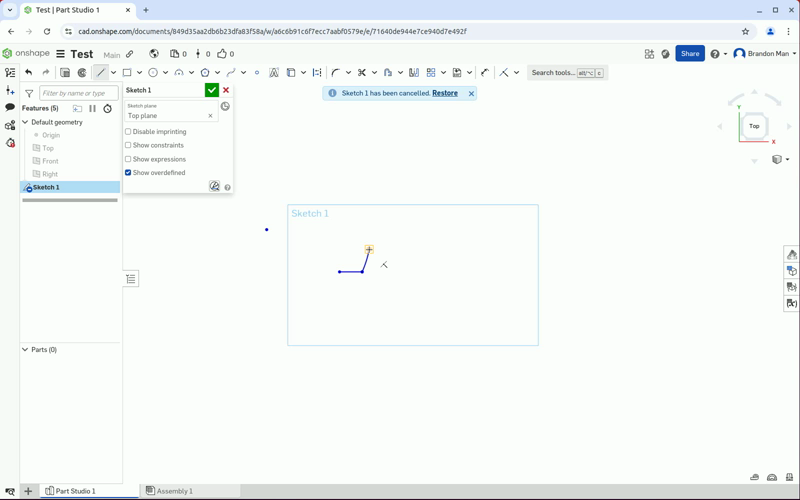
scroll(6)
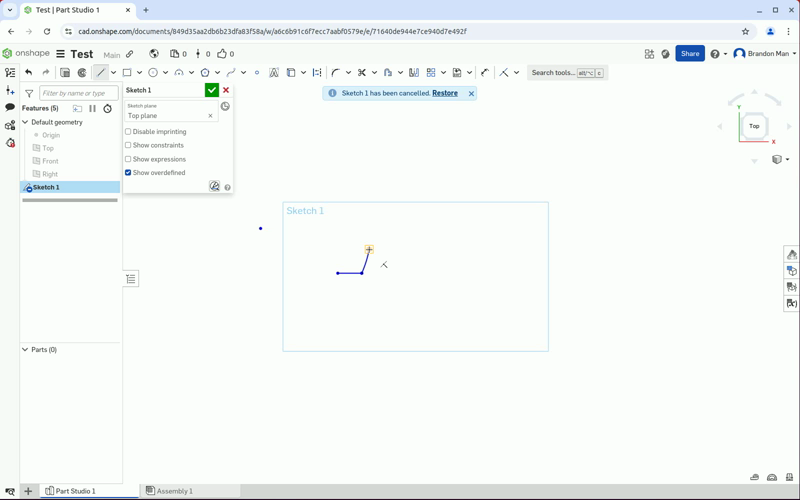
scroll(6)
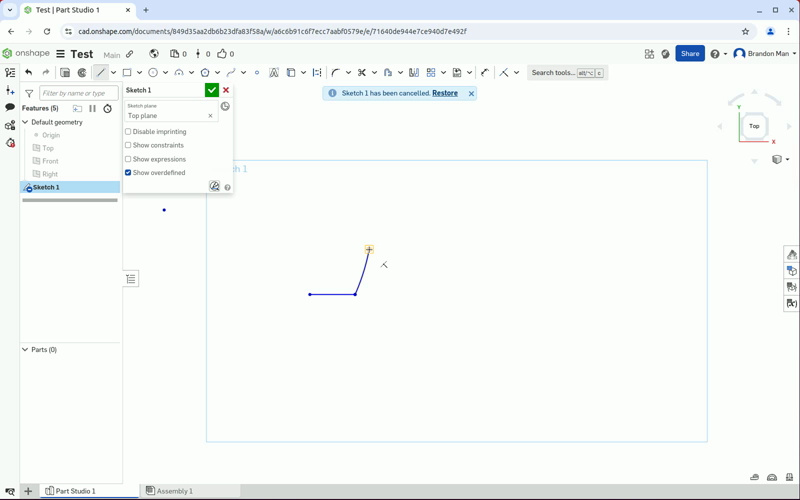
scroll(6)
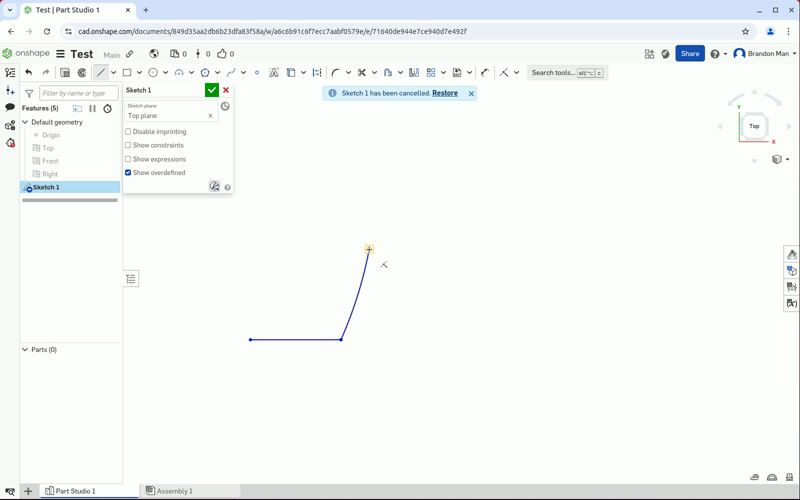
click(369, 249)
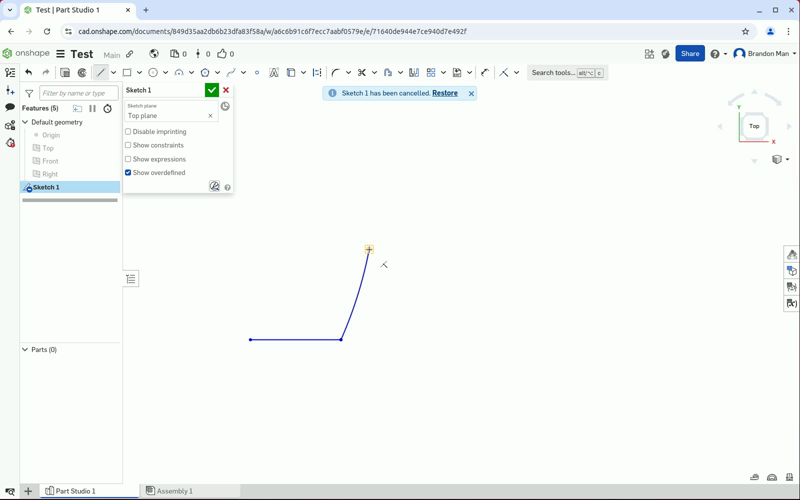
scroll(-6)
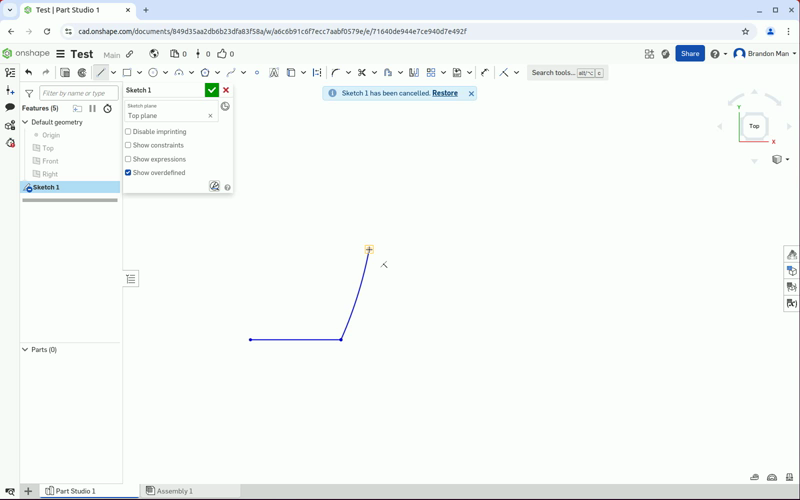
scroll(-6)
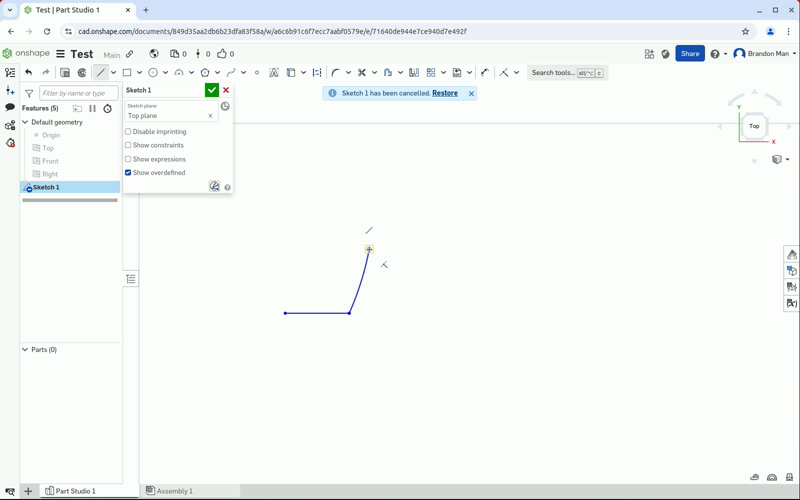
scroll(-6)
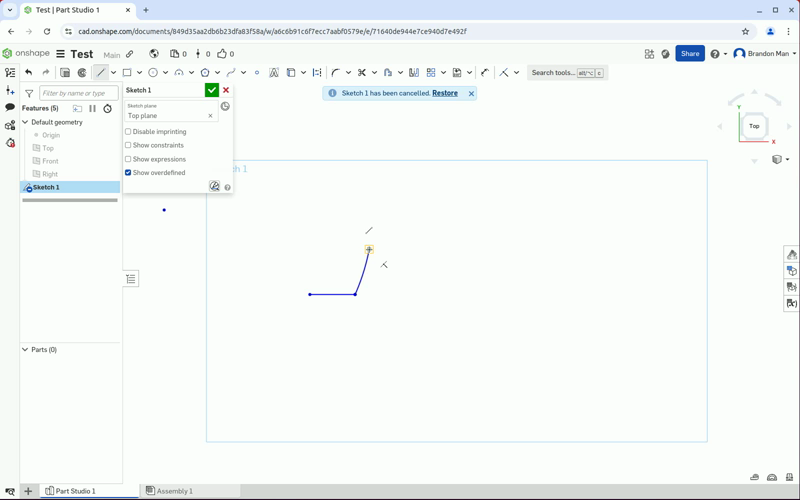
scroll(-6)
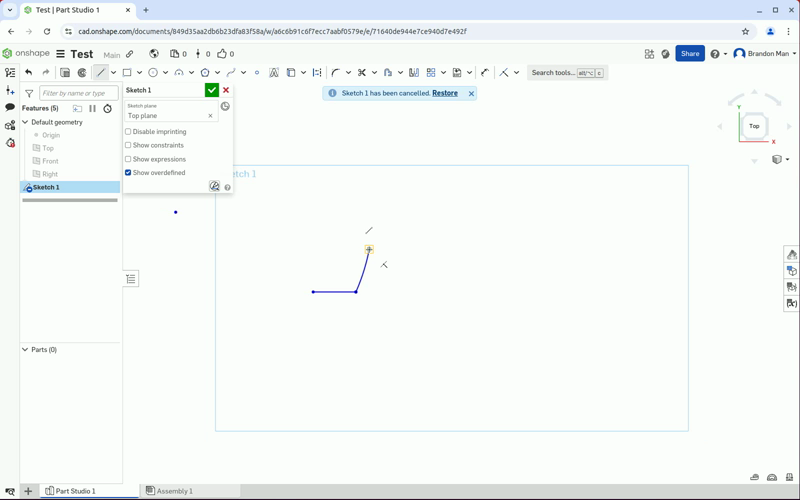
scroll(-6)
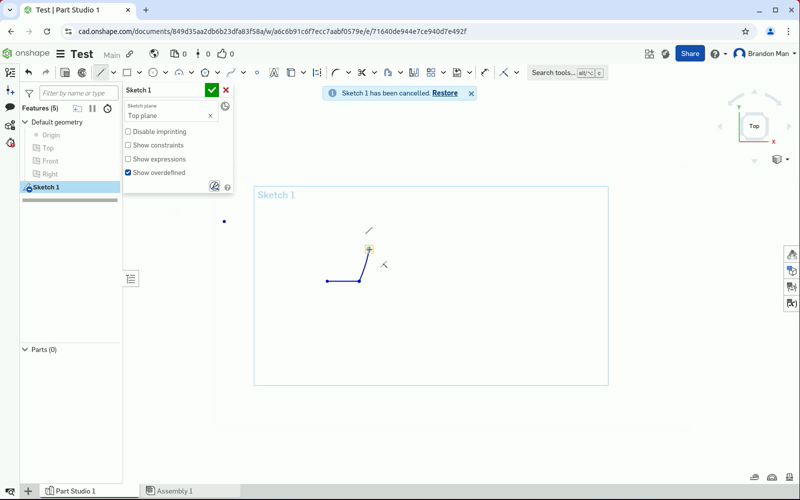
scroll(-6)
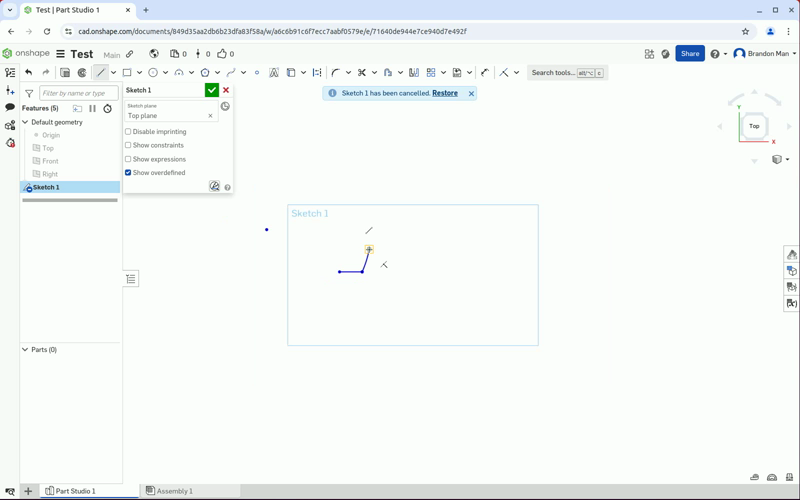
scroll(-6)
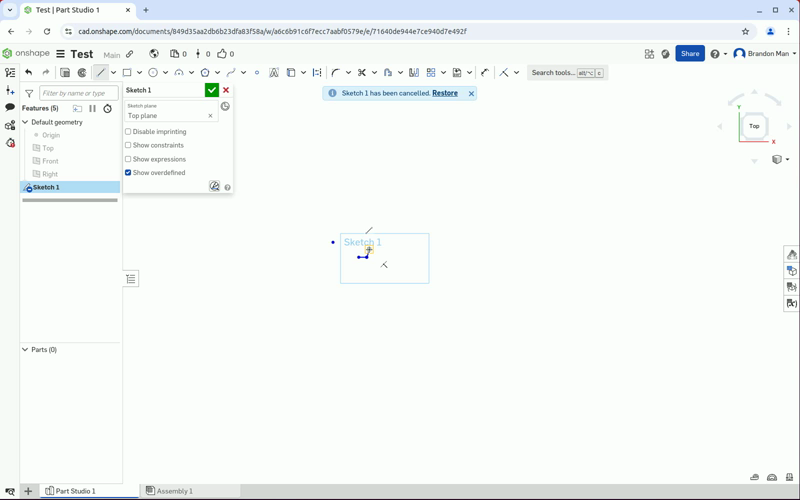
key_down(shift)
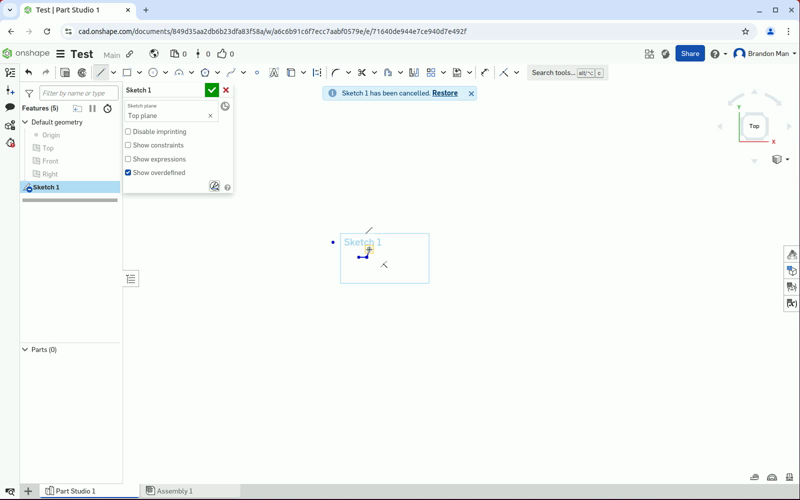
mouse_move(399, 249)
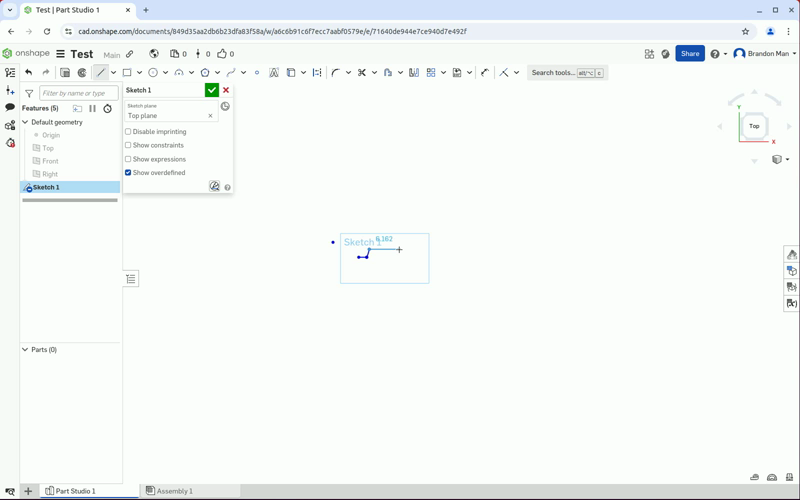
mouse_move(358, 249)
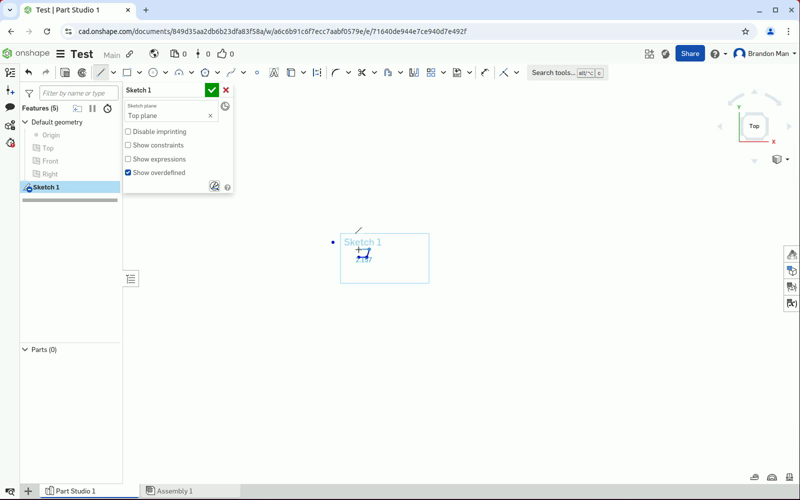
click(358, 249)
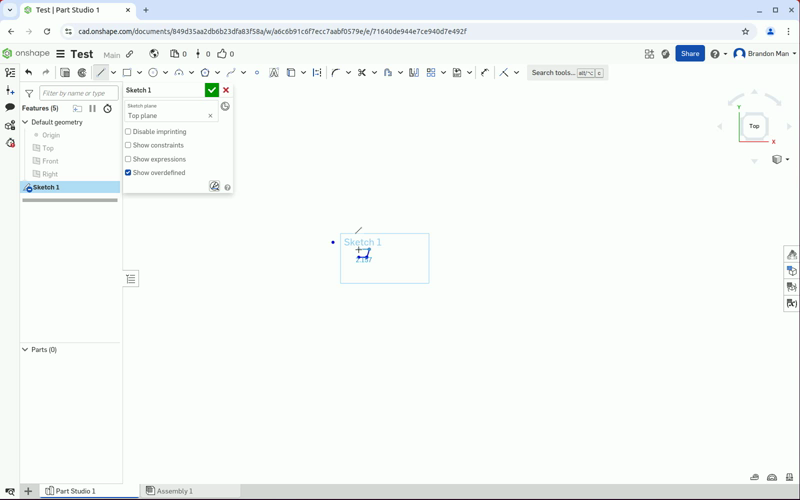
key_up(shift)
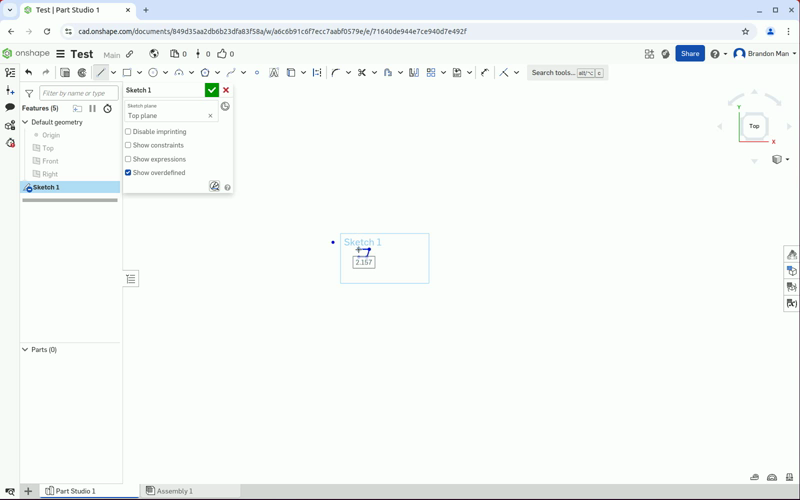
mouse_move(388, 249)
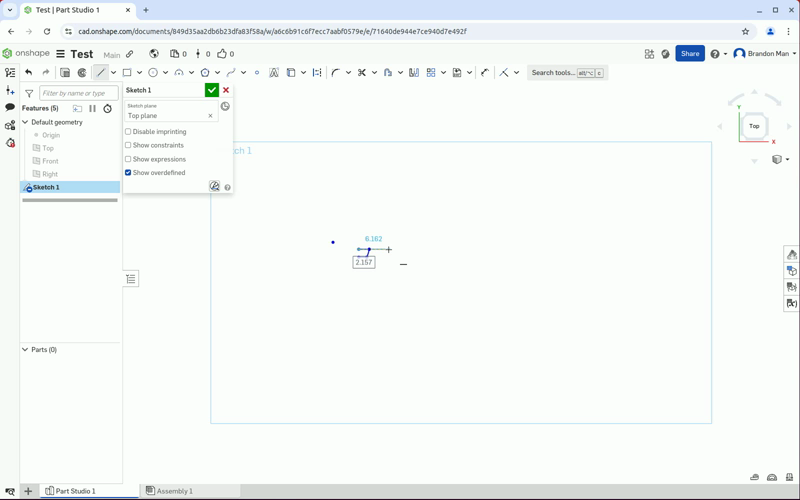
key_down(shift)
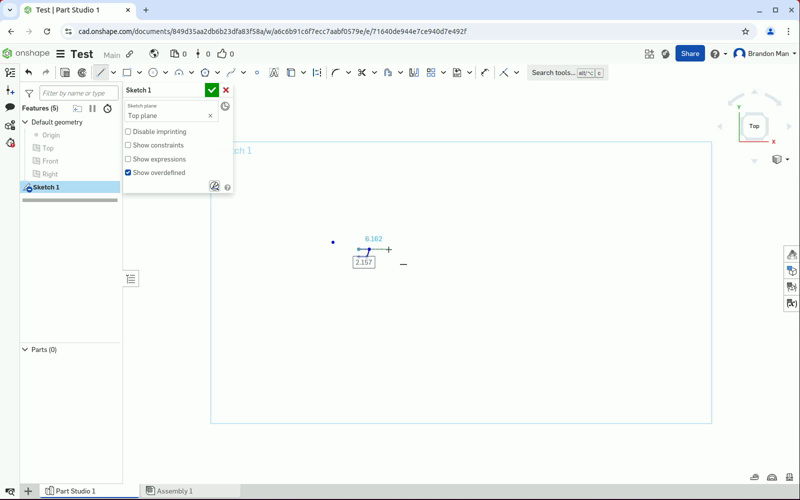
mouse_move(358, 257)
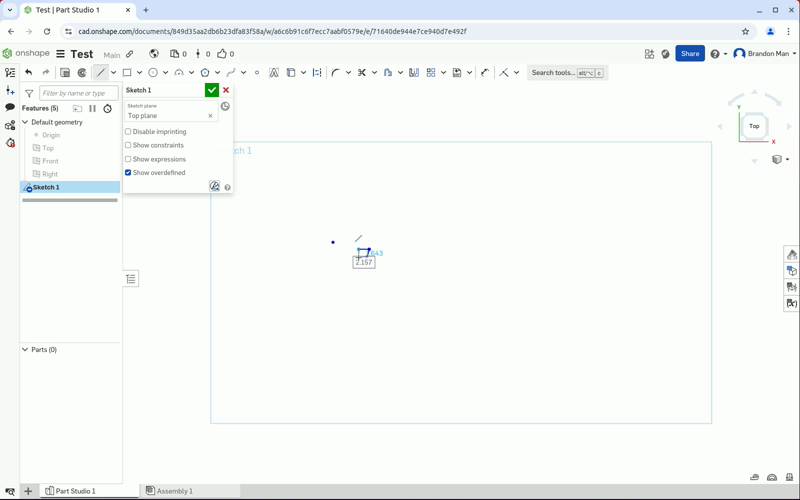
key_up(shift)
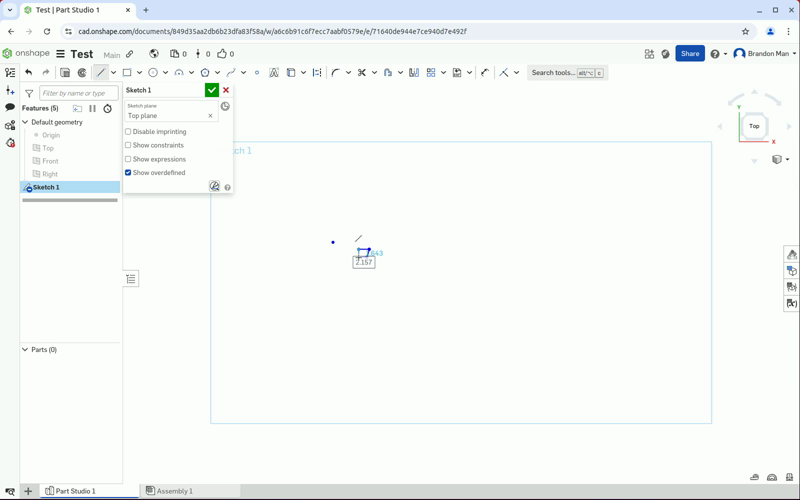
click(358, 257)
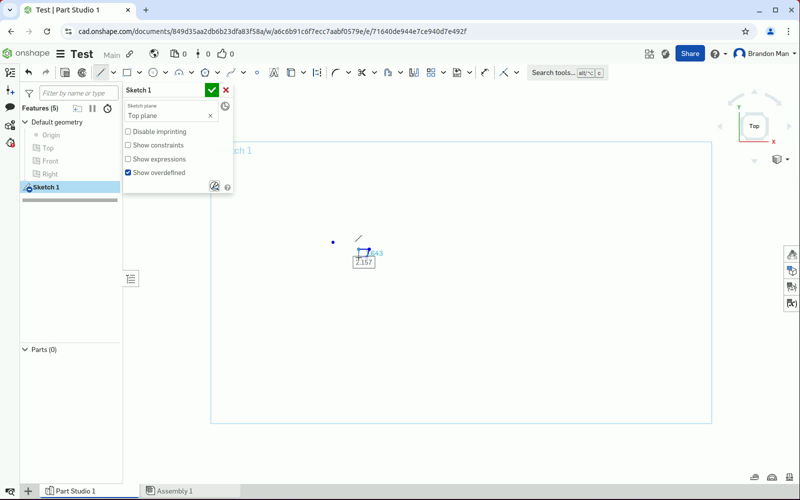
key(esc)
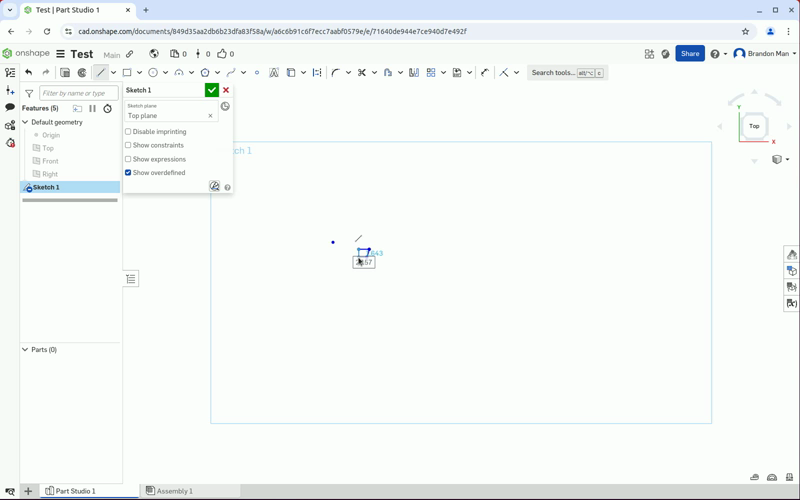
mouse_move(360, 249)
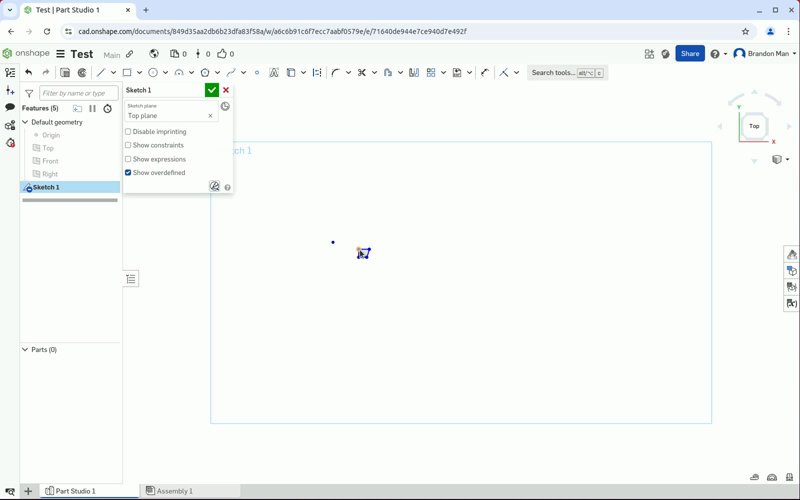
scroll(6)
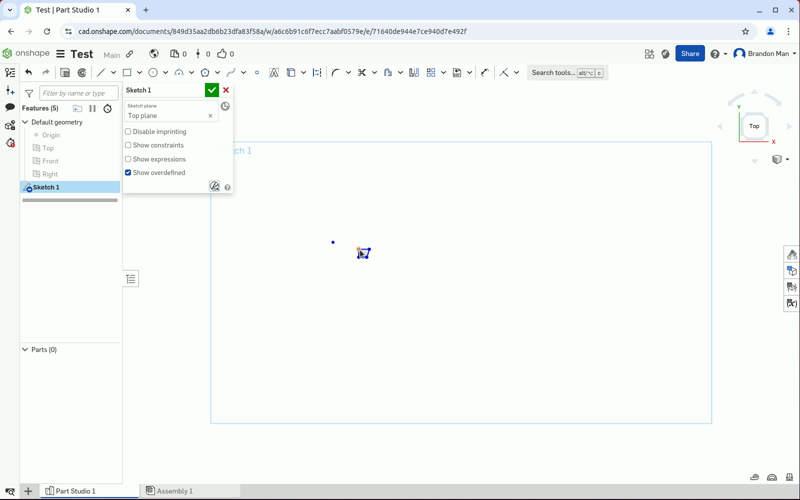
scroll(6)
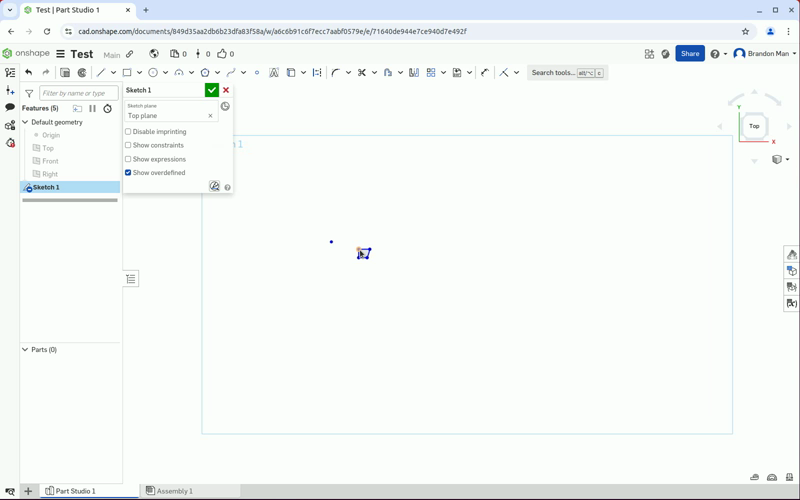
scroll(6)
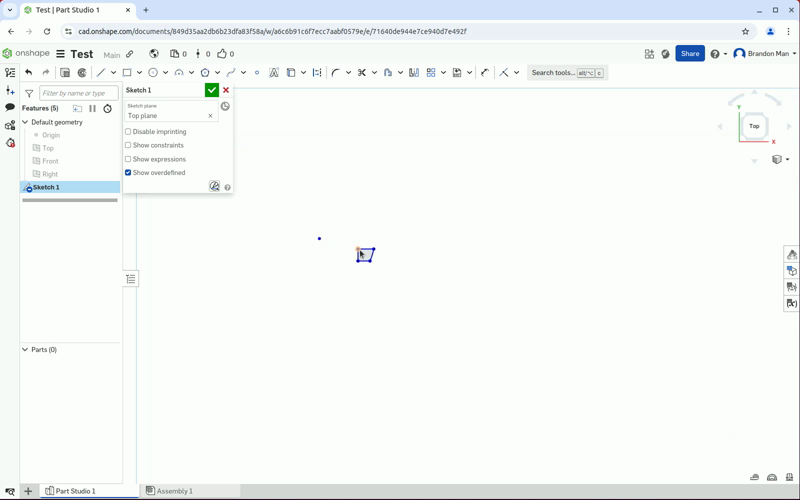
scroll(6)
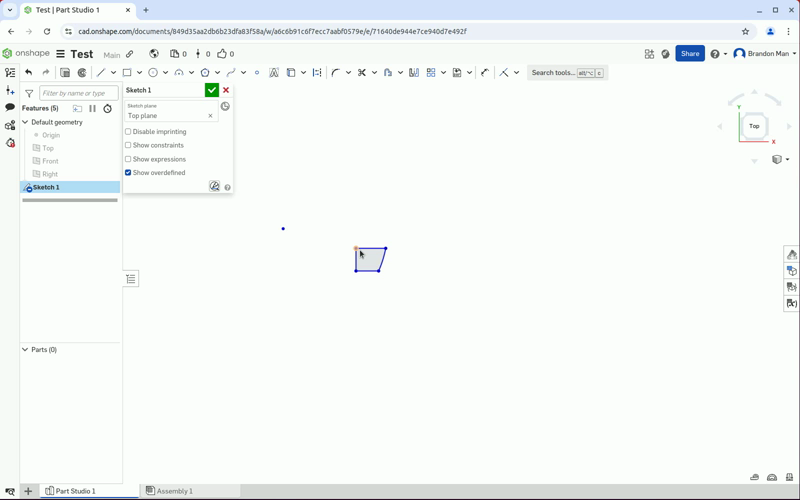
scroll(6)
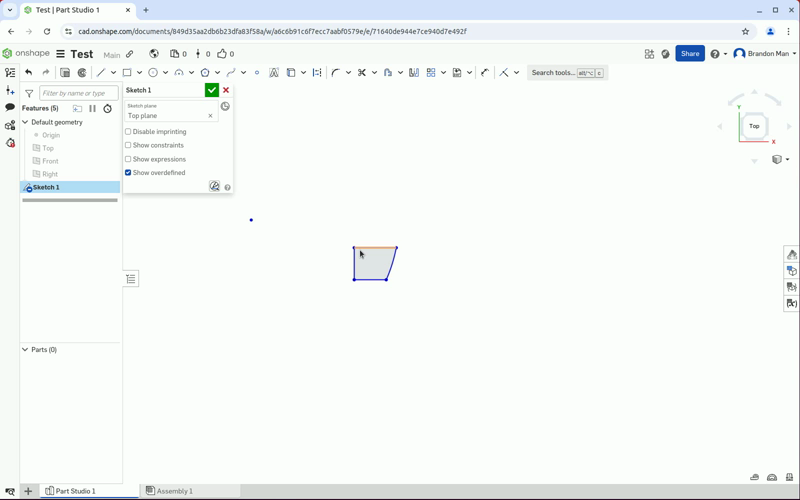
scroll(6)
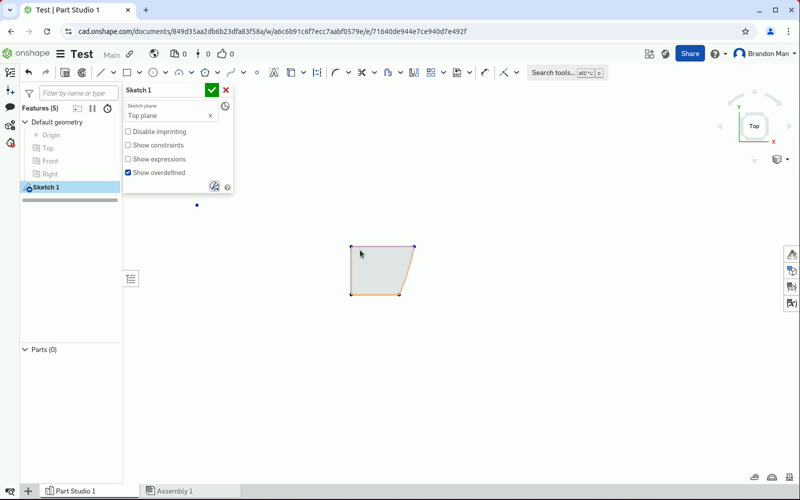
scroll(6)
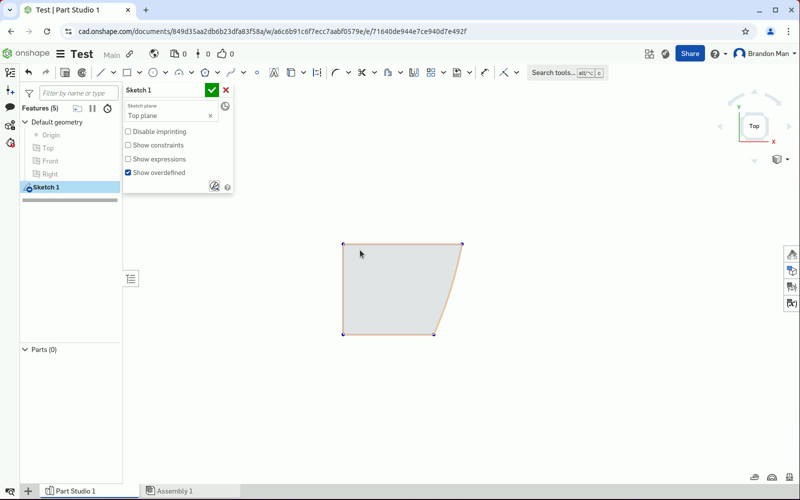
click(360, 249)
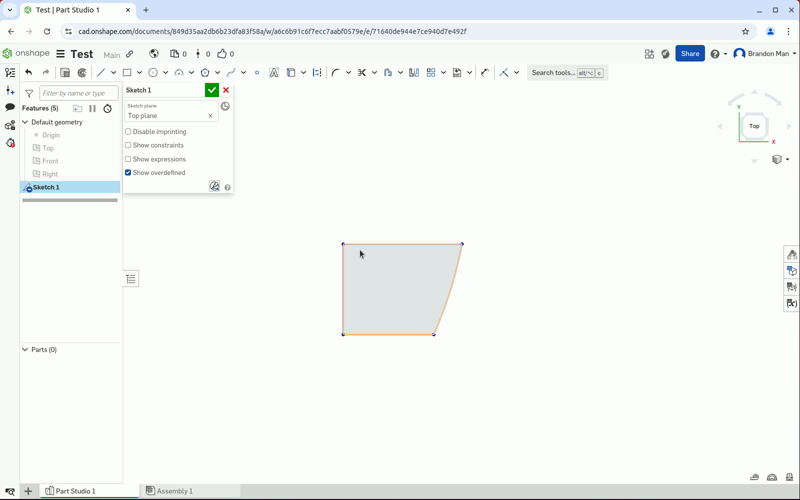
scroll(-6)
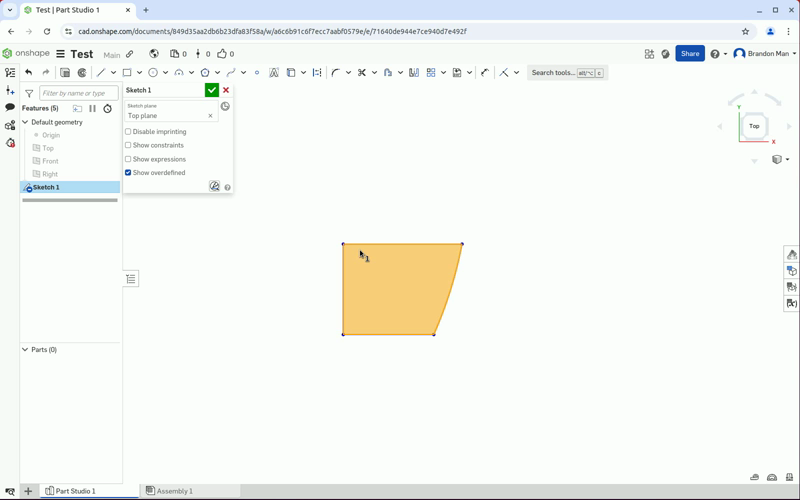
scroll(-6)
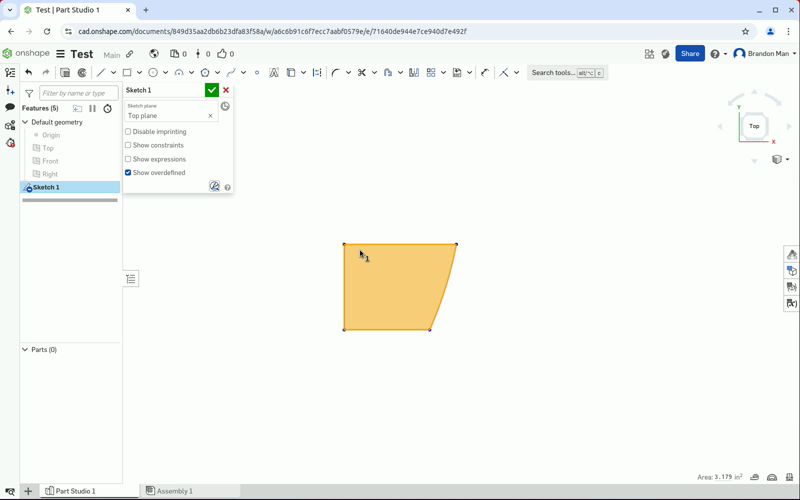
scroll(-6)
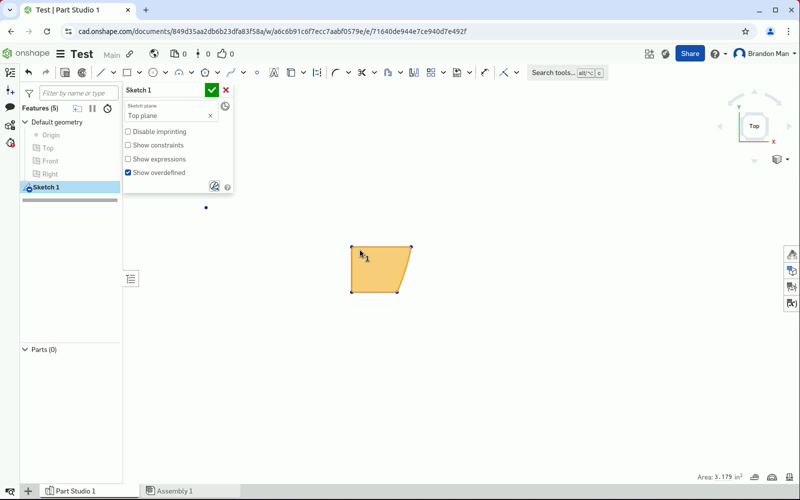
scroll(-6)
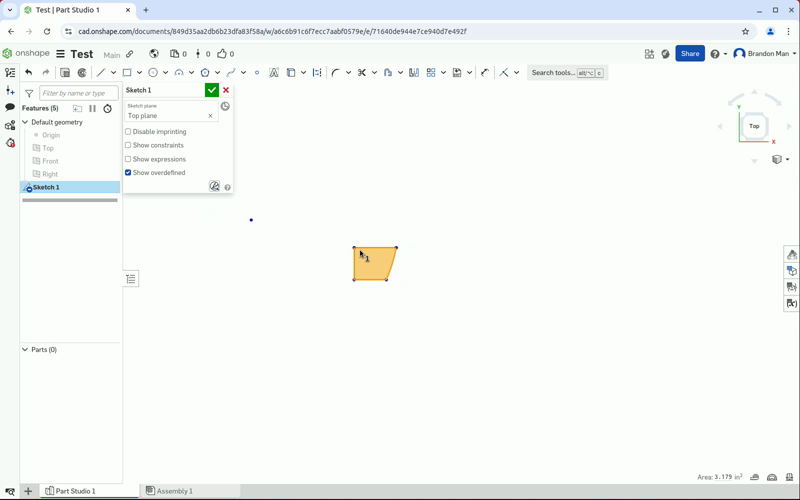
scroll(-6)
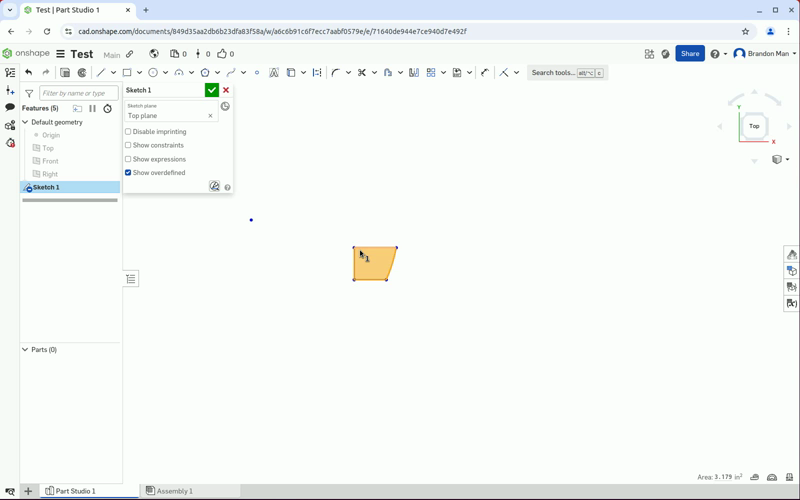
scroll(-6)
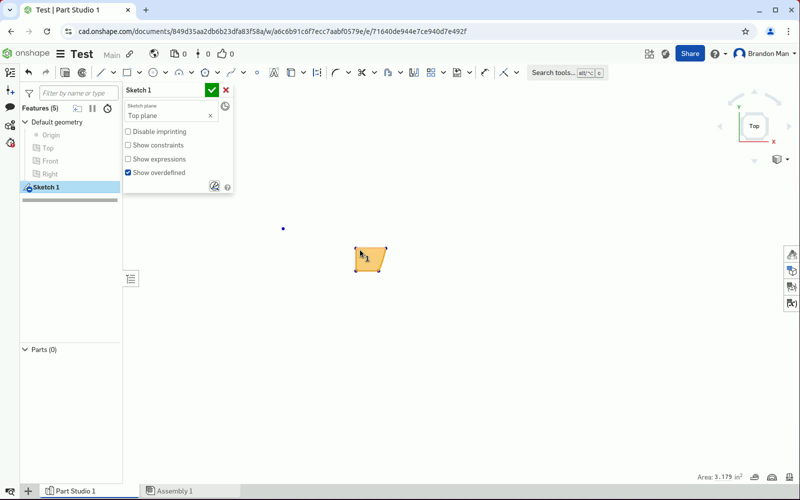
scroll(-6)
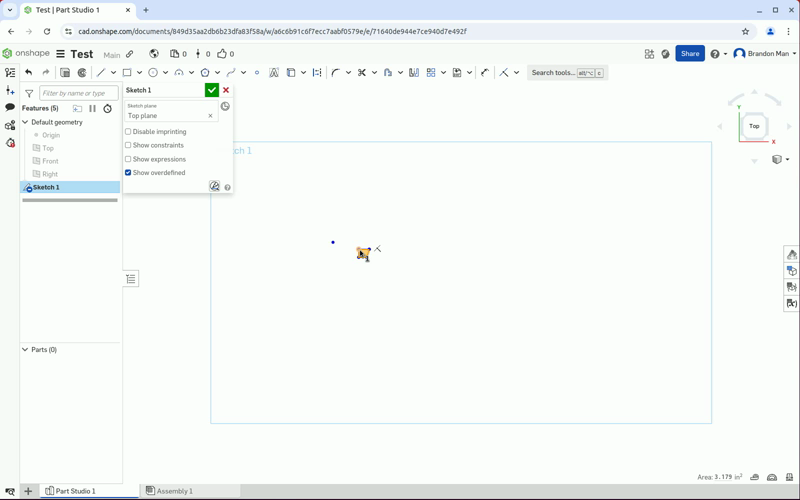
mouse_move(73, 352)
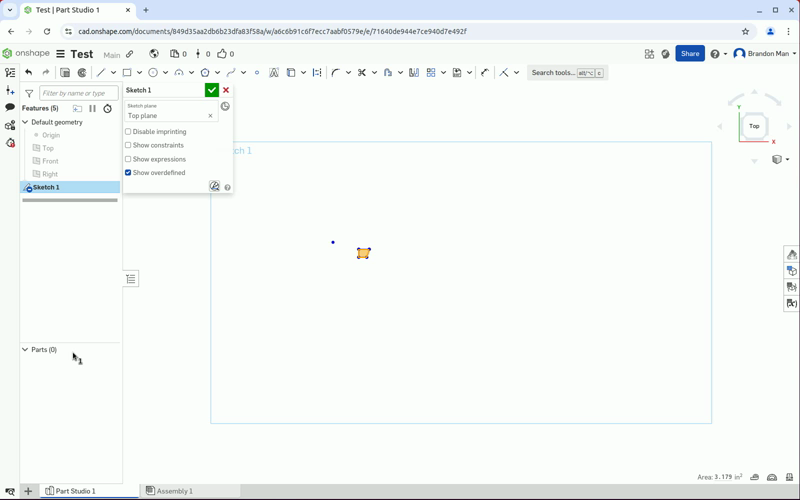
key(shift+y)
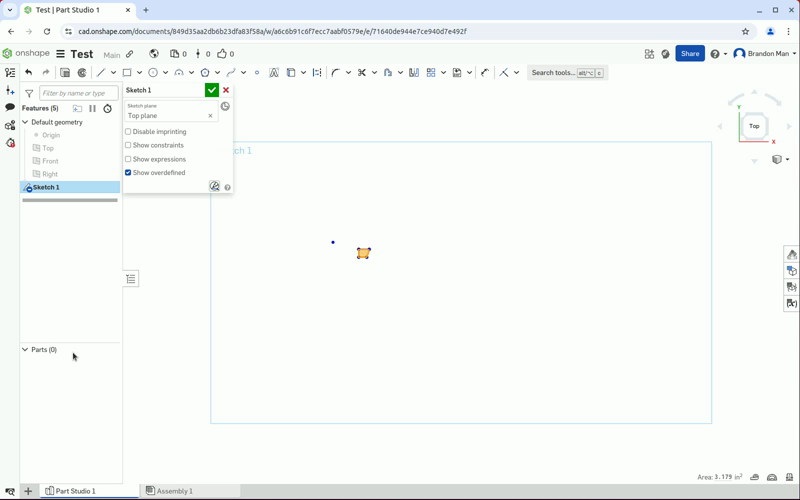
key(shift+e)
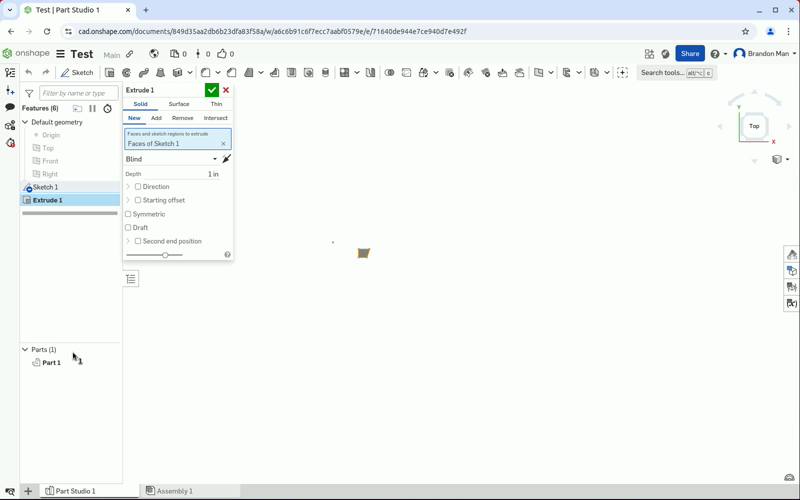
mouse_move(143, 106)
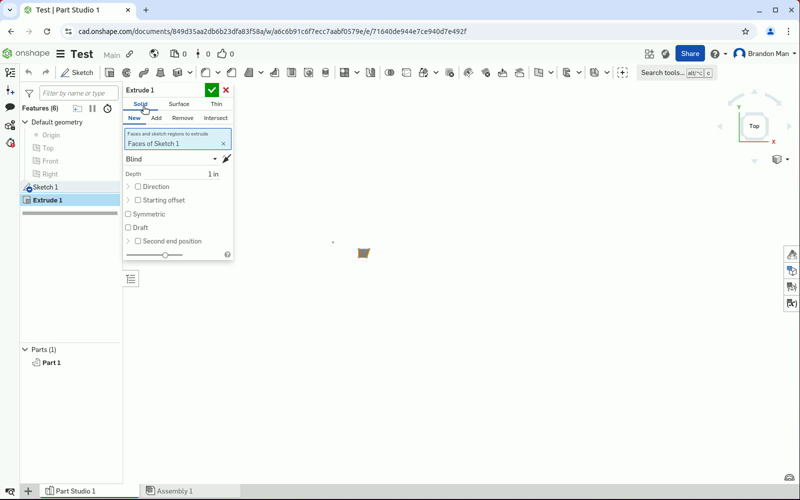
click(143, 106)
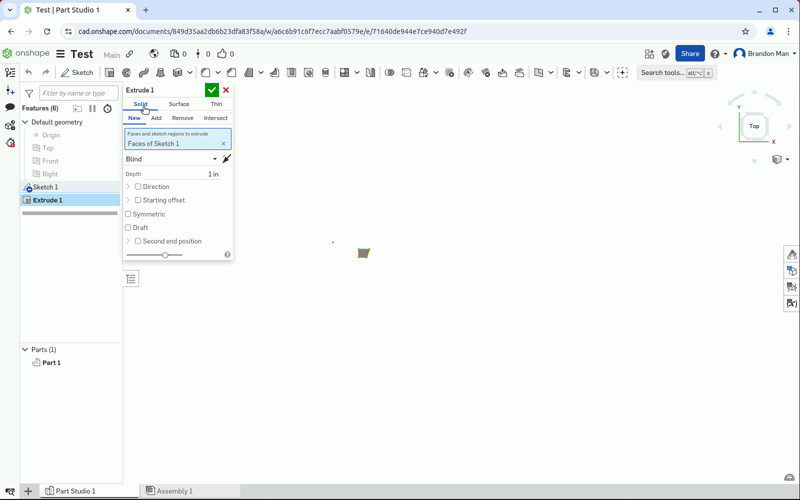
mouse_move(137, 120)
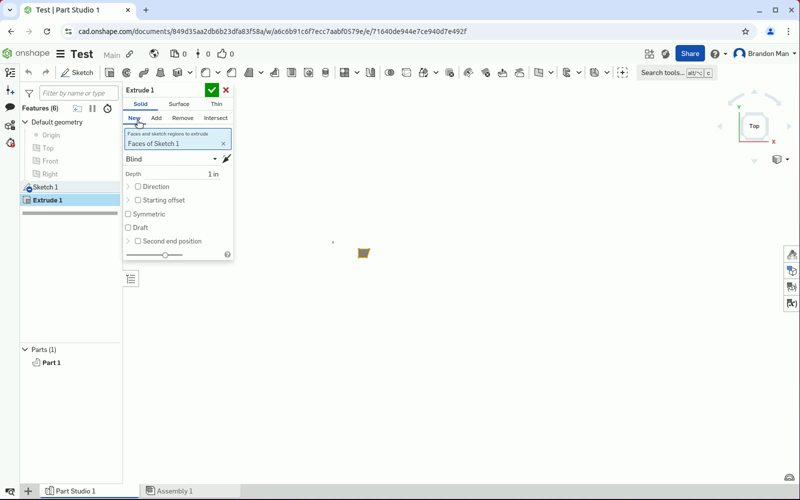
click(137, 120)
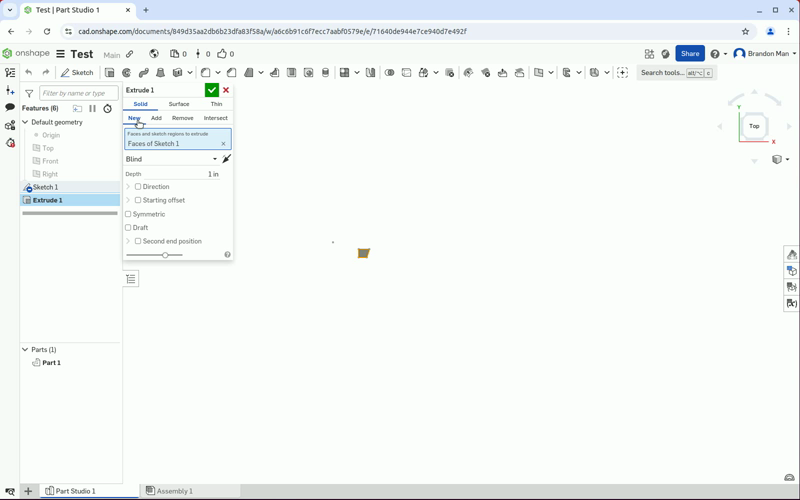
key(tab, 4)
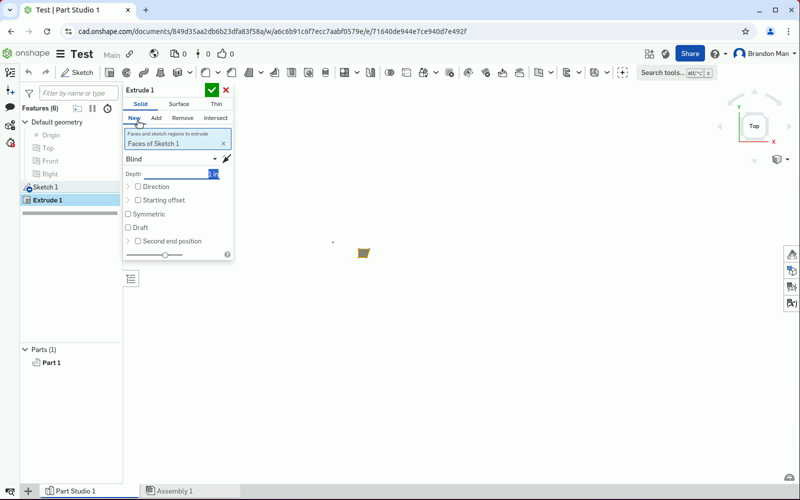
text(23.108)
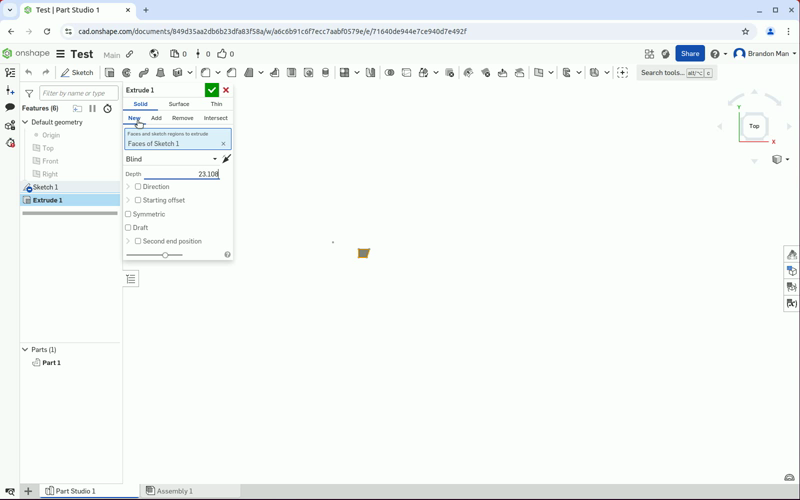
key(enter)
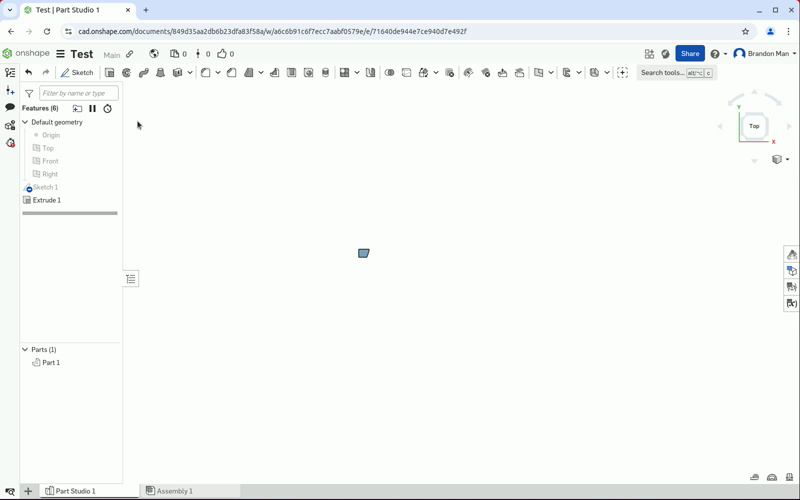
key(shift+h)
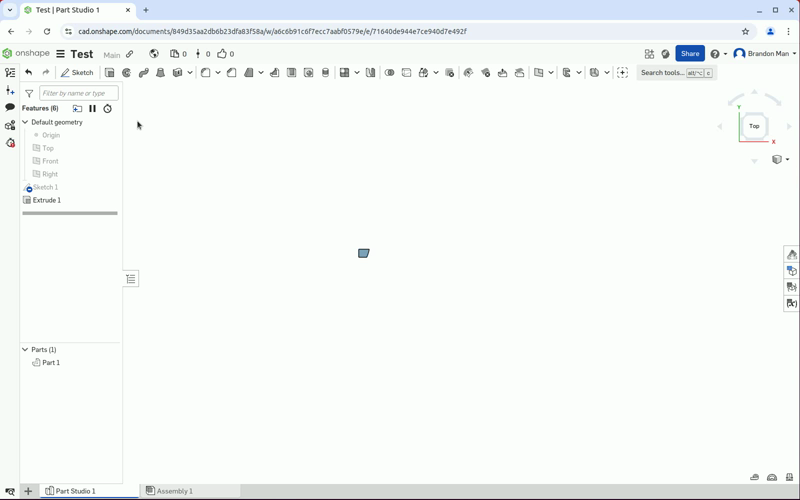
key(shift+h)
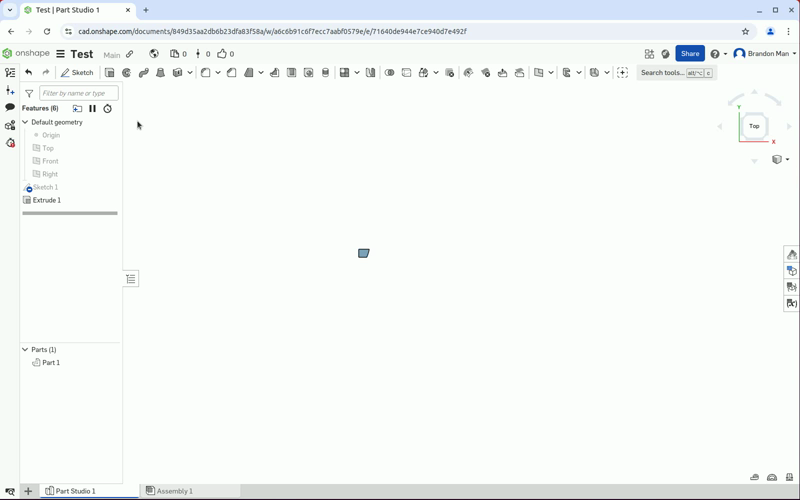
mouse_move(73, 189)
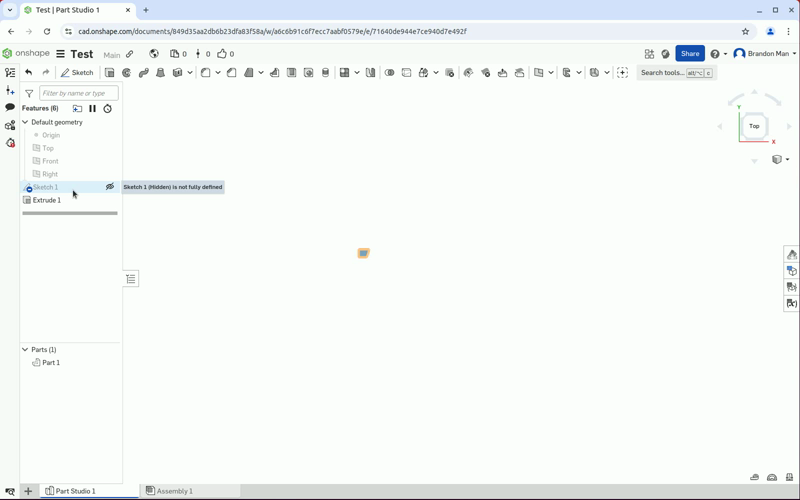
click(73, 189)
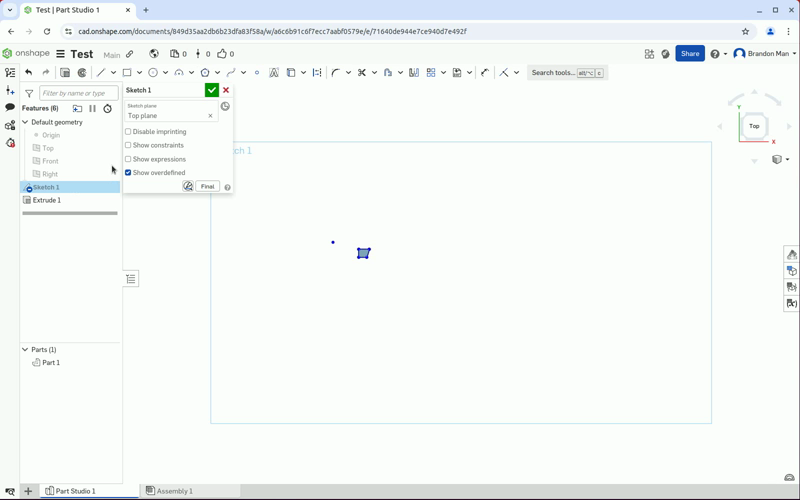
mouse_move(229, 92)
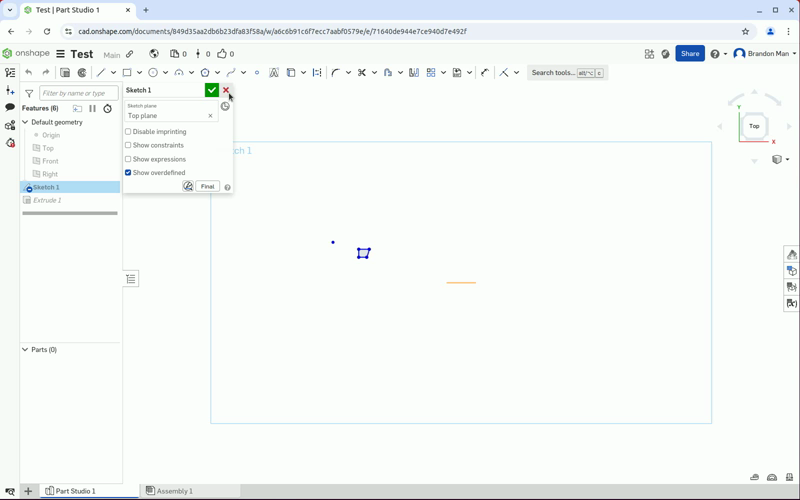
click(229, 92)
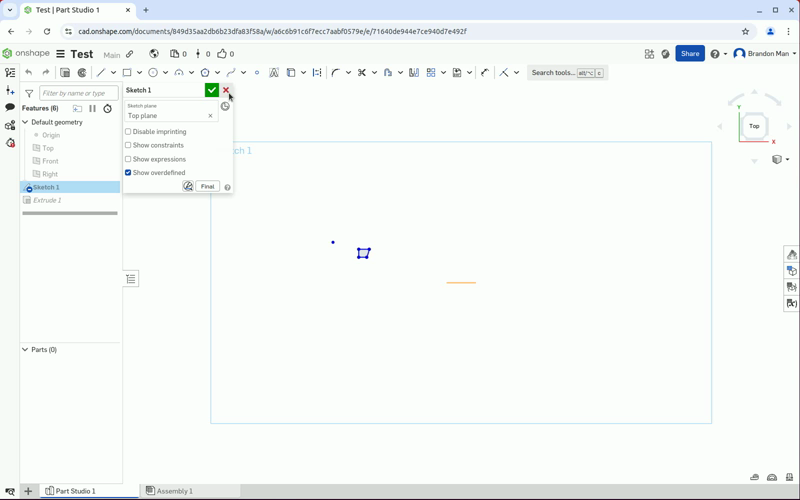
key(shift+s)
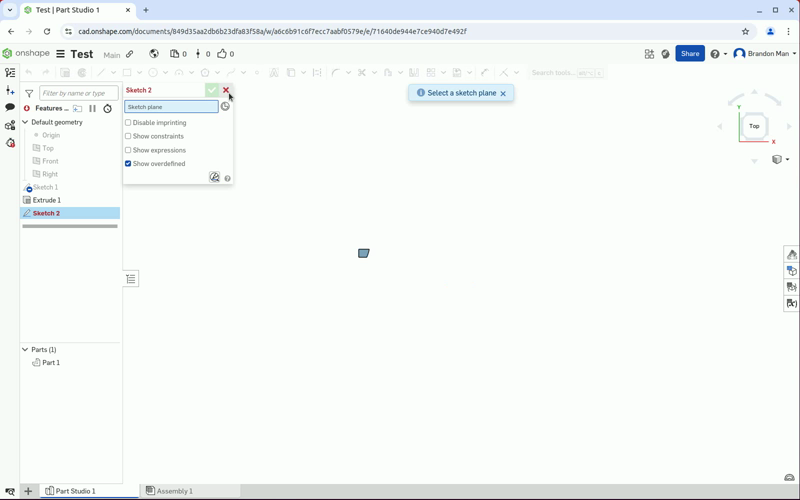
mouse_move(73, 150)
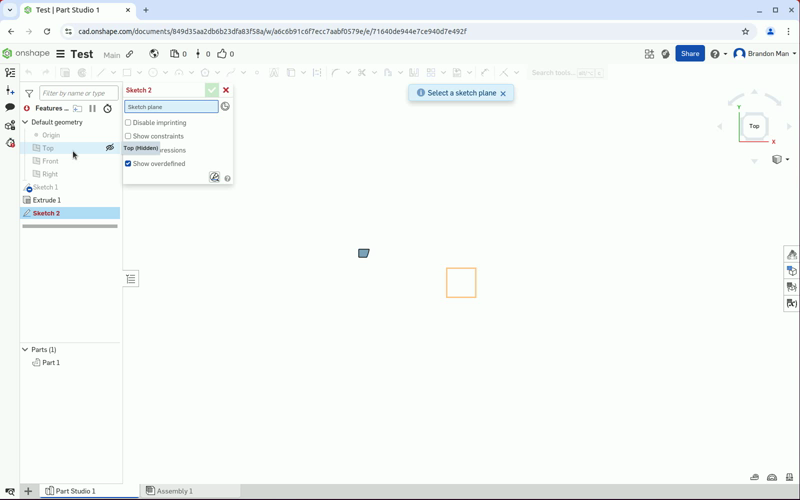
click(73, 150)
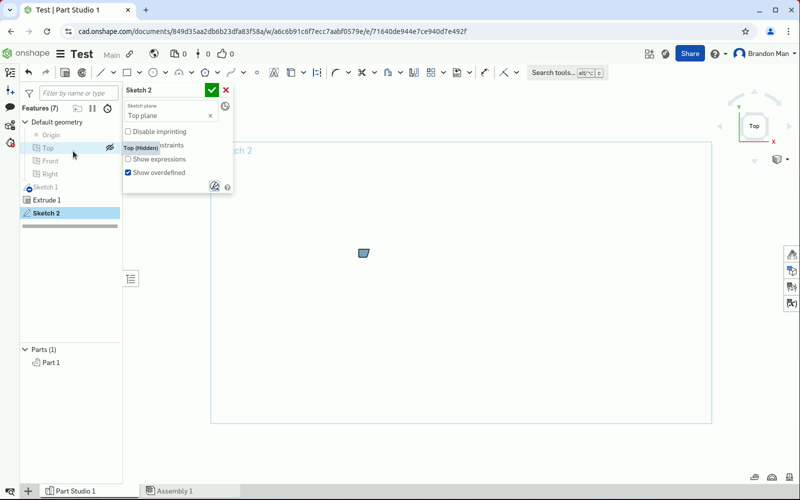
mouse_move(73, 352)
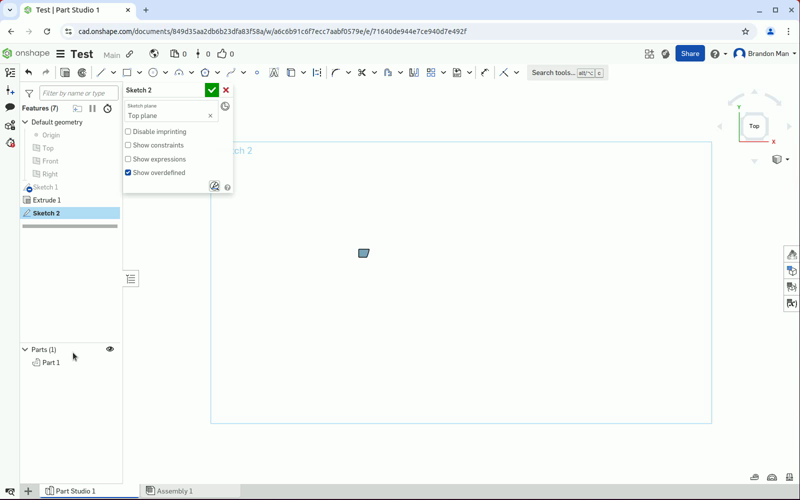
key(y)
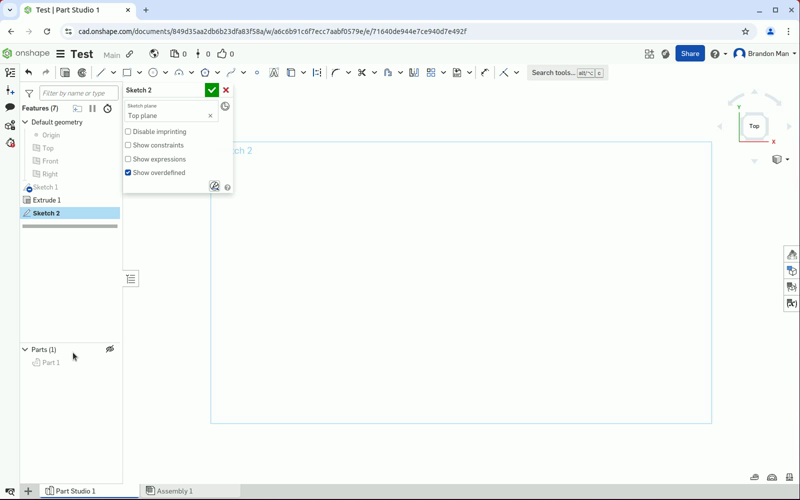
key(a)
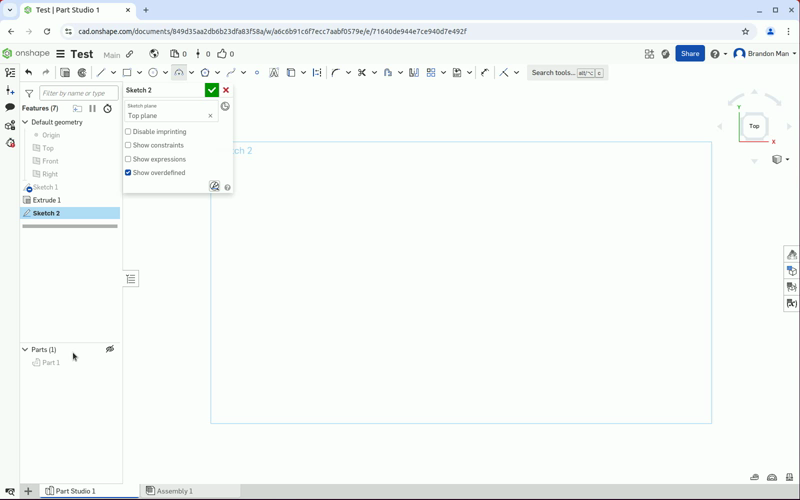
key_down(shift)
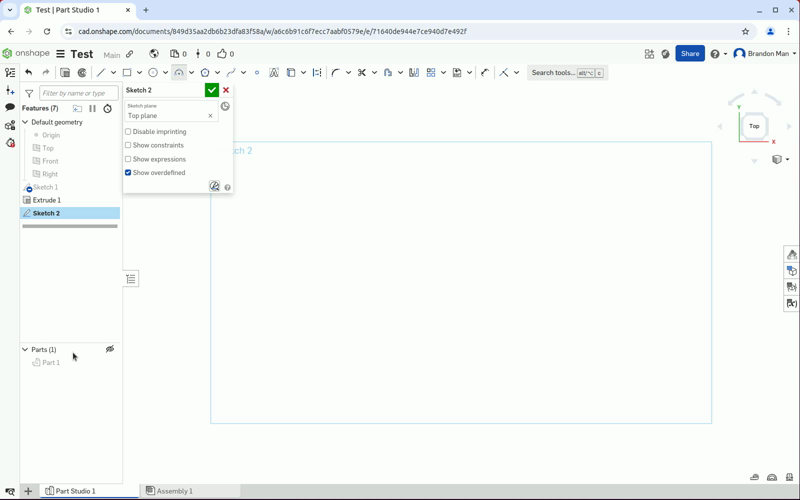
mouse_move(553, 251)
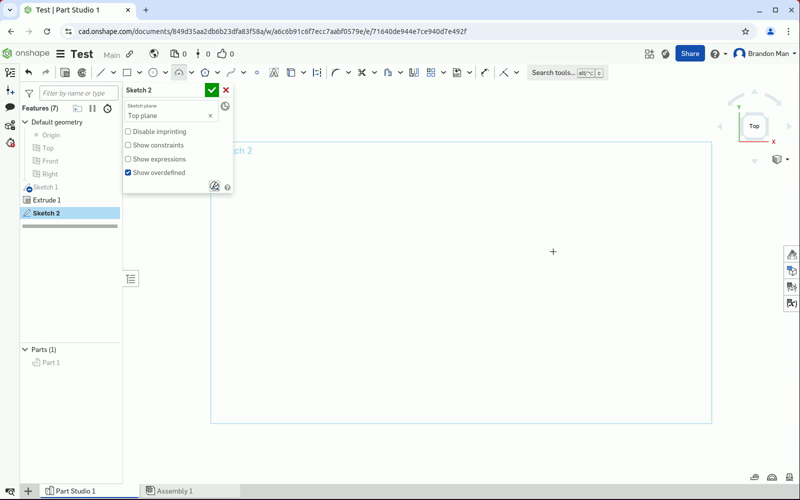
click(553, 251)
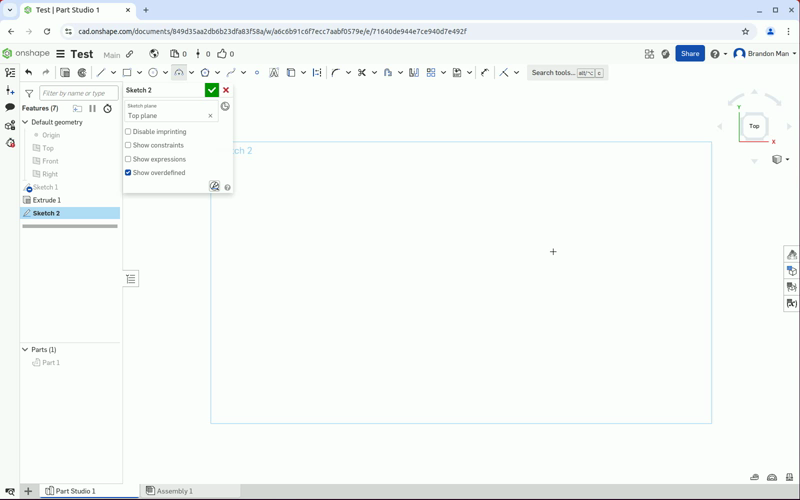
key_up(shift)
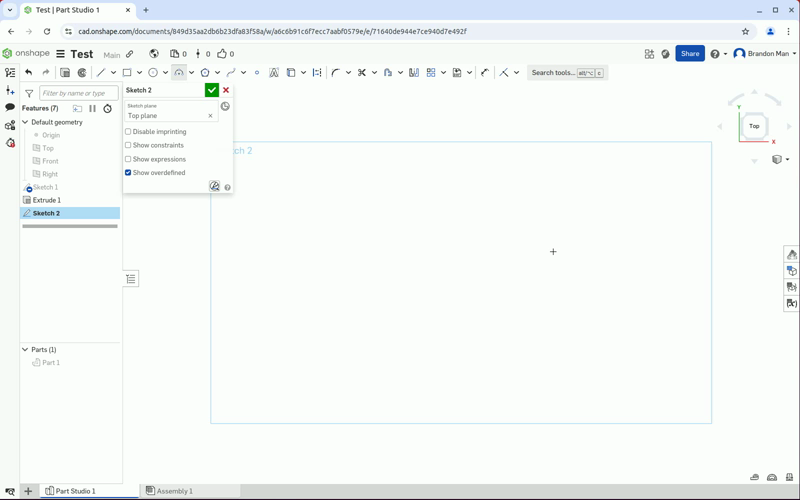
key_down(shift)
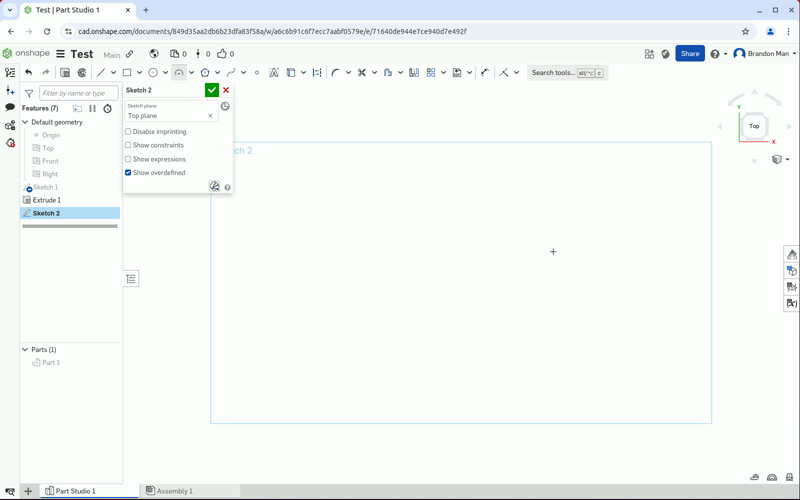
mouse_move(555, 259)
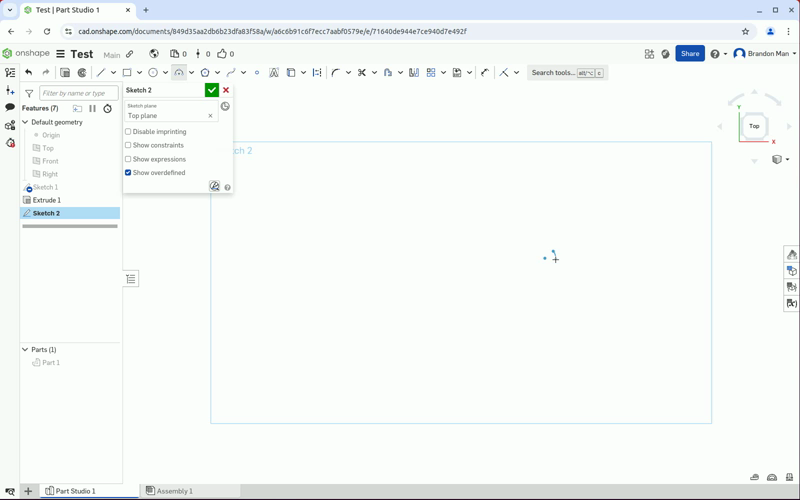
click(555, 259)
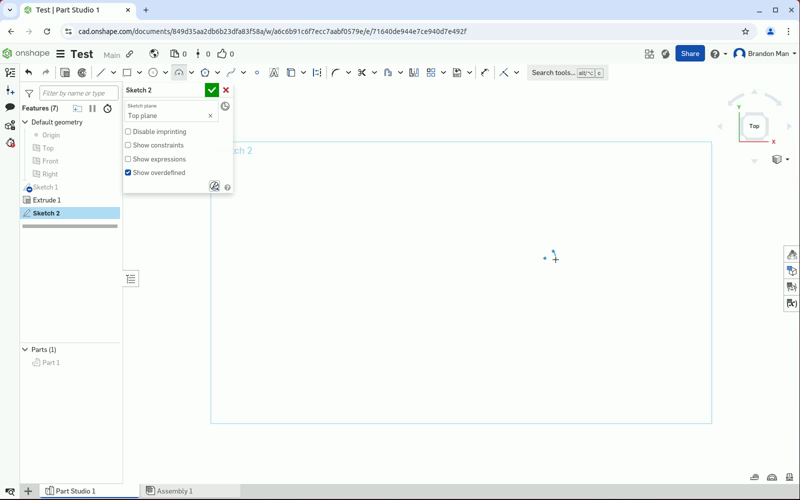
mouse_move(554, 255)
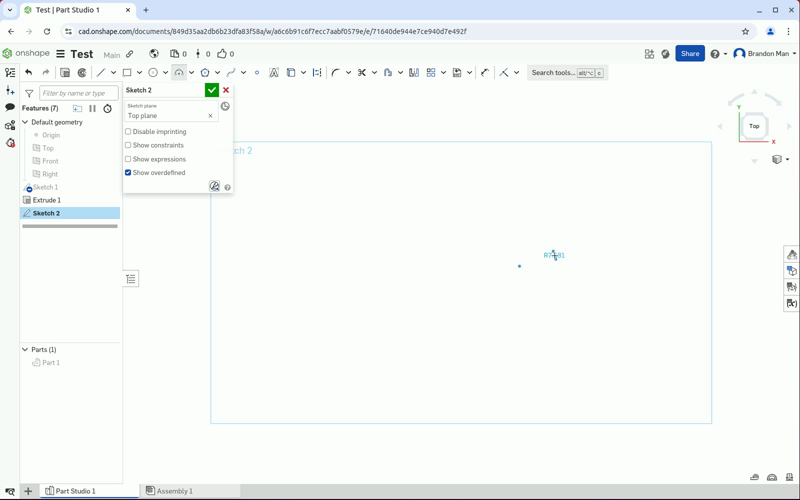
click(554, 255)
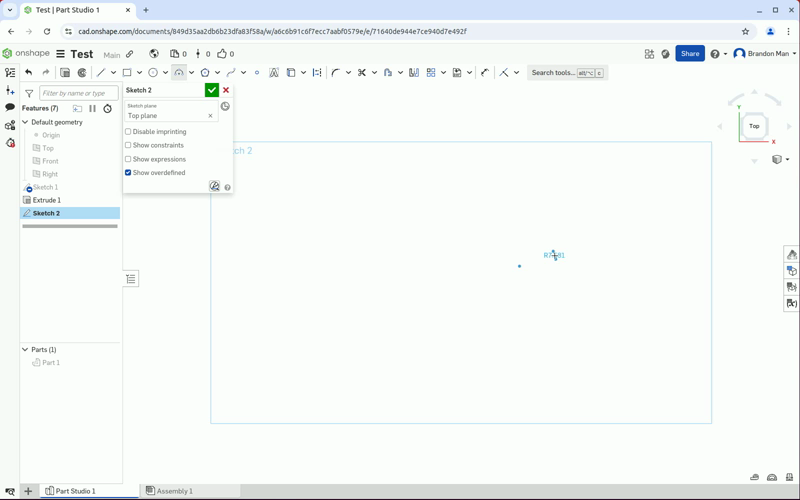
key_up(shift)
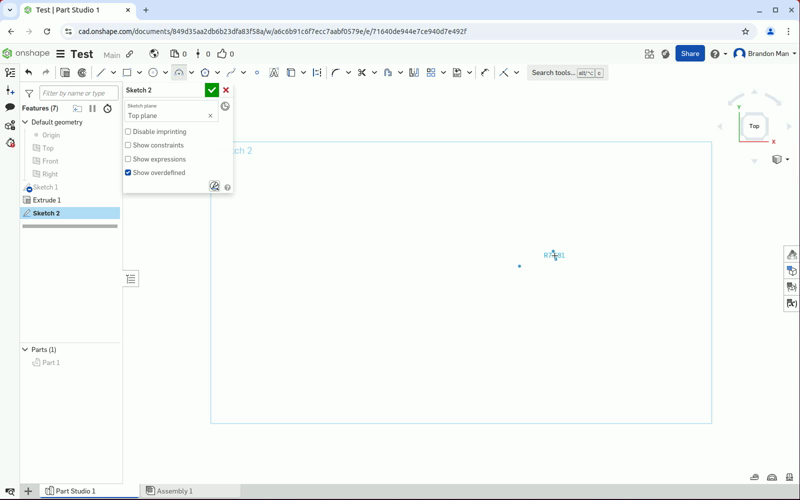
key(esc)
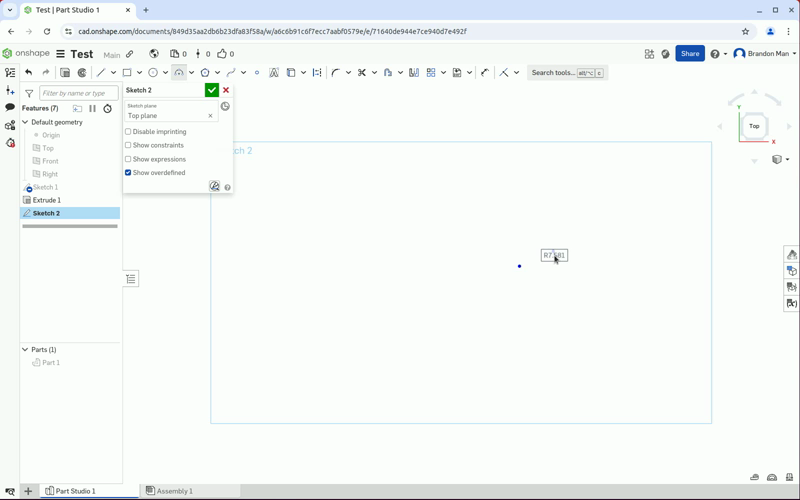
key(l)
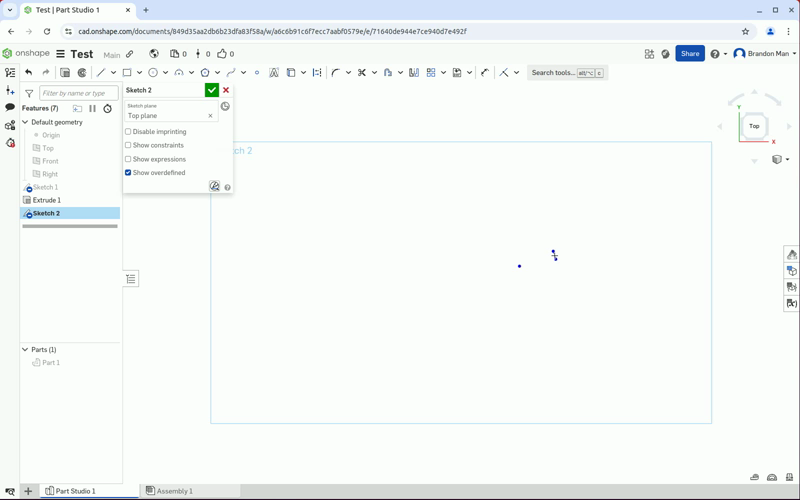
mouse_move(555, 259)
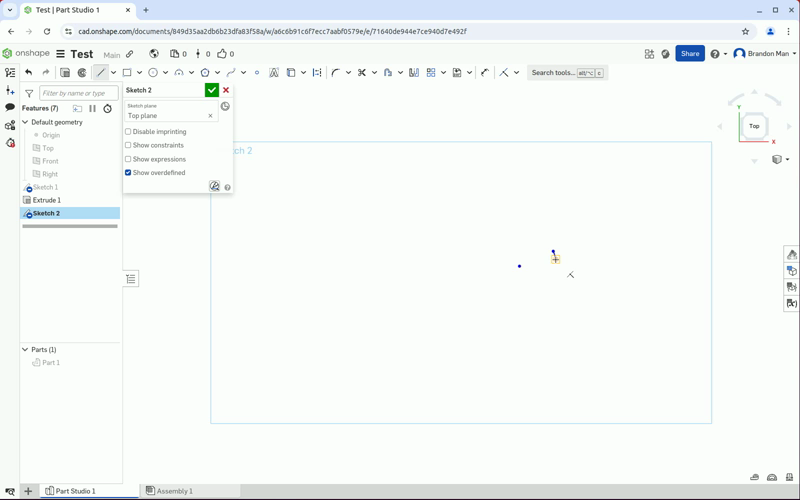
scroll(6)
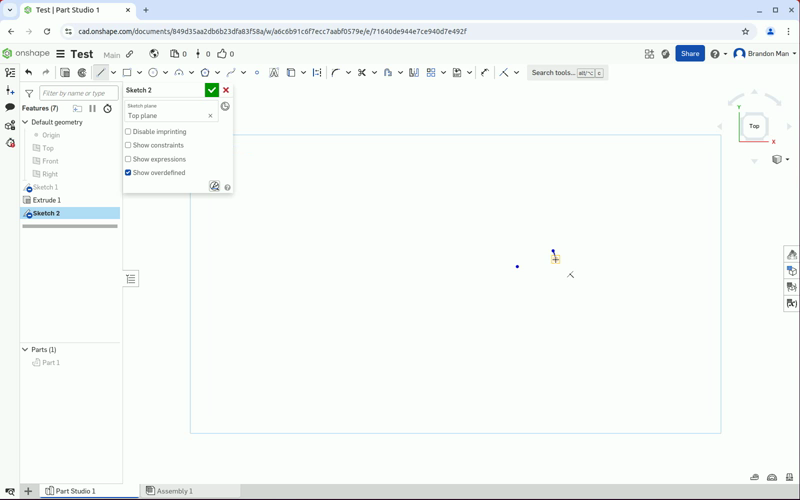
scroll(6)
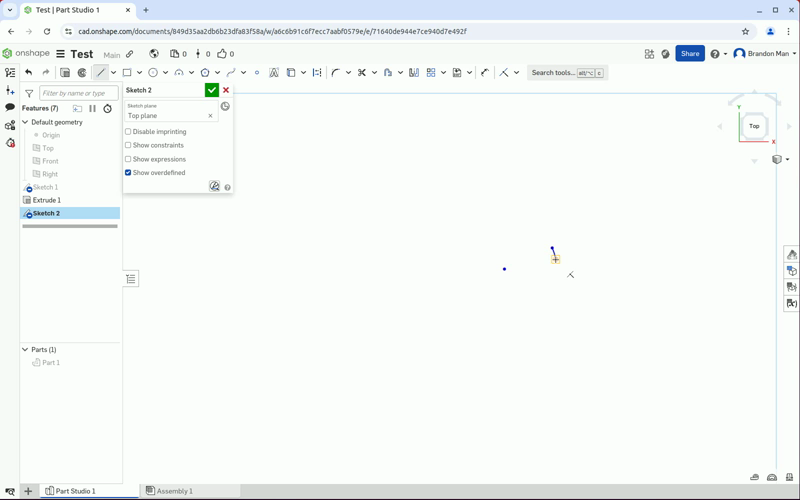
scroll(6)
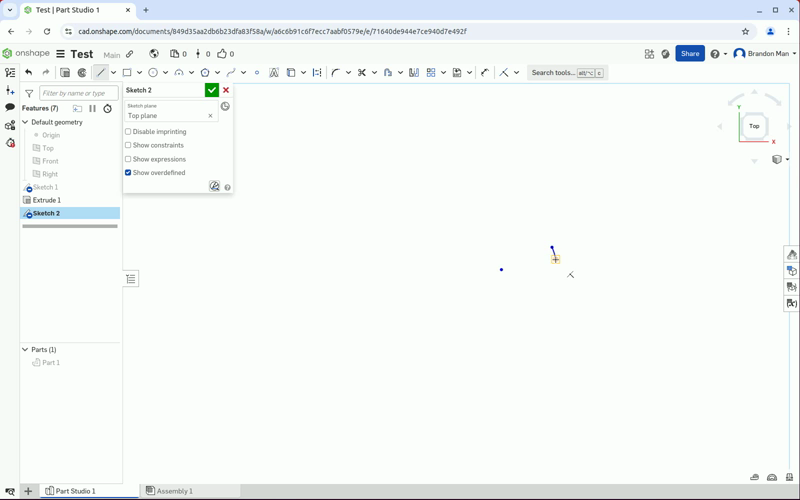
scroll(6)
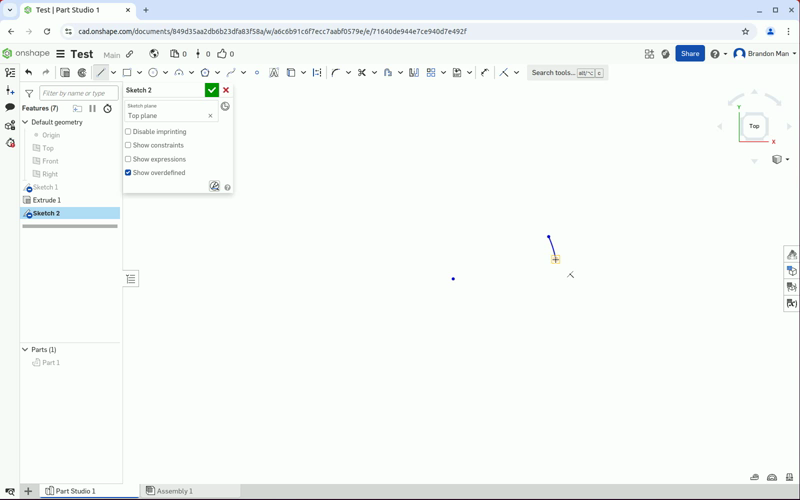
scroll(6)
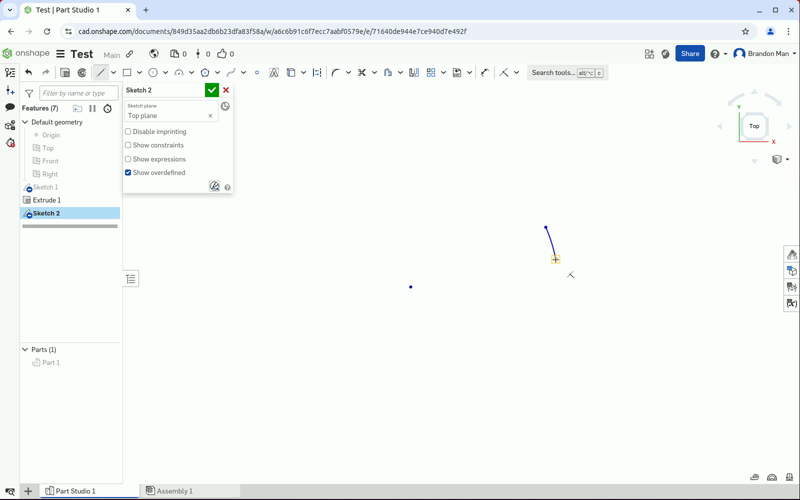
scroll(6)
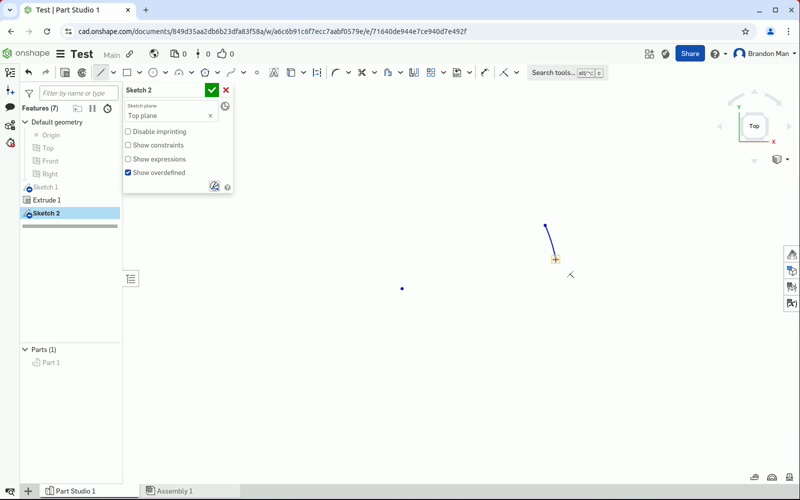
scroll(6)
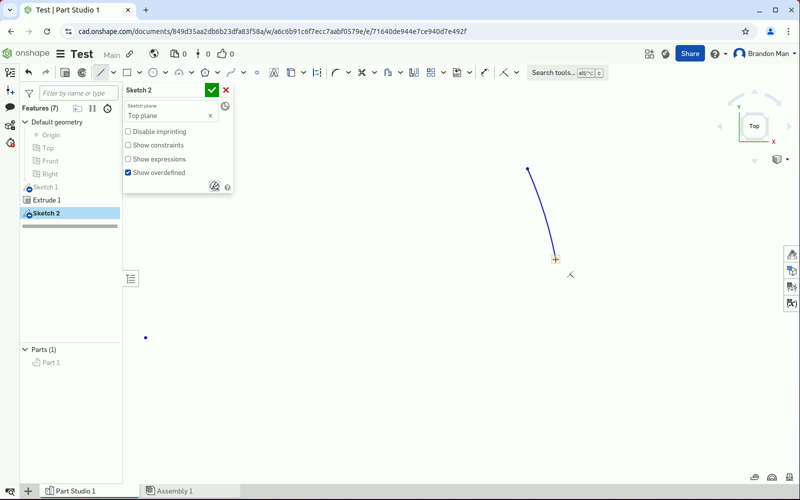
click(555, 259)
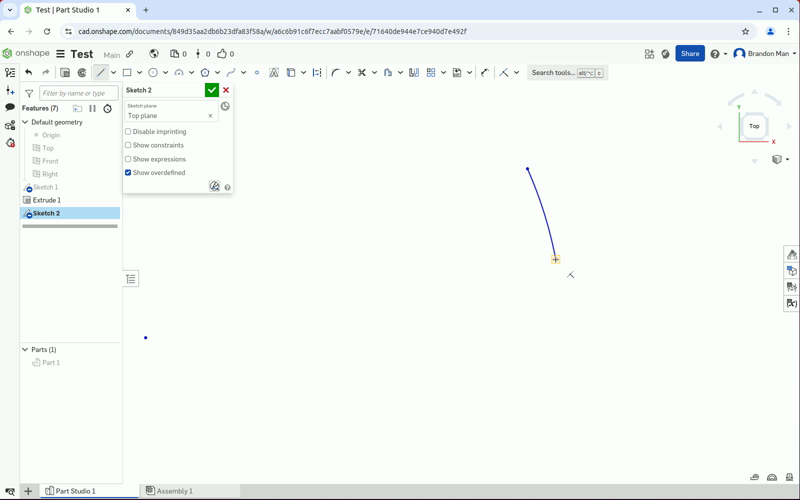
scroll(-6)
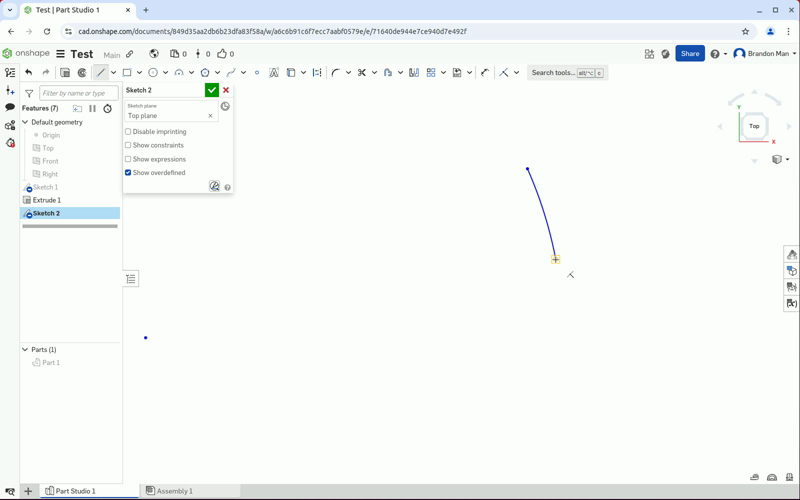
scroll(-6)
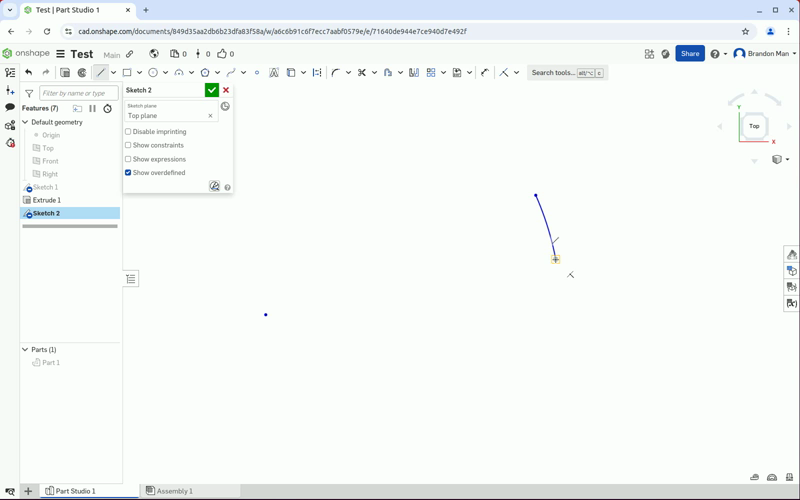
scroll(-6)
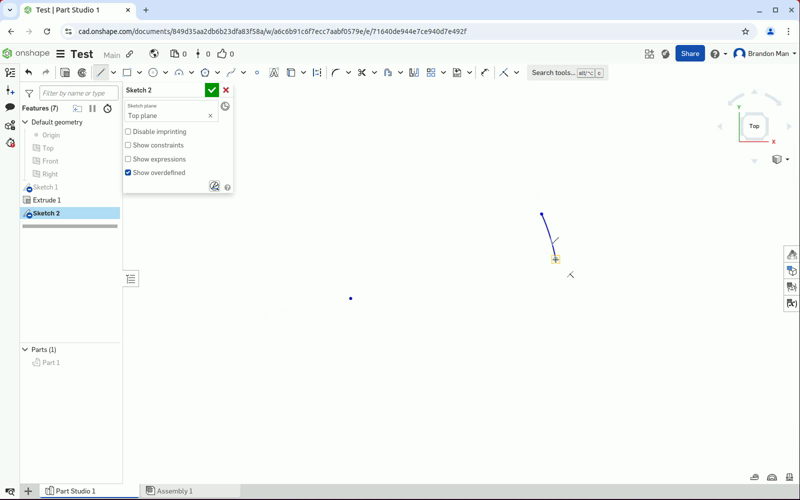
scroll(-6)
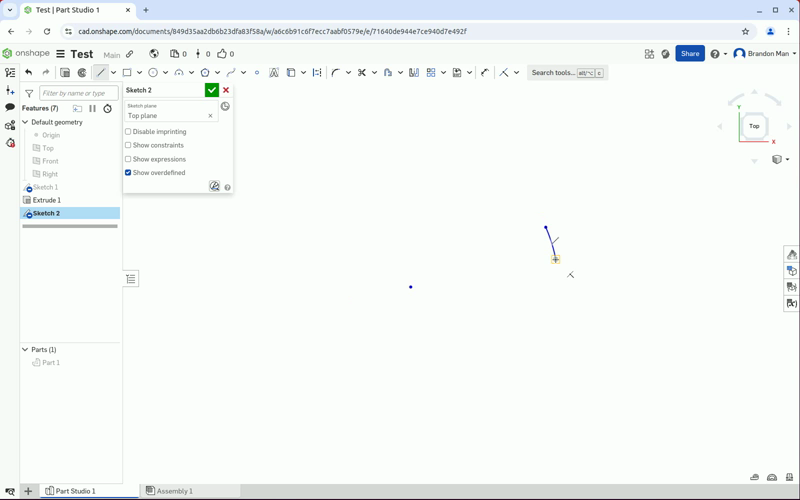
scroll(-6)
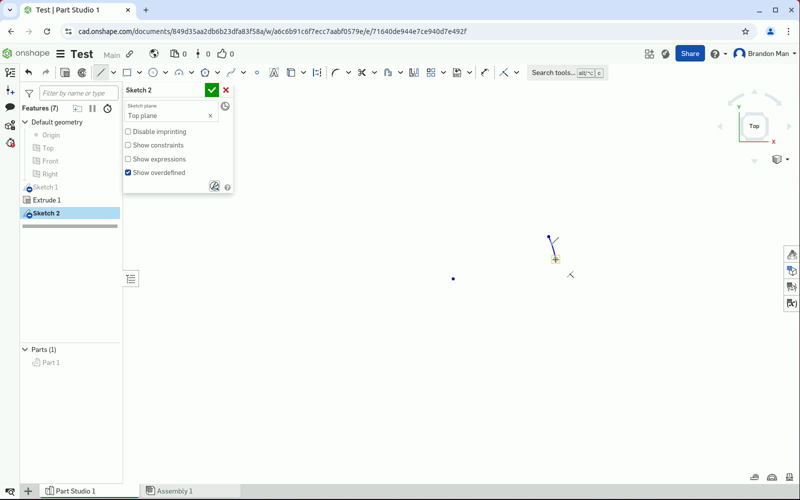
scroll(-6)
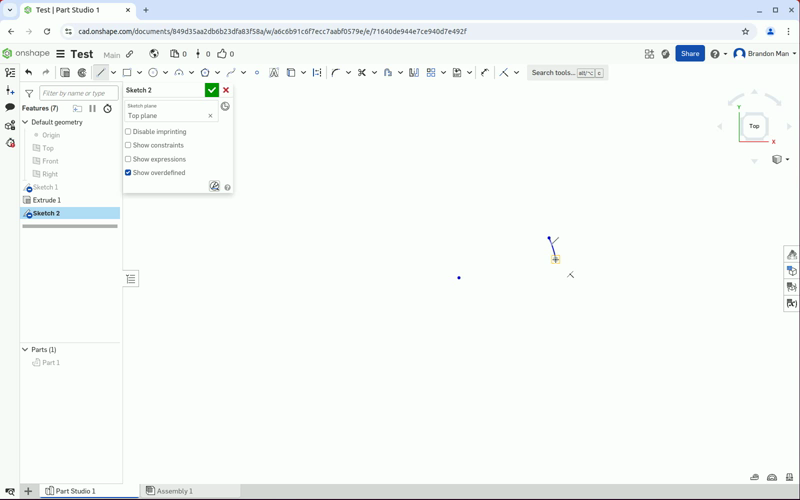
scroll(-6)
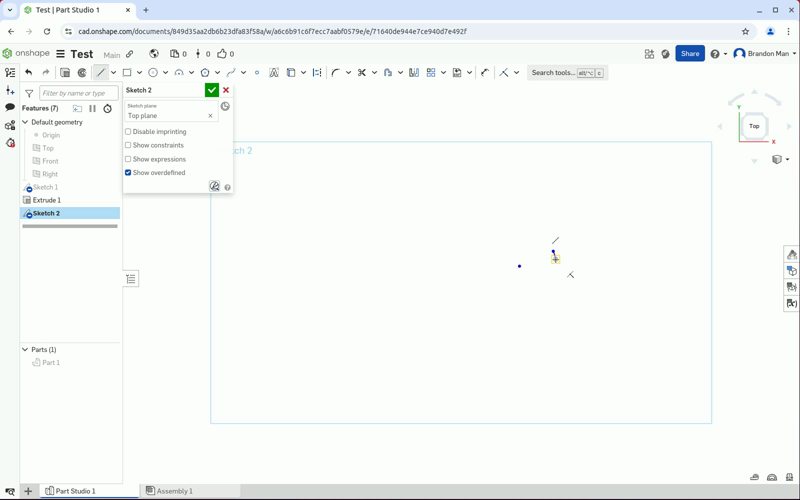
key_down(shift)
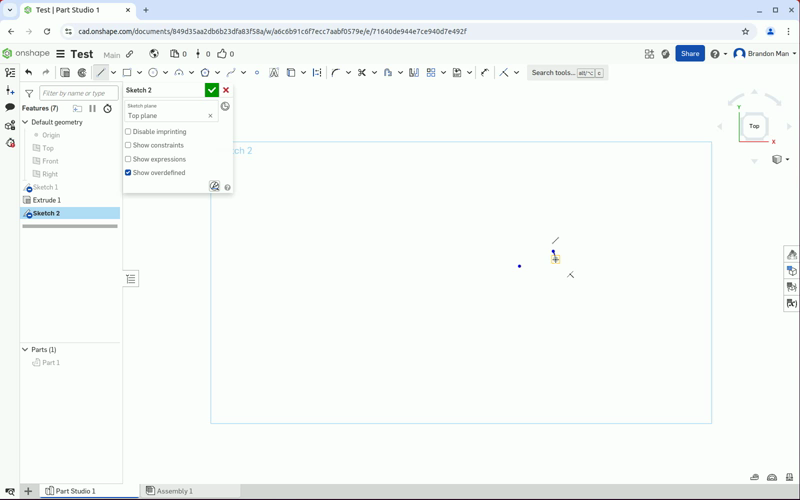
mouse_move(585, 259)
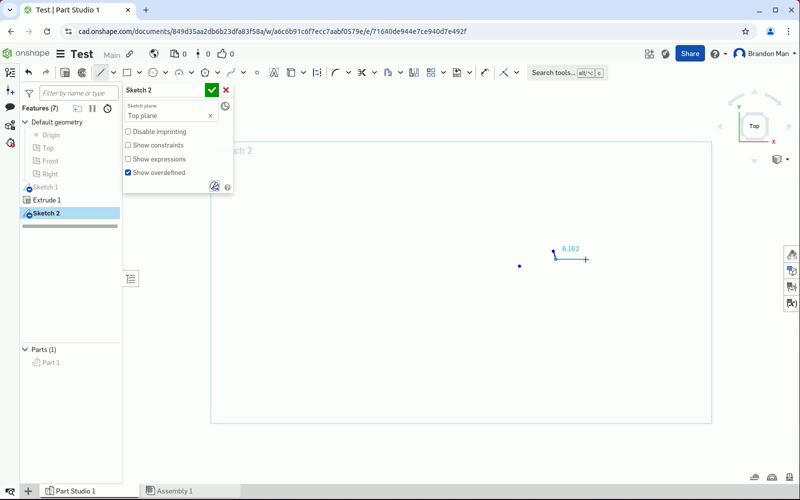
mouse_move(563, 259)
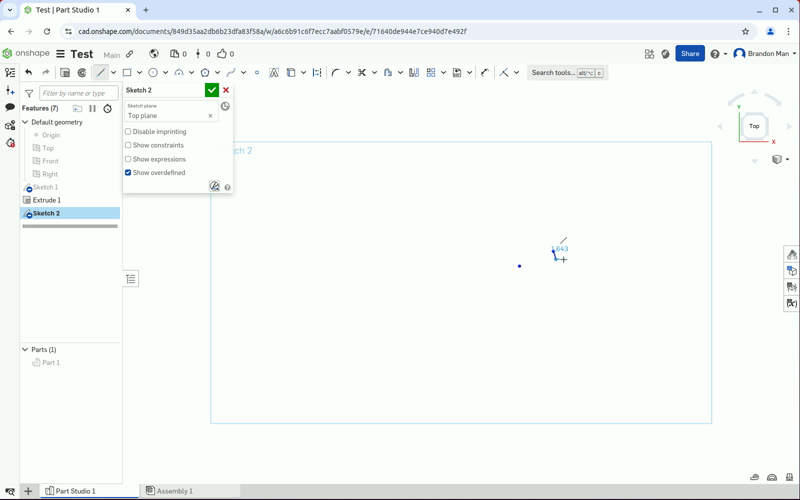
click(563, 259)
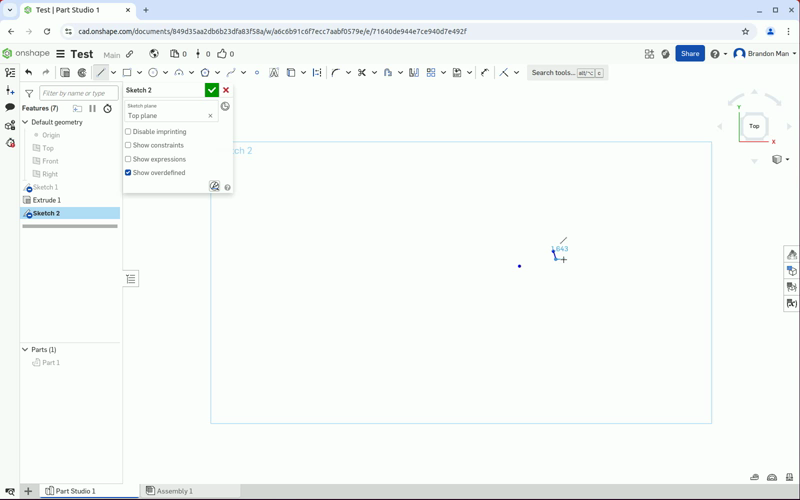
key_up(shift)
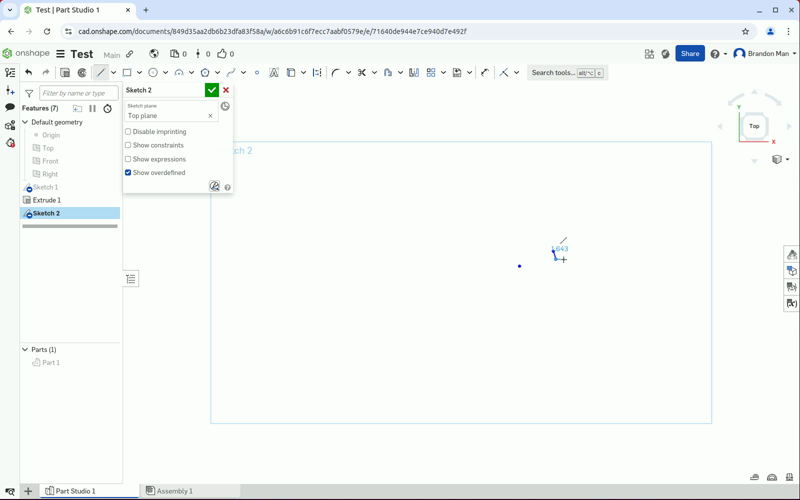
key_down(shift)
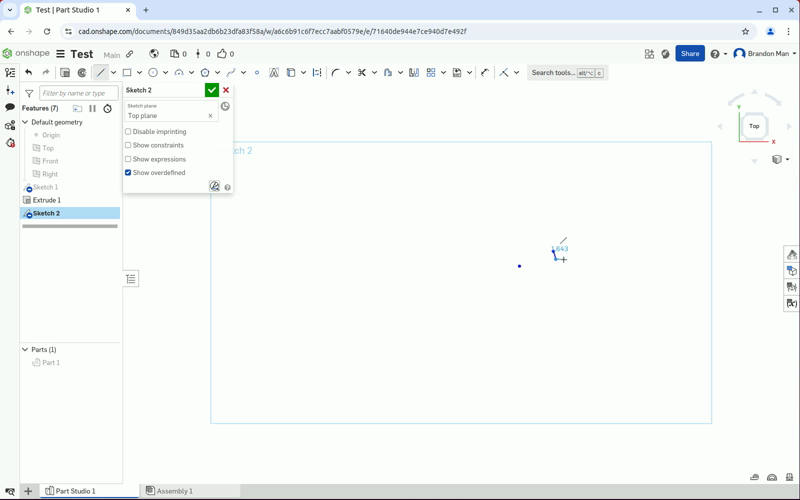
mouse_move(589, 259)
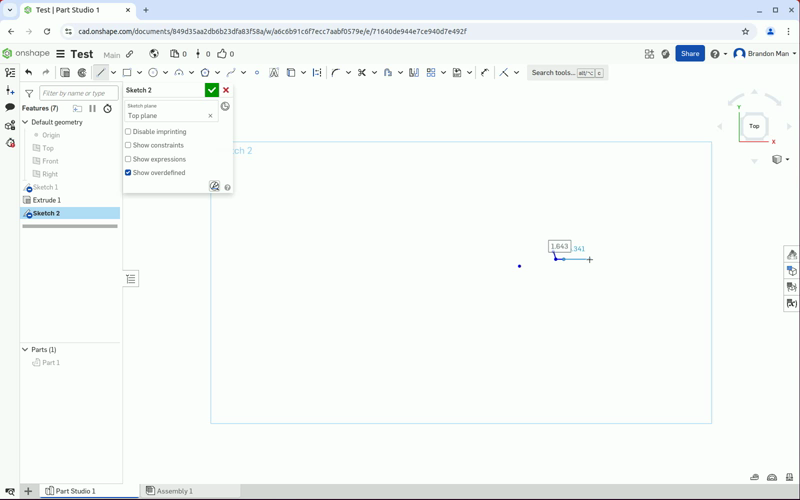
mouse_move(563, 251)
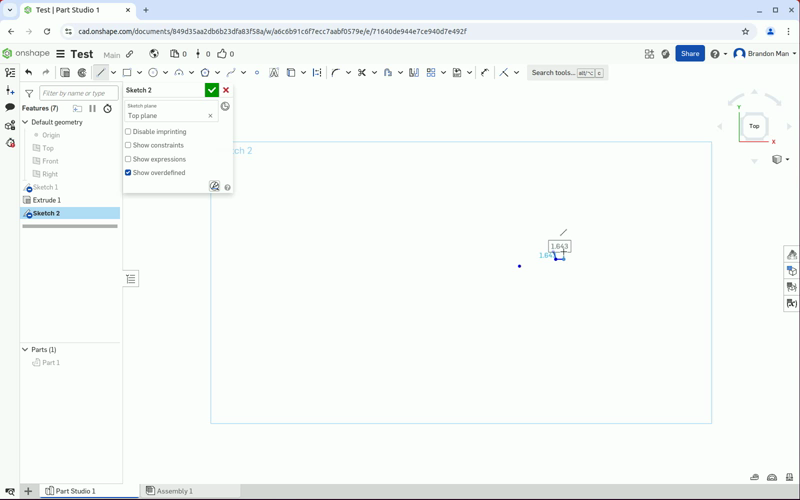
click(563, 251)
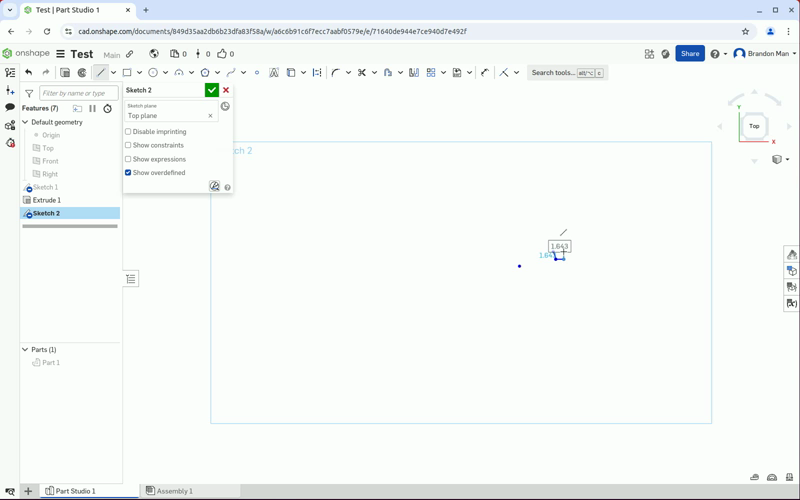
key_up(shift)
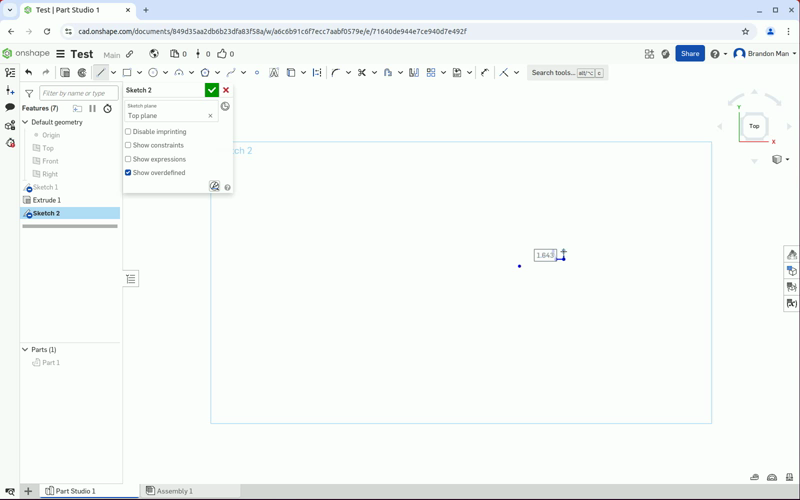
mouse_move(589, 251)
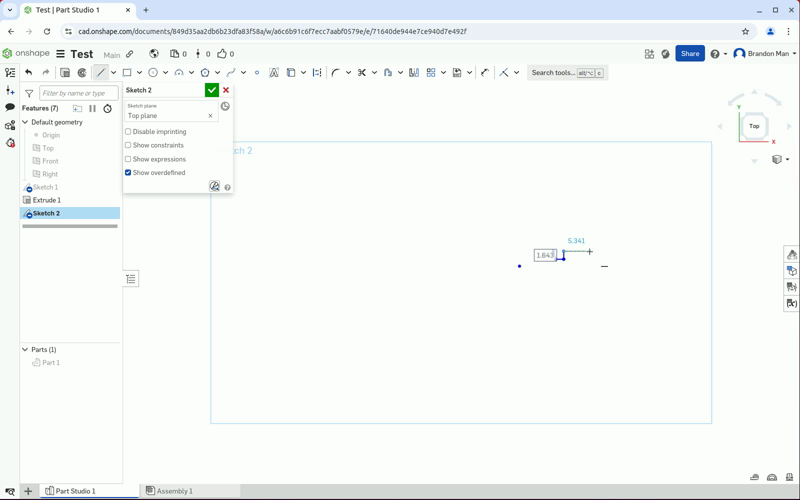
key_down(shift)
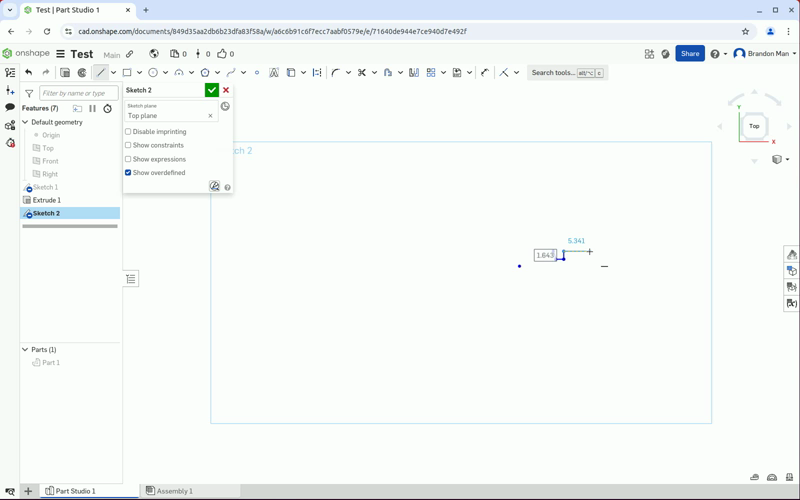
mouse_move(553, 251)
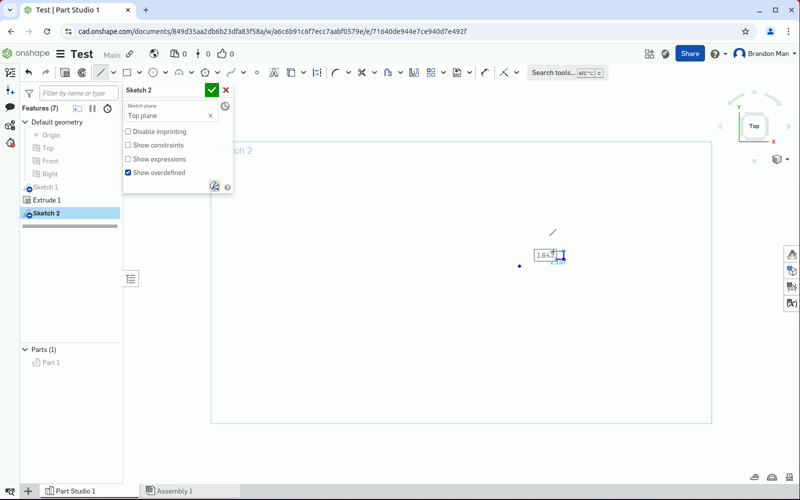
scroll(6)
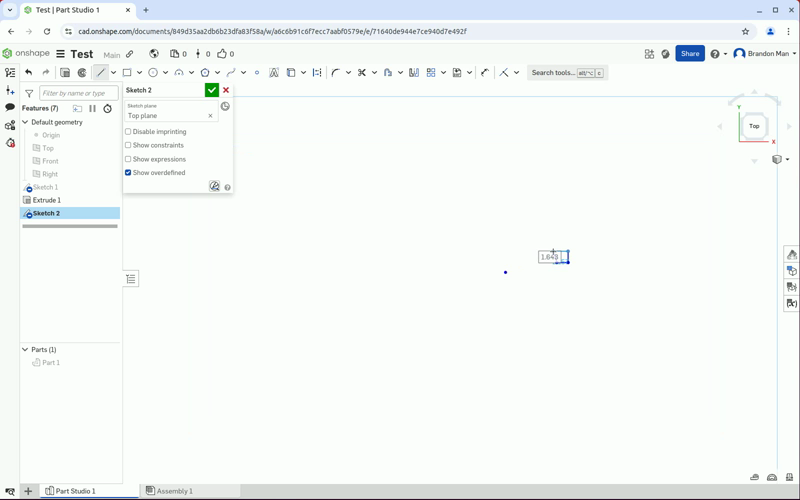
scroll(6)
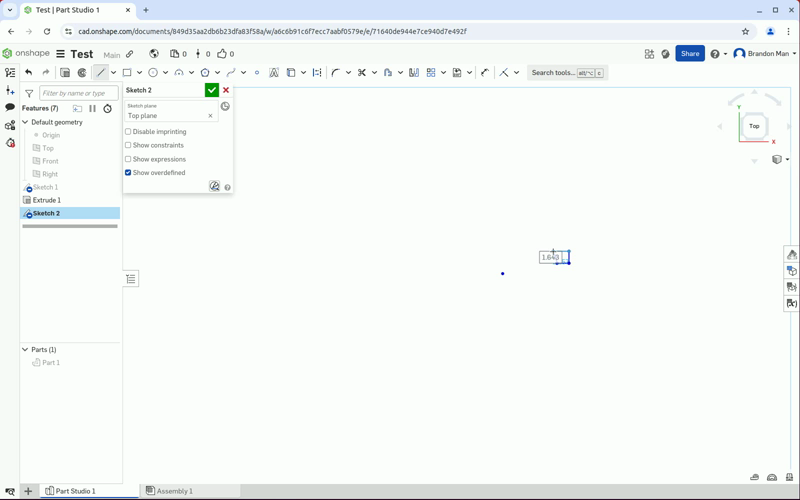
scroll(6)
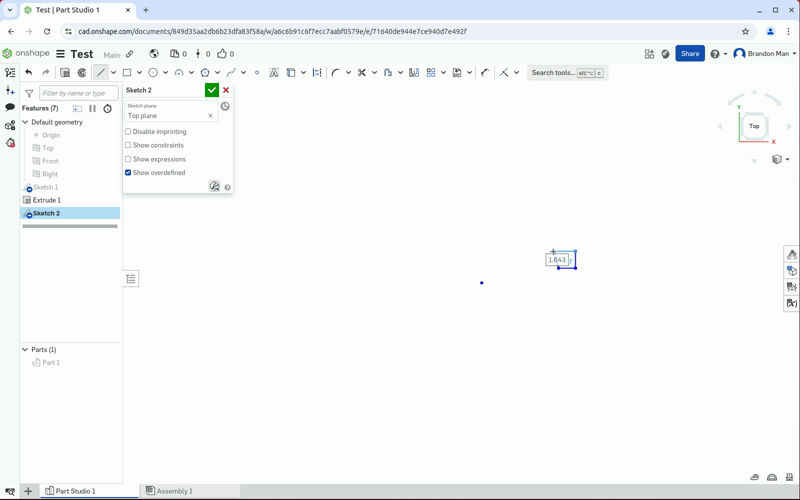
scroll(6)
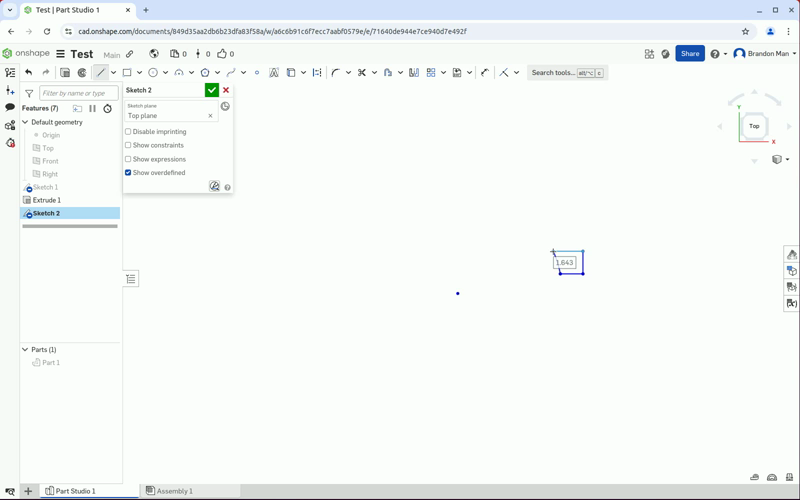
scroll(6)
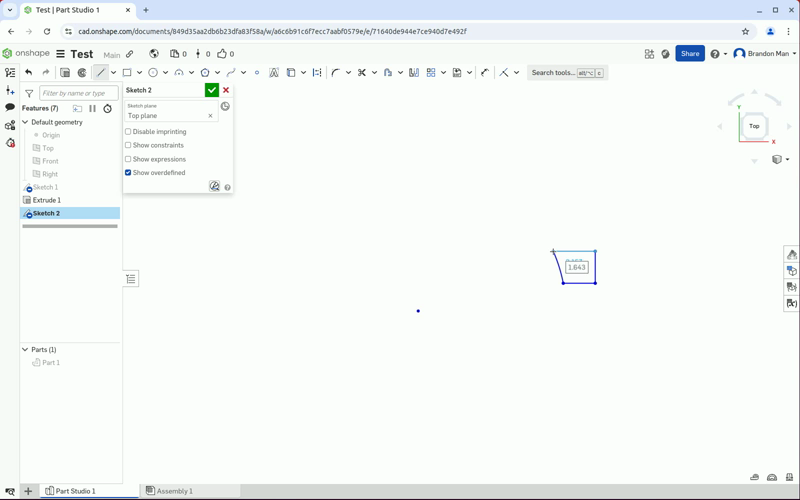
scroll(6)
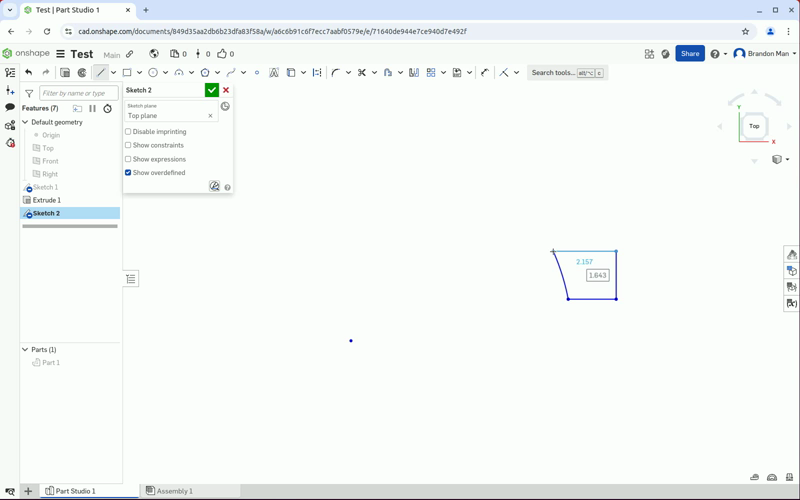
scroll(6)
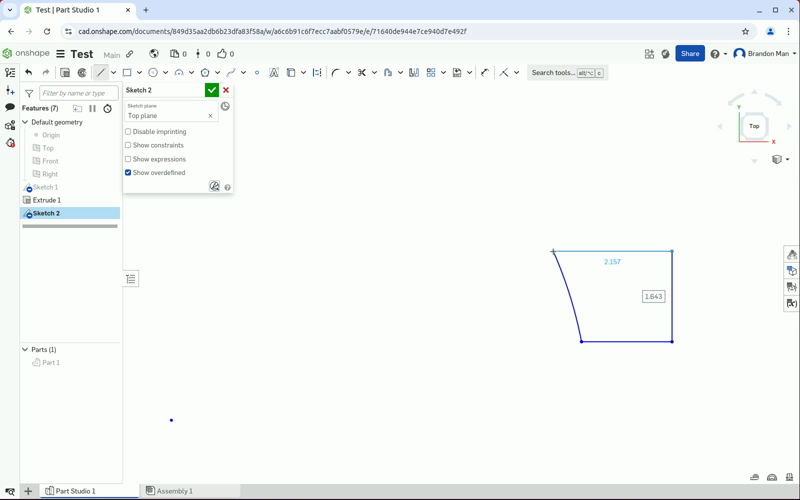
key_up(shift)
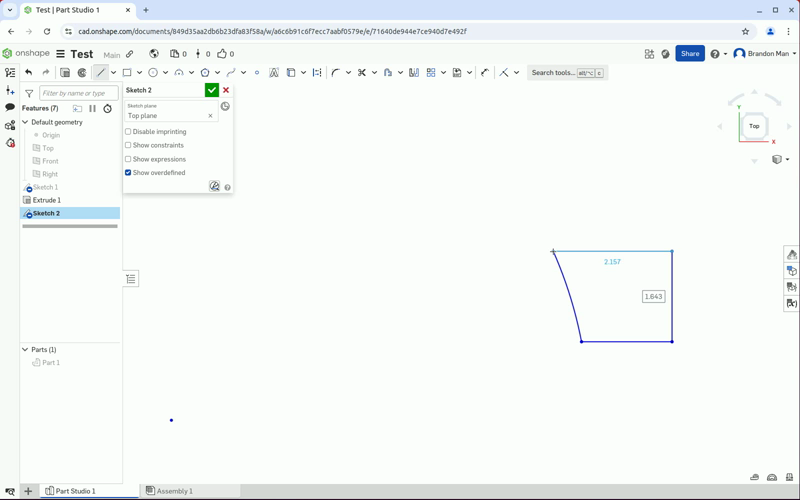
click(553, 251)
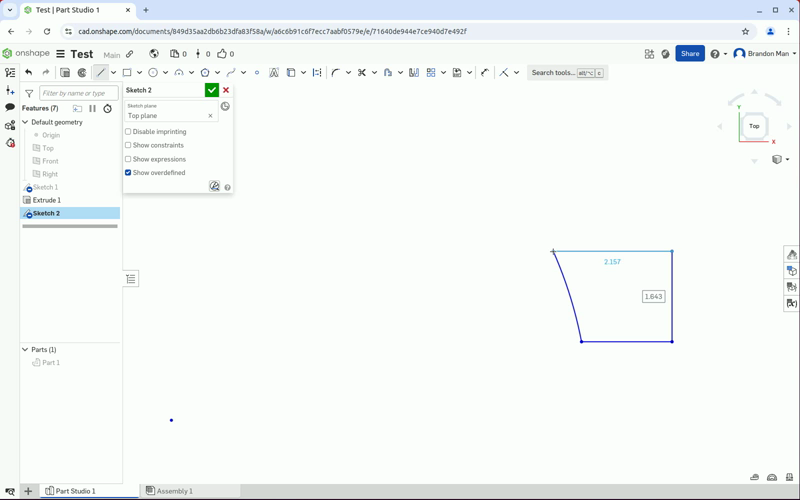
scroll(-6)
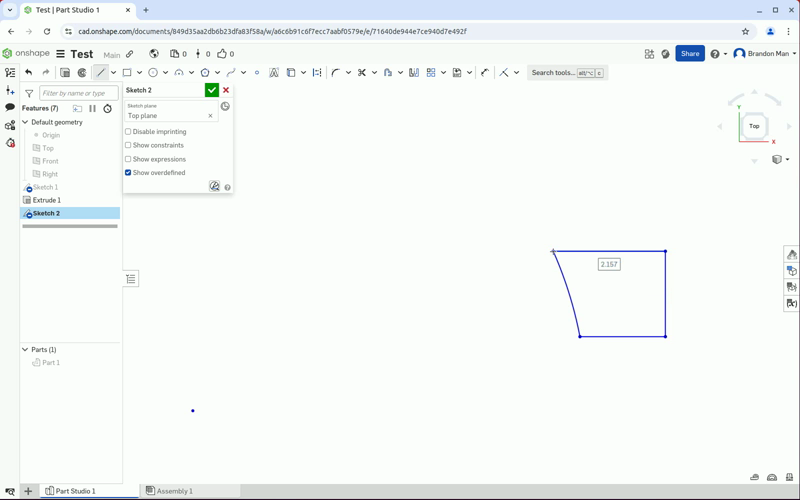
scroll(-6)
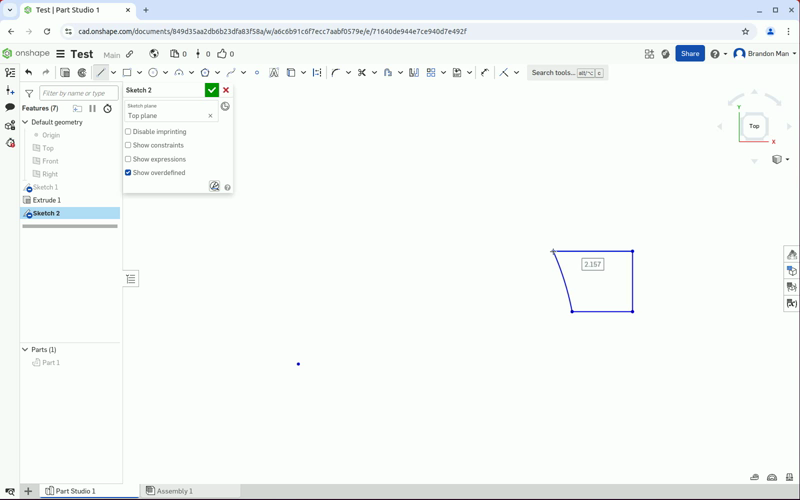
scroll(-6)
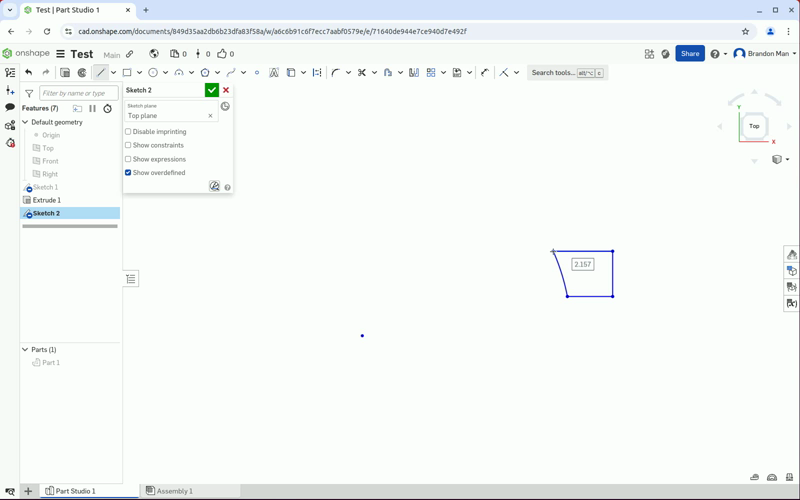
scroll(-6)
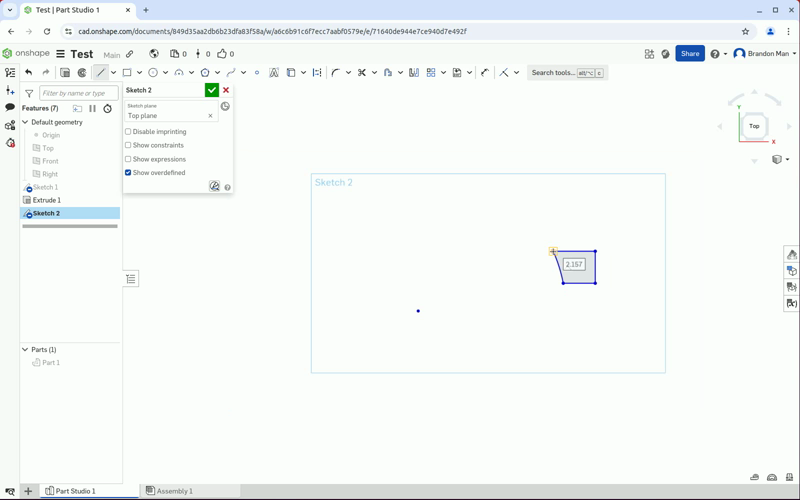
scroll(-6)
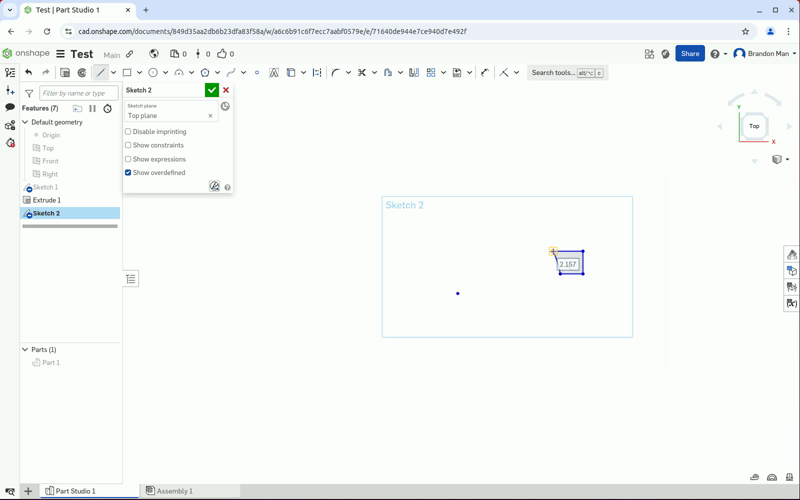
scroll(-6)
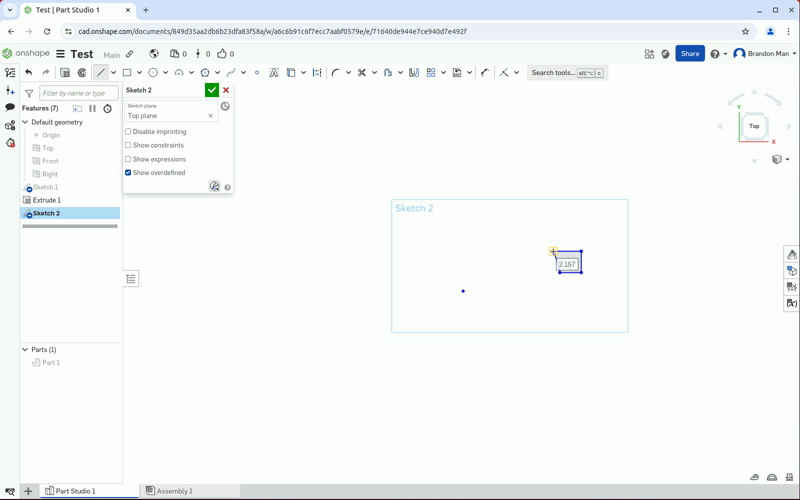
scroll(-6)
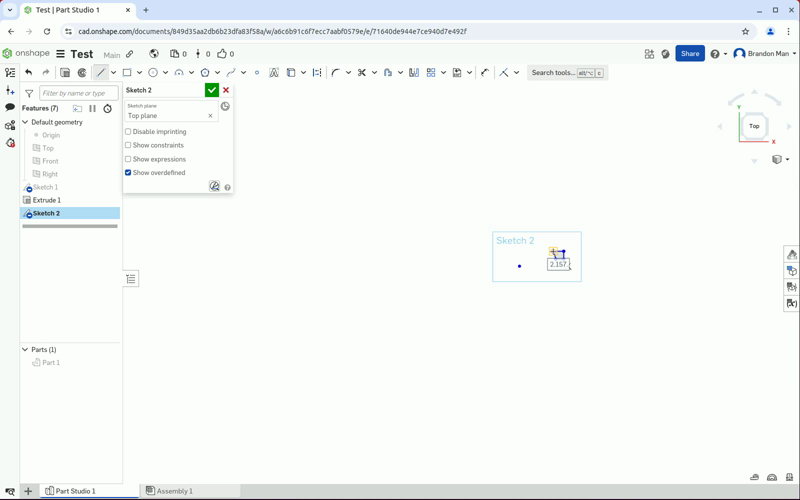
key(esc)
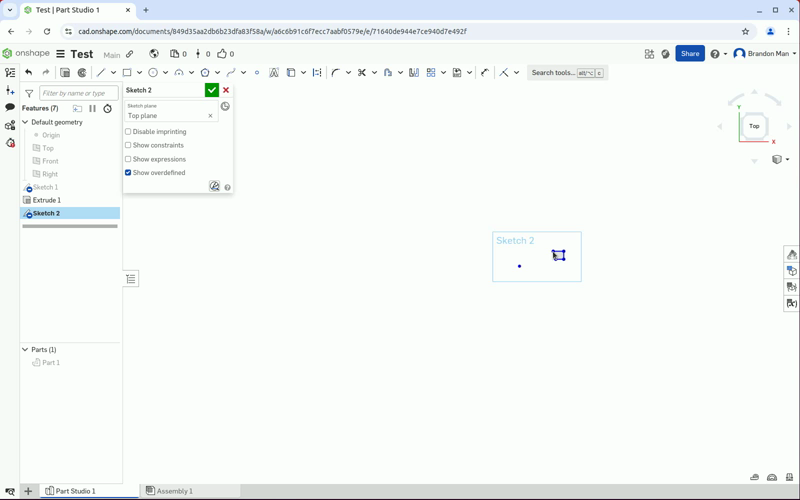
mouse_move(561, 257)
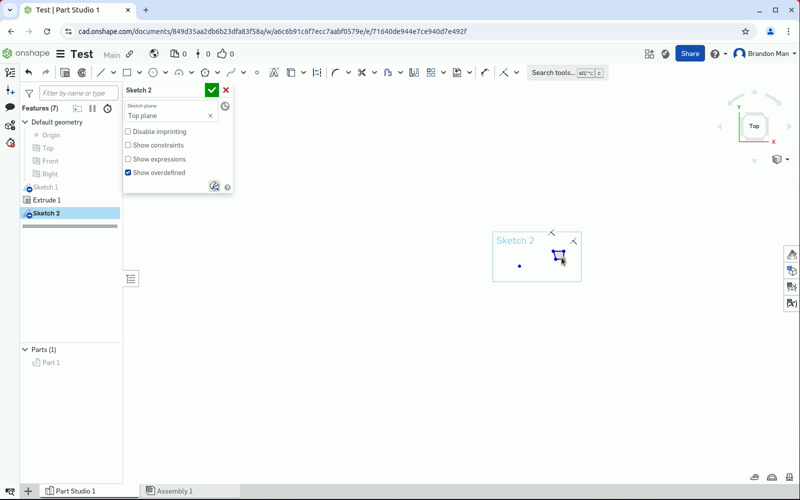
scroll(6)
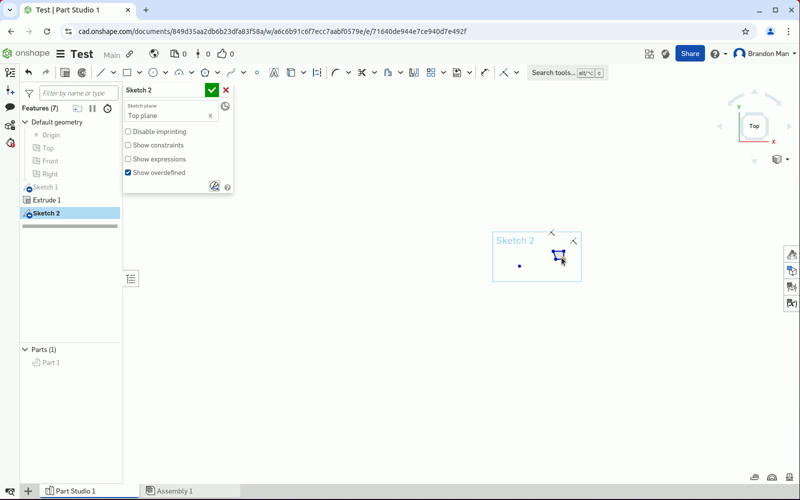
scroll(6)
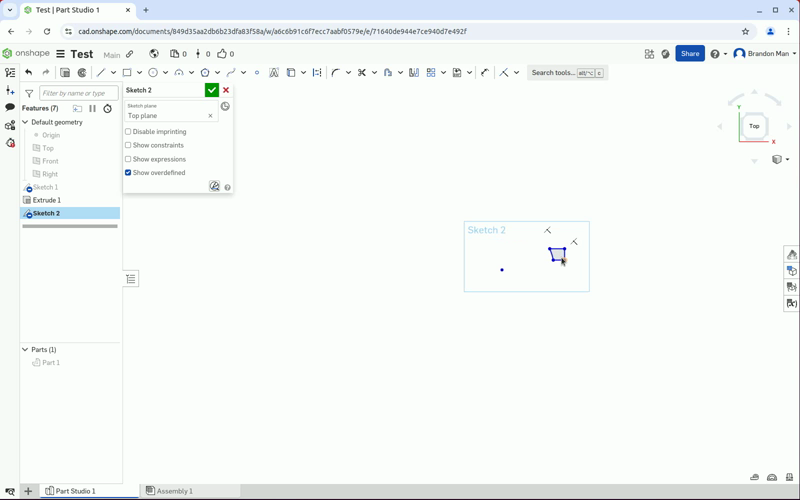
scroll(6)
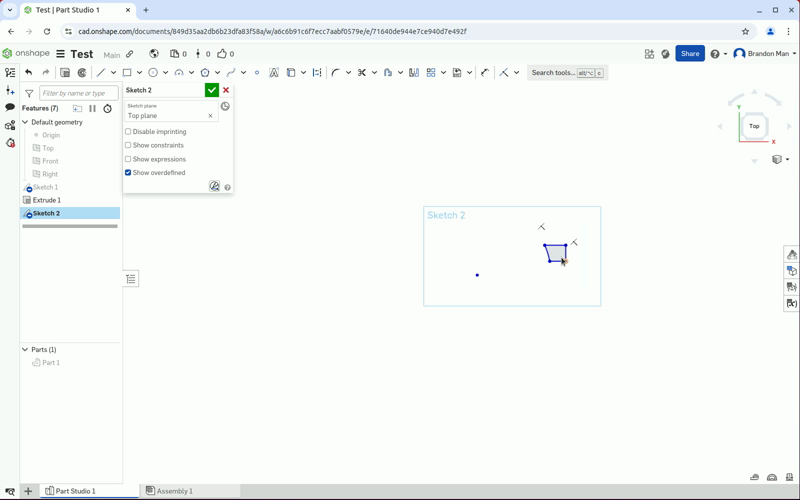
scroll(6)
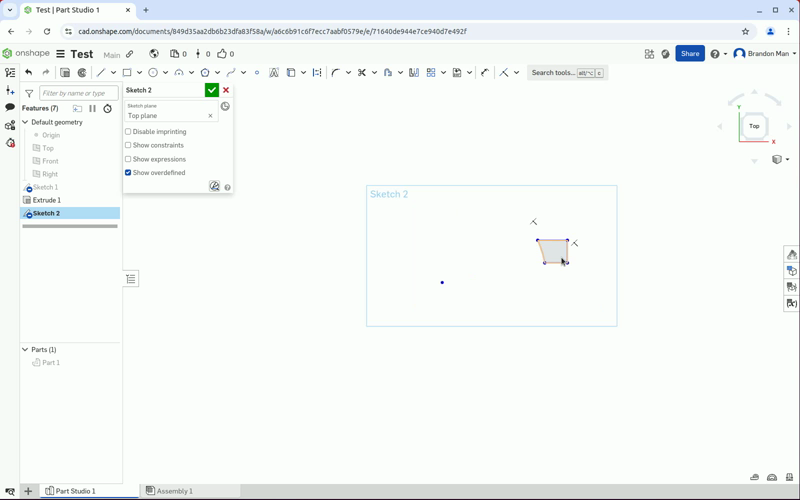
scroll(6)
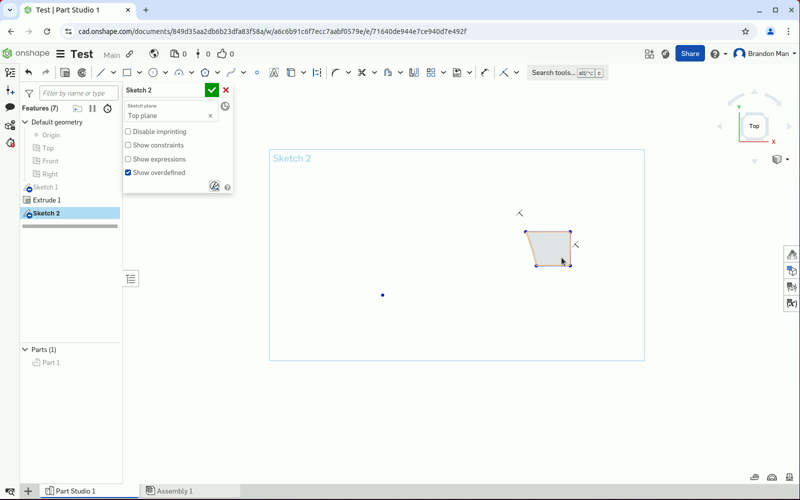
scroll(6)
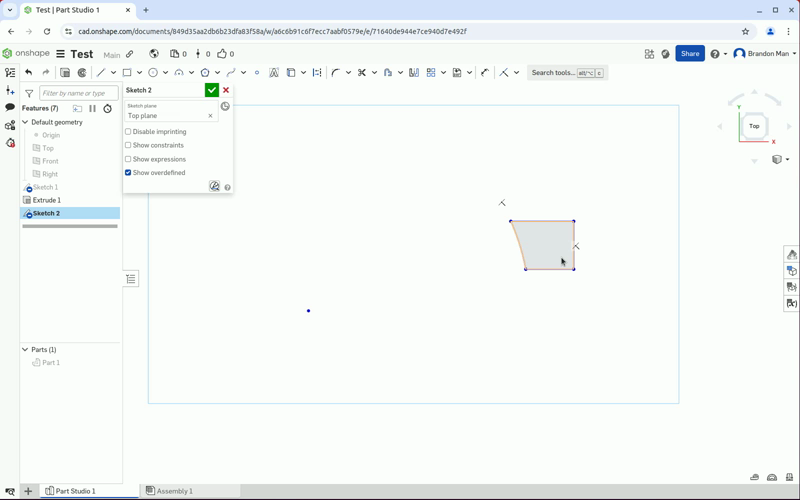
scroll(6)
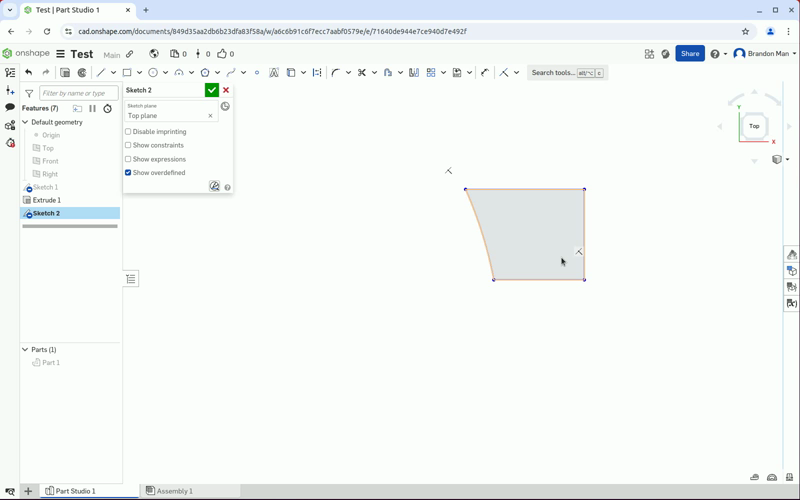
click(561, 257)
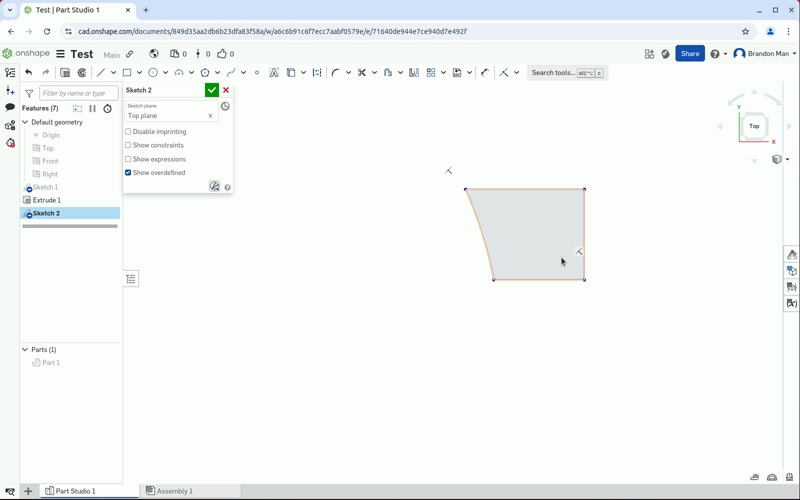
scroll(-6)
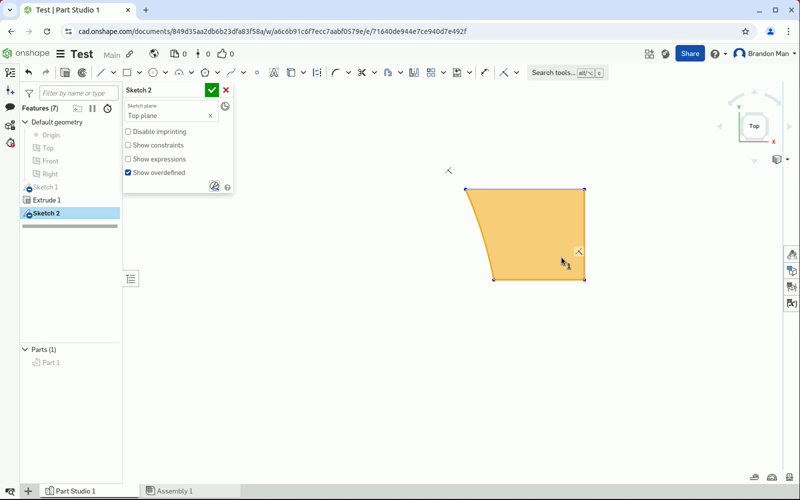
scroll(-6)
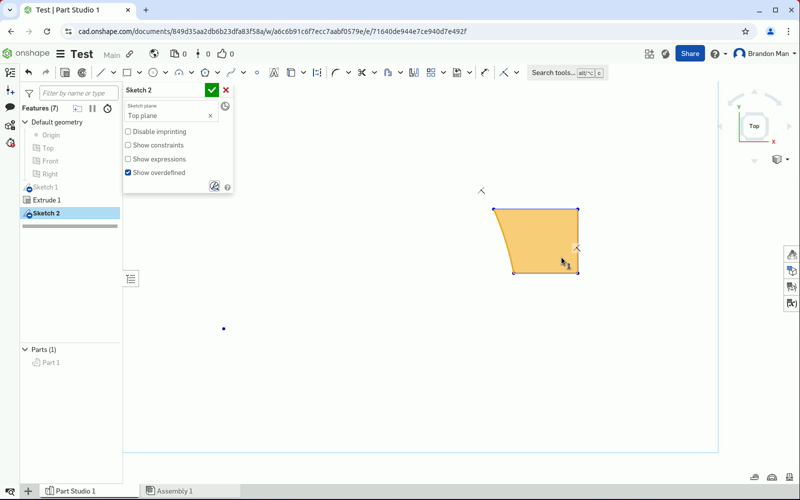
scroll(-6)
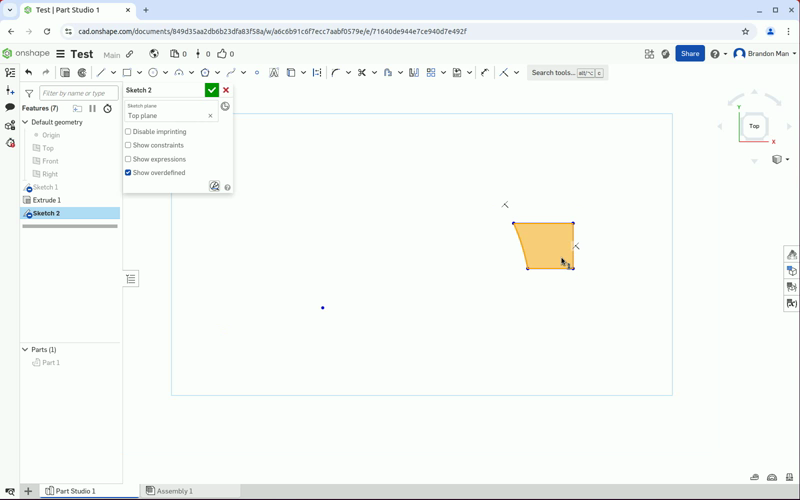
scroll(-6)
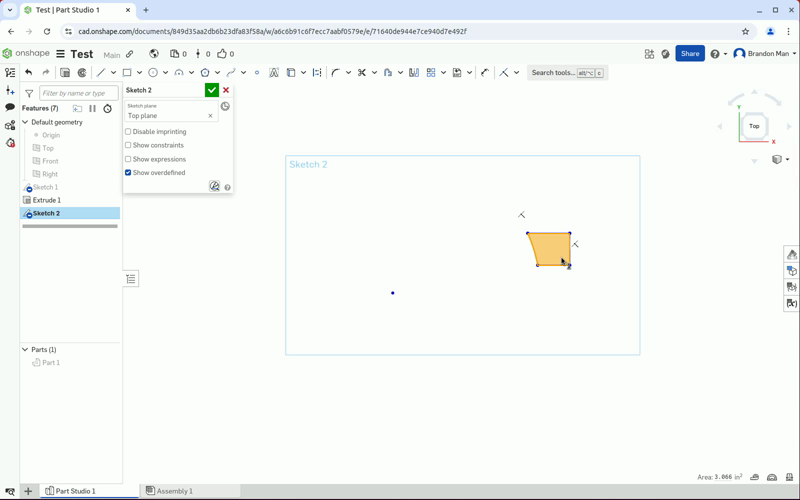
scroll(-6)
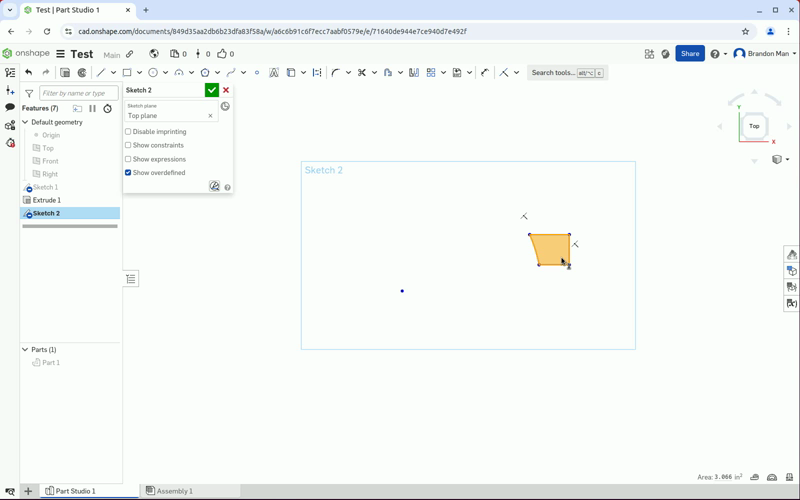
scroll(-6)
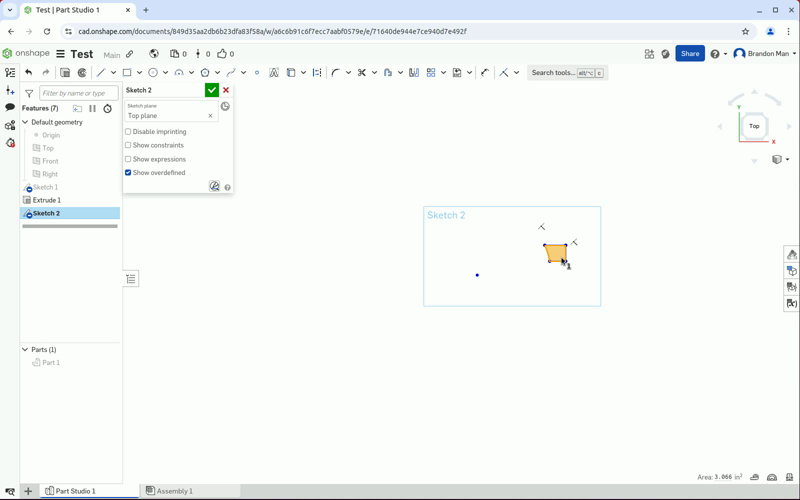
scroll(-6)
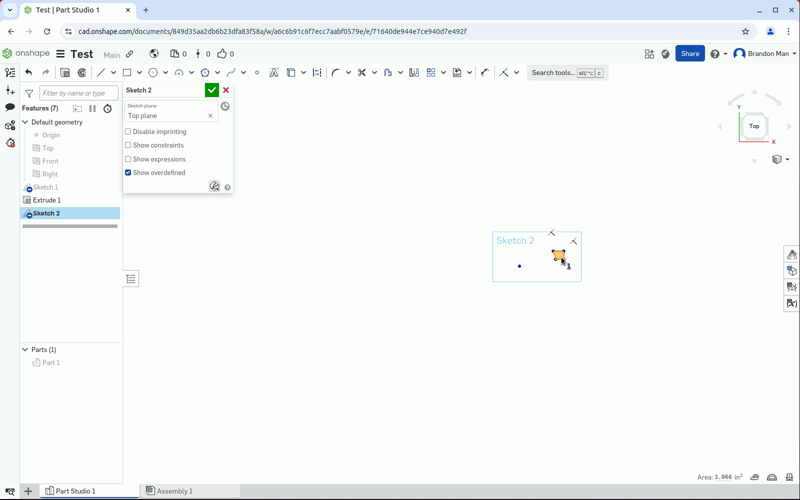
mouse_move(73, 352)
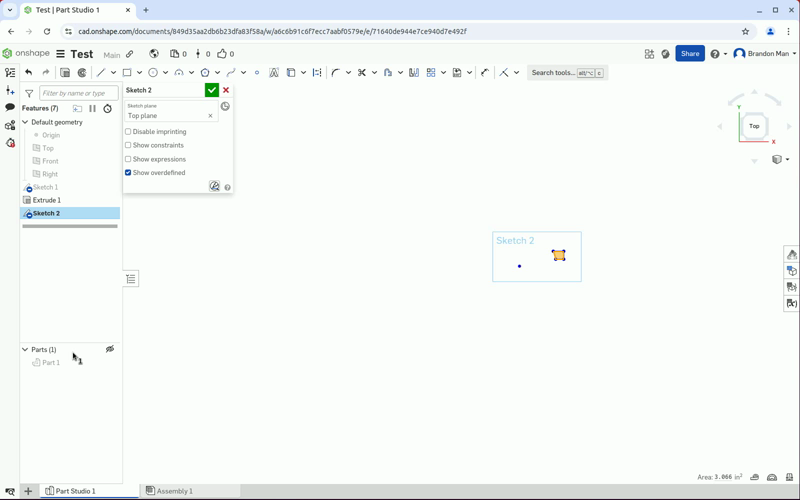
key(shift+y)
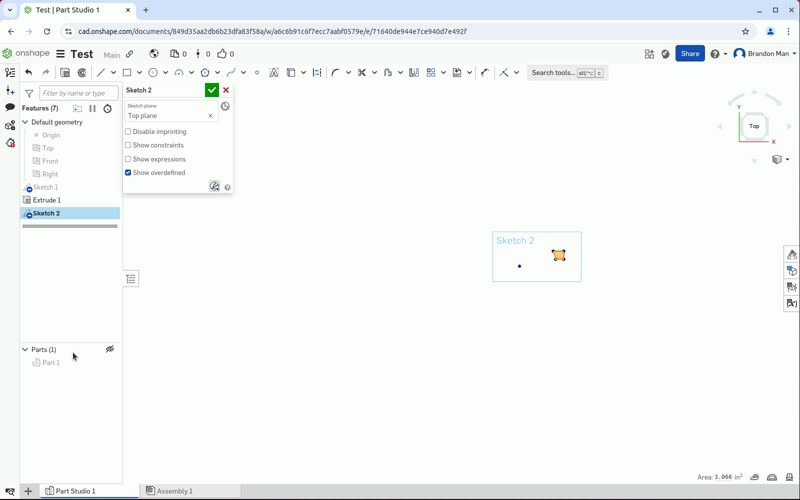
key(shift+e)
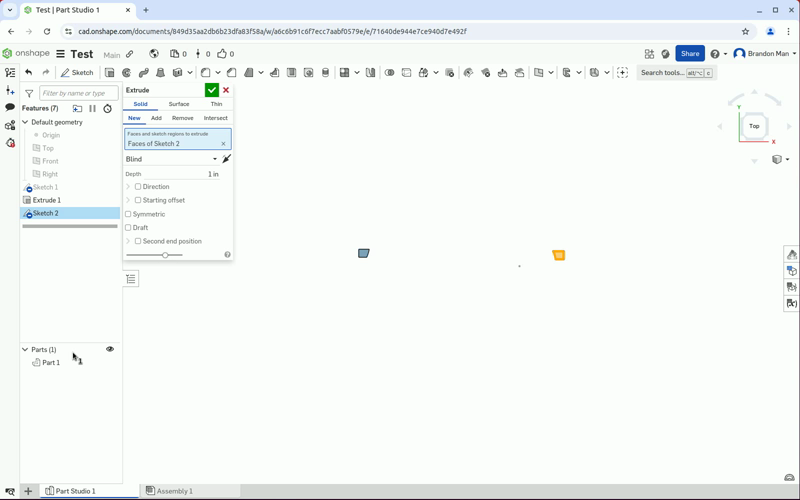
mouse_move(143, 106)
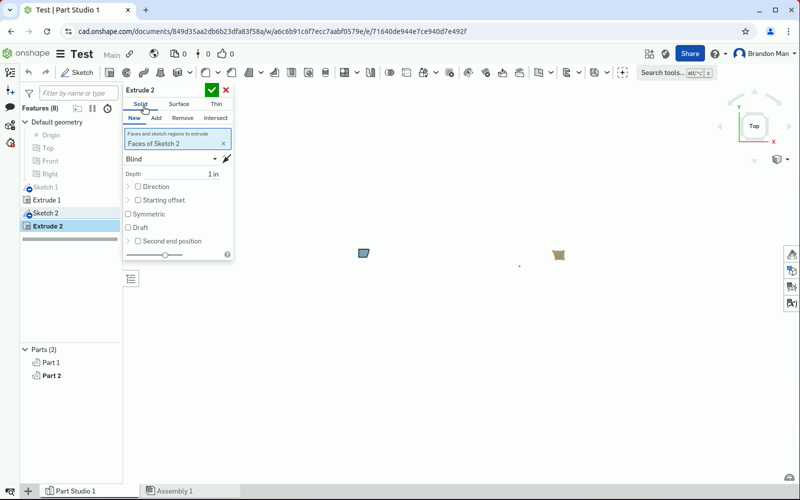
click(143, 106)
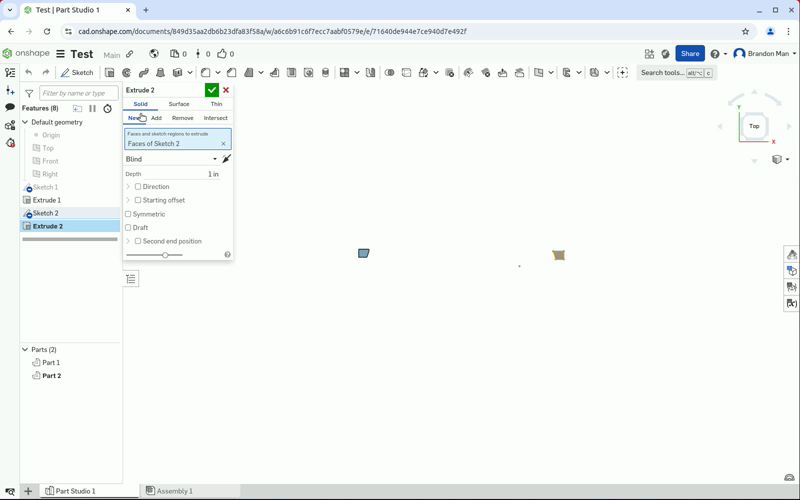
mouse_move(137, 120)
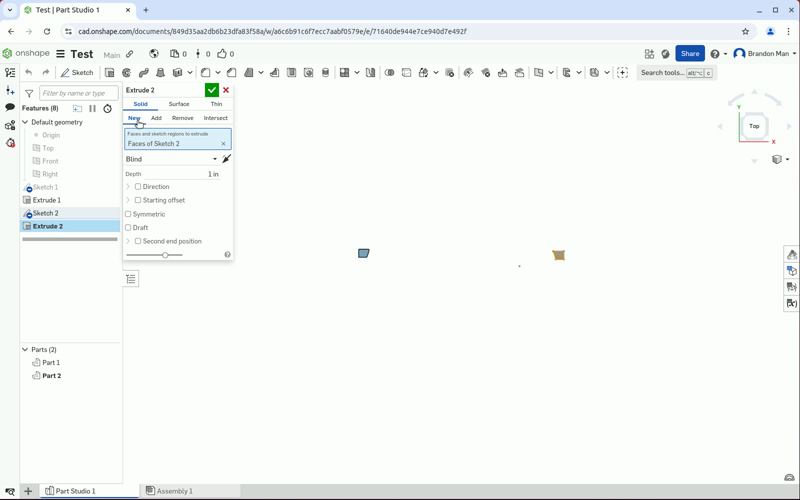
click(137, 120)
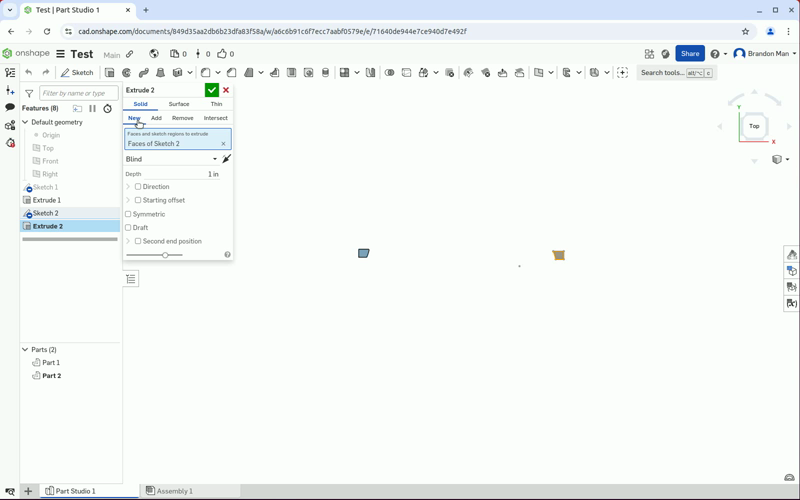
key(tab, 4)
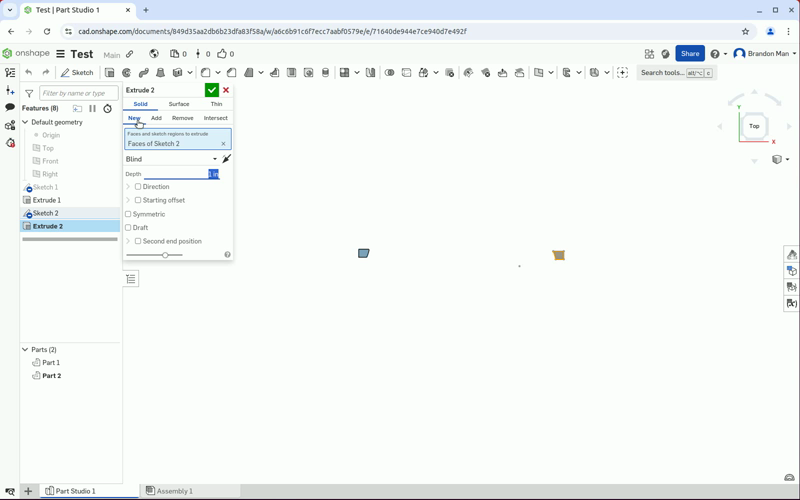
text(23.108)
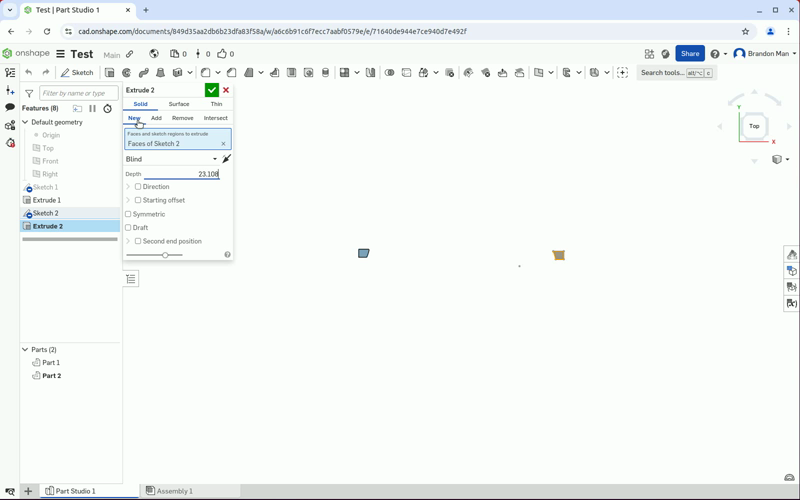
key(enter)
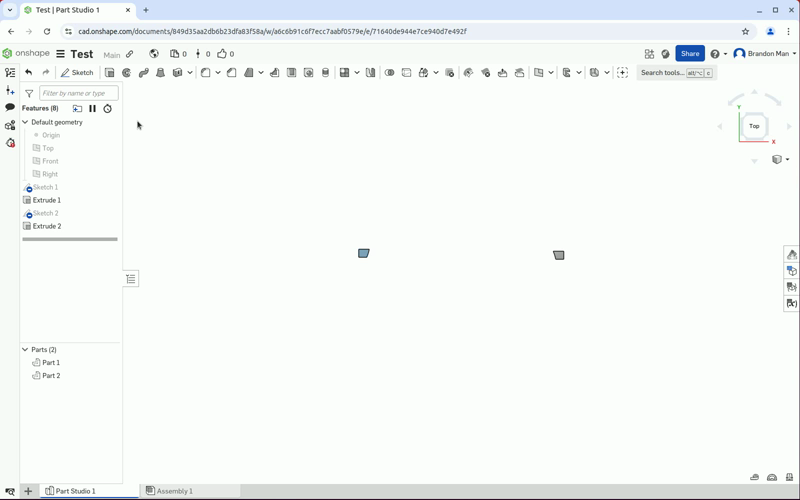
key(shift+h)
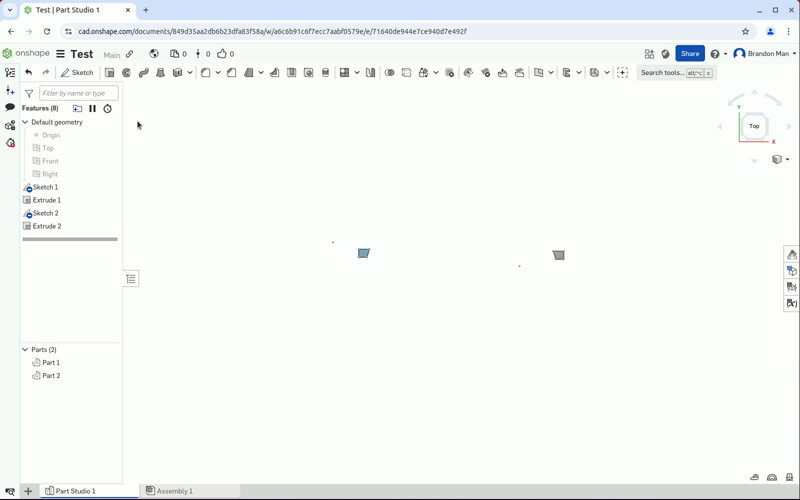
key(shift+h)
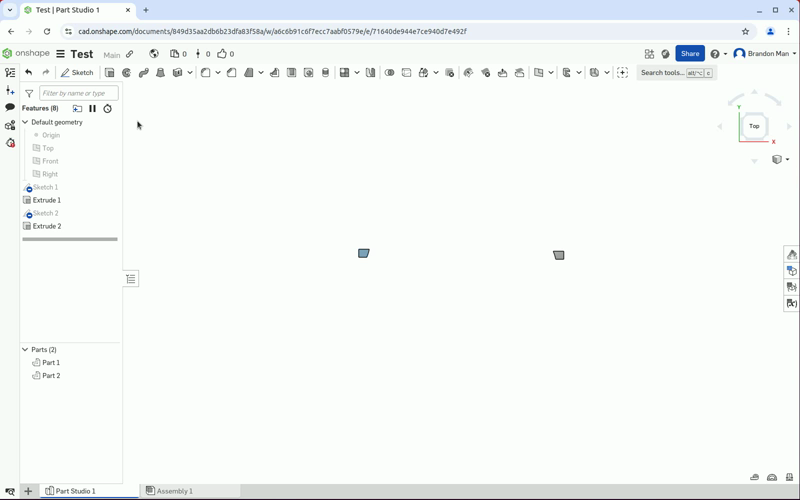
mouse_move(73, 189)
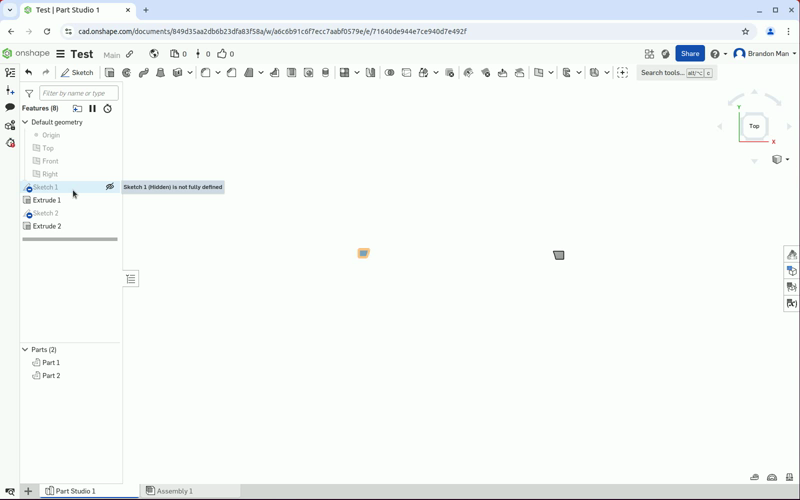
click(73, 189)
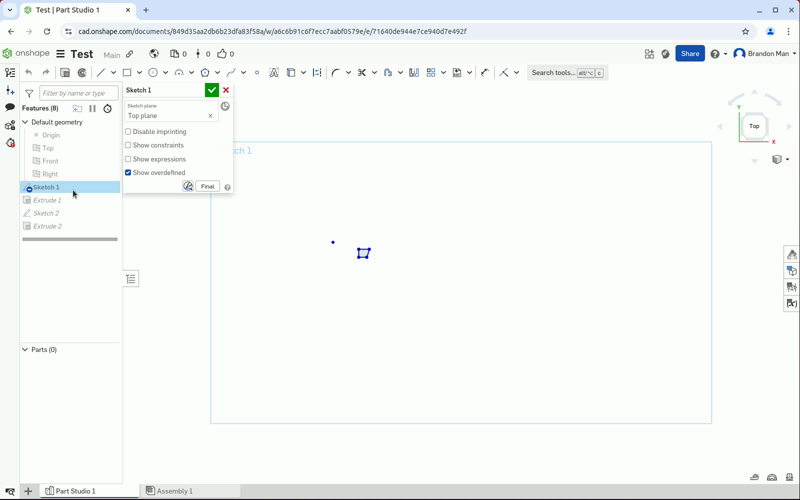
mouse_move(229, 92)
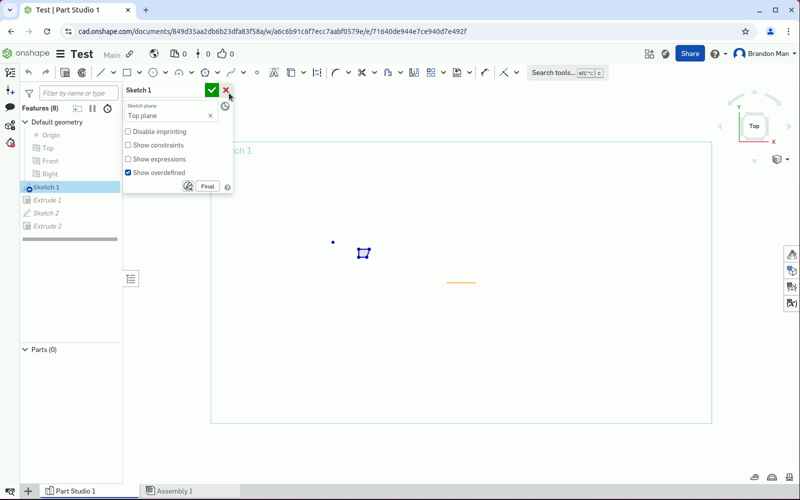
click(229, 92)
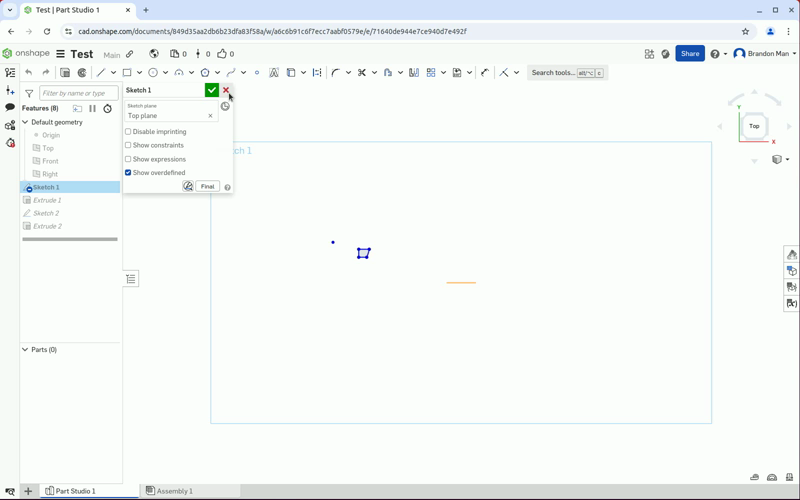
key(shift+s)
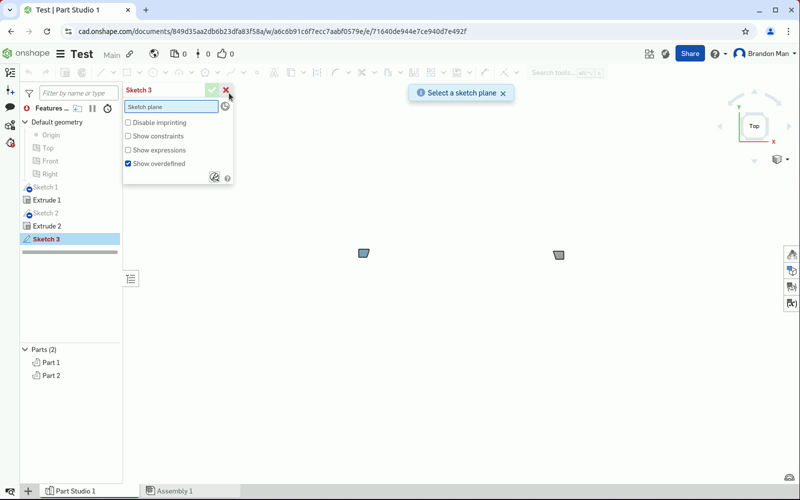
mouse_move(73, 150)
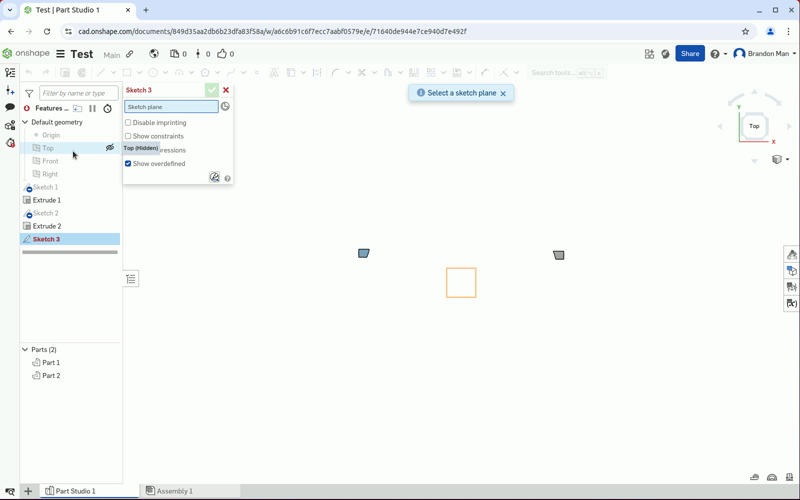
click(73, 150)
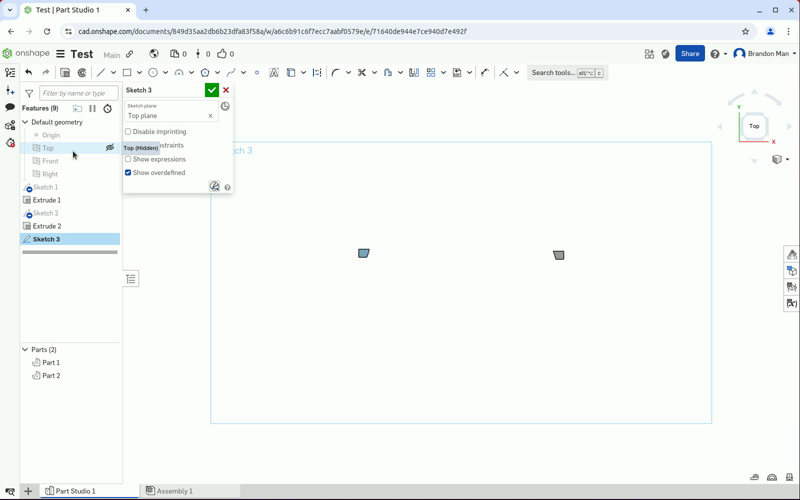
mouse_move(73, 352)
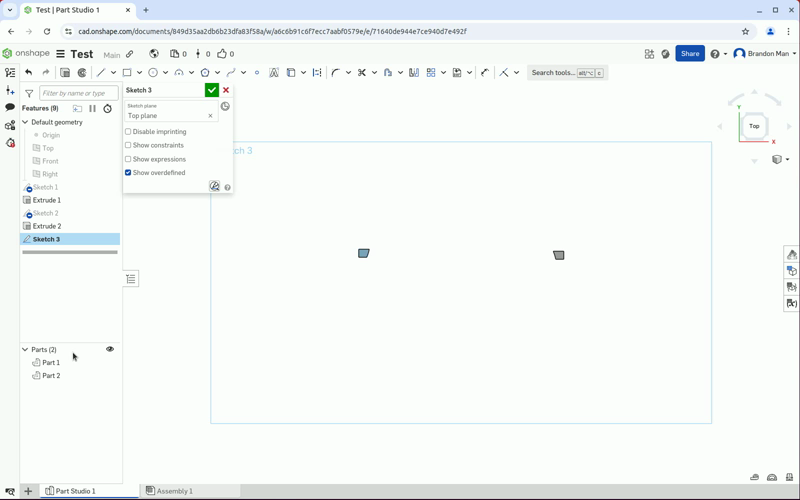
key(y)
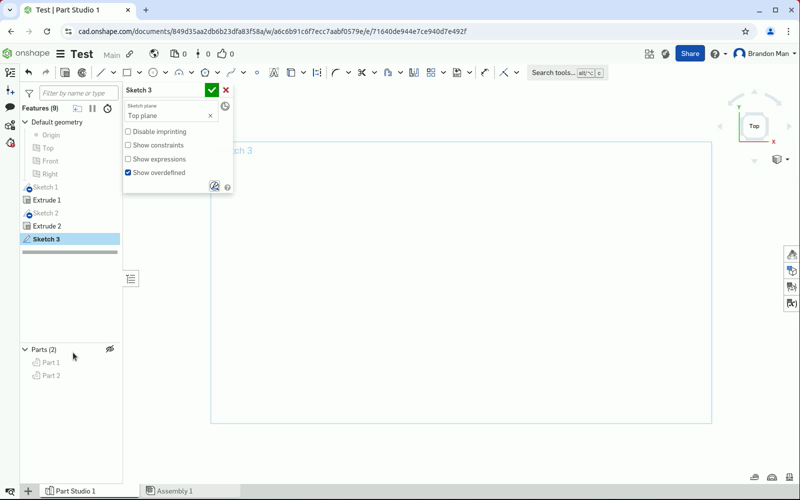
key(a)
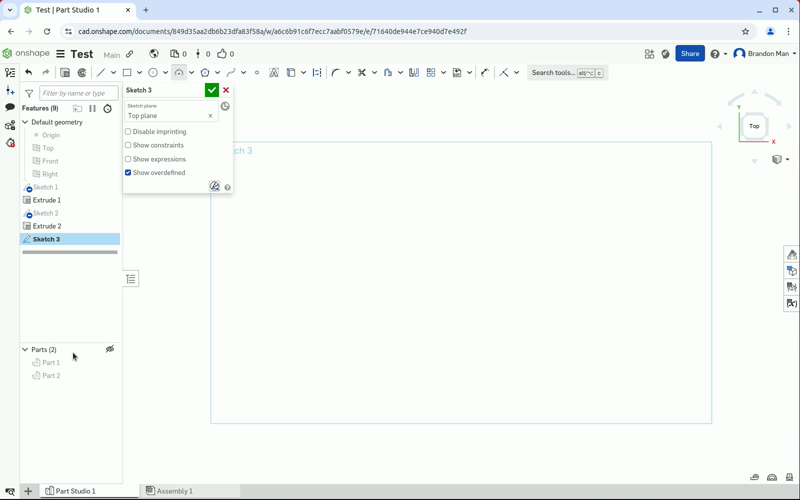
key_down(shift)
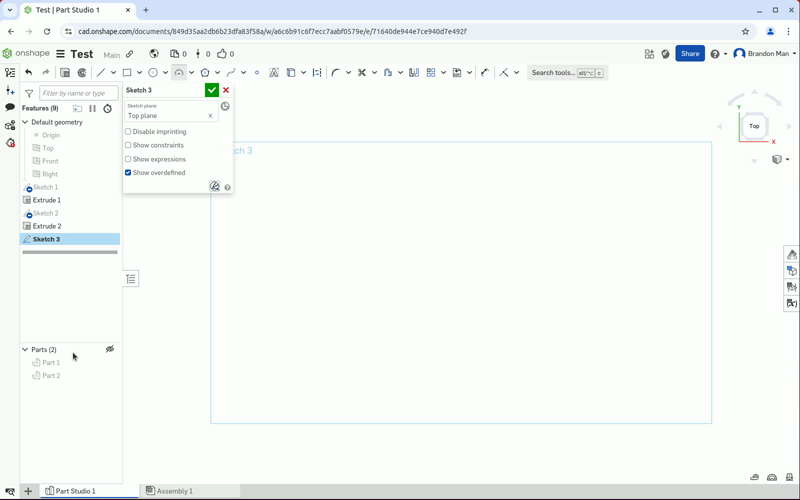
mouse_move(368, 251)
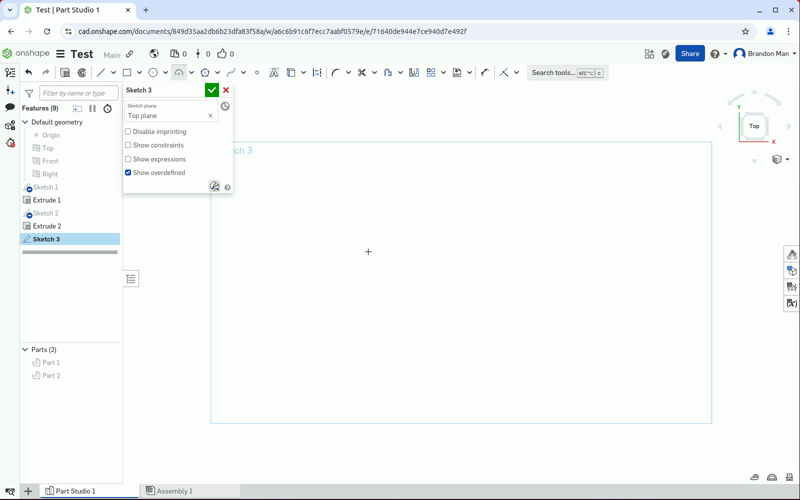
click(368, 251)
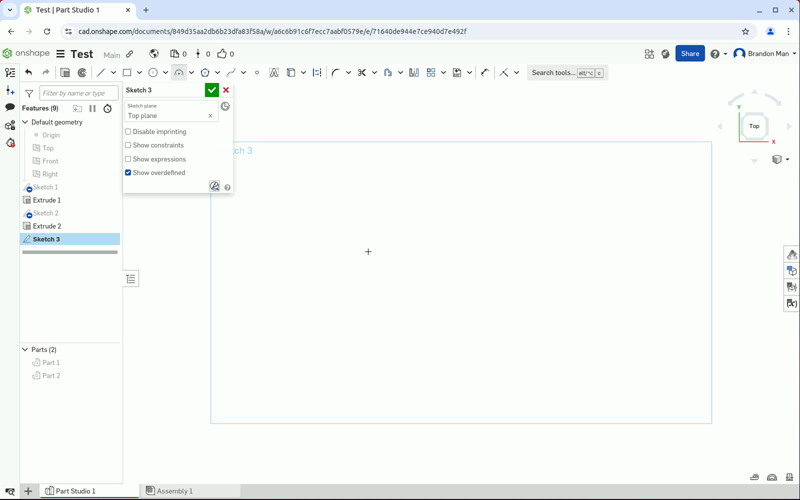
key_up(shift)
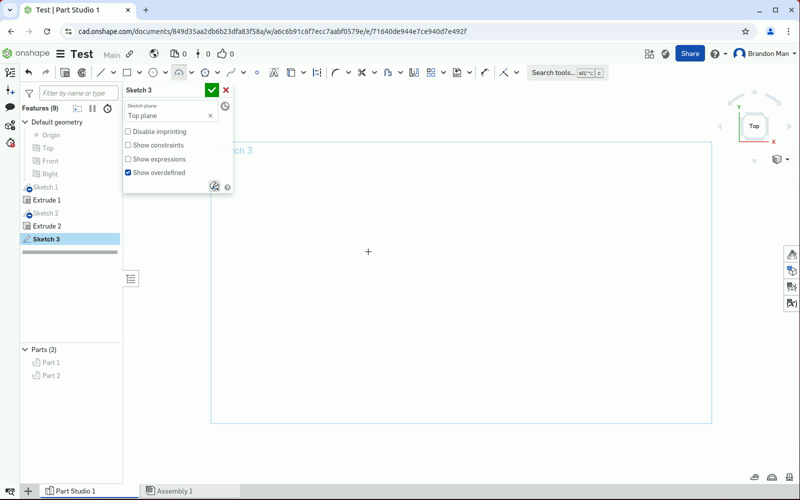
key_down(shift)
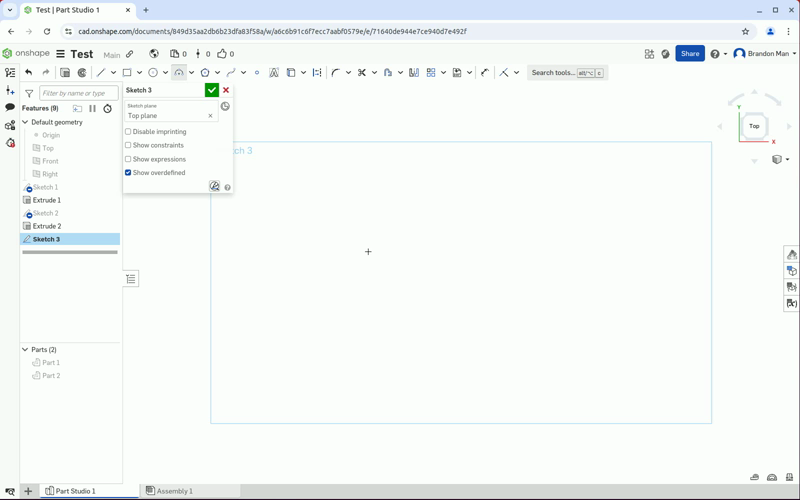
mouse_move(552, 251)
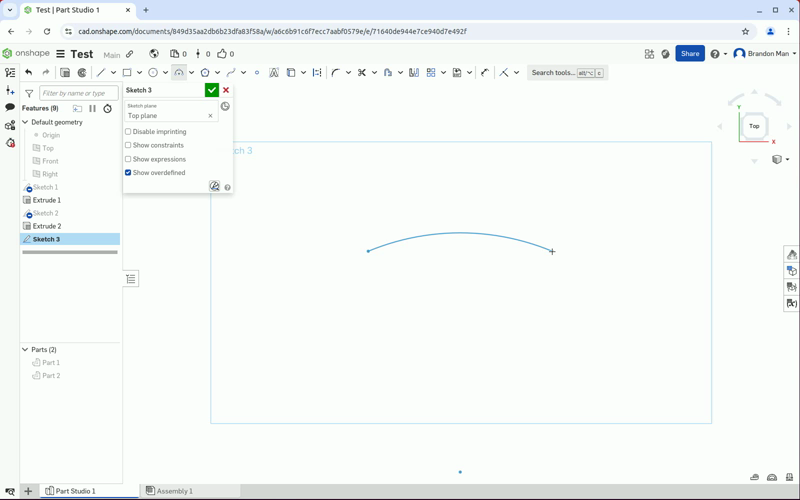
click(552, 251)
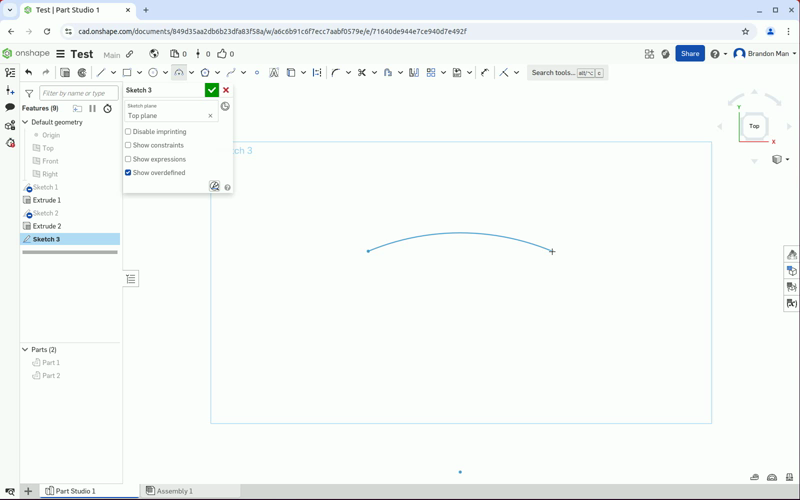
mouse_move(460, 380)
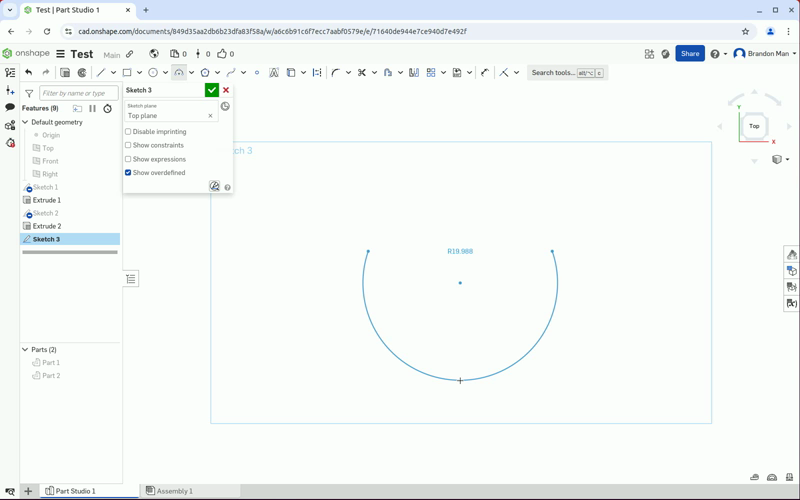
click(460, 380)
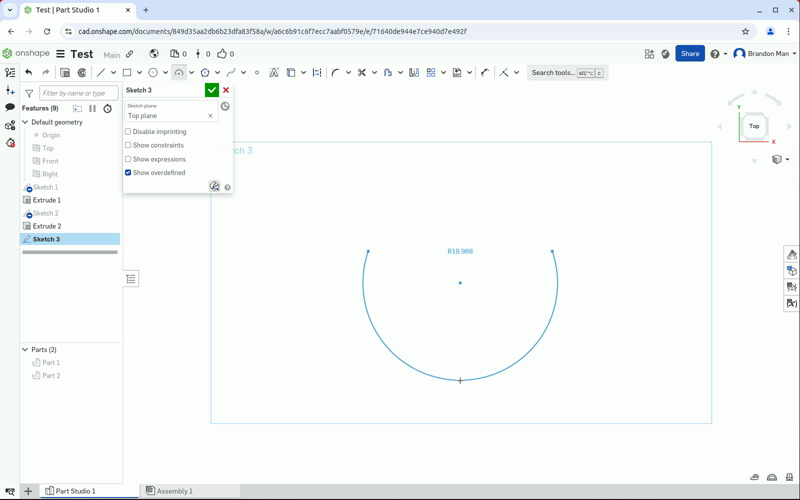
key_up(shift)
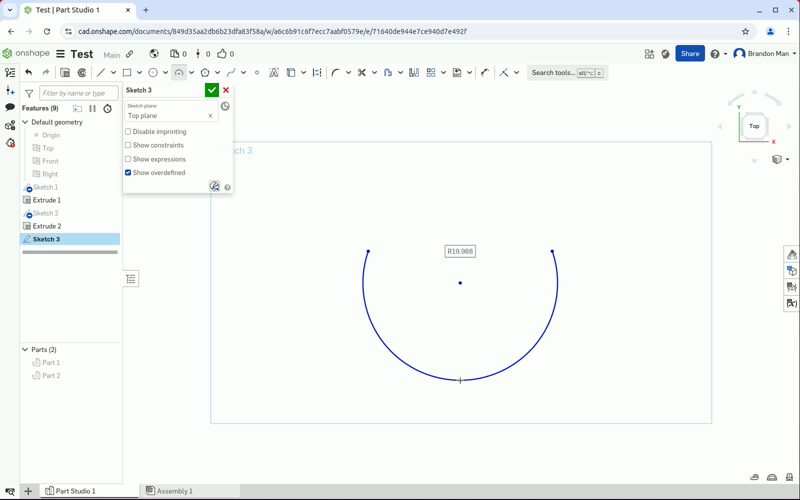
key(esc)
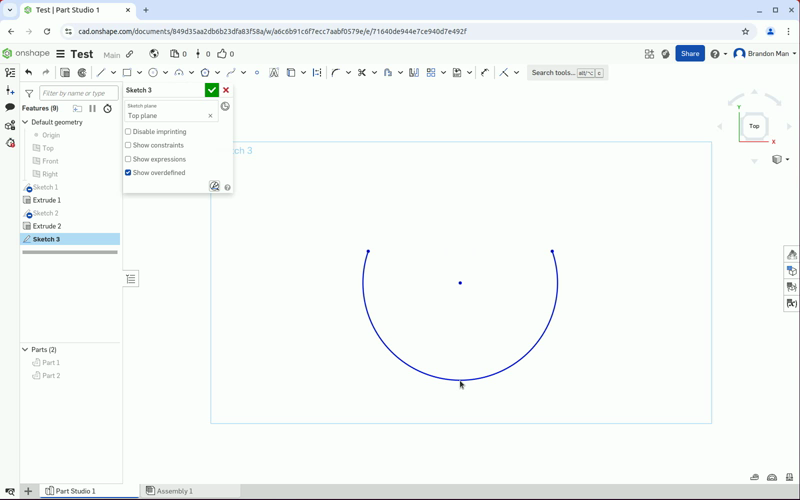
key(l)
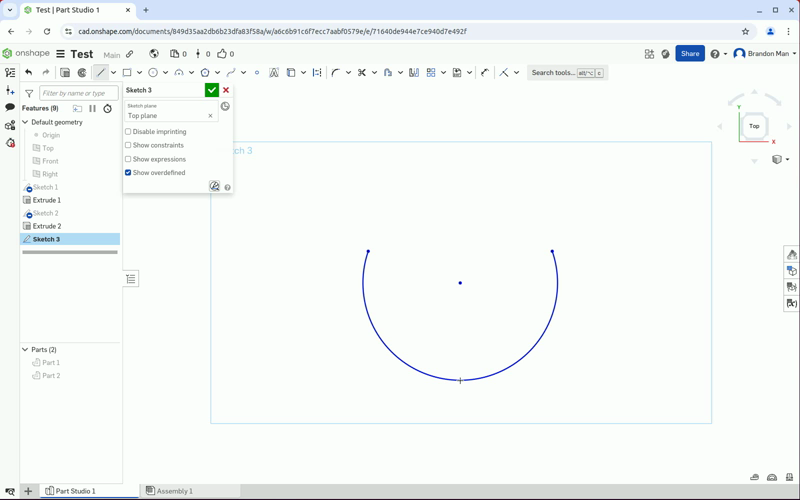
mouse_move(552, 251)
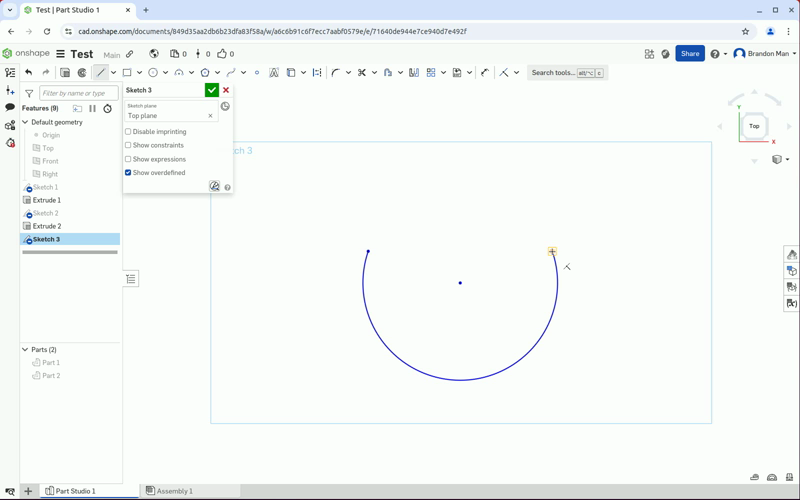
click(552, 251)
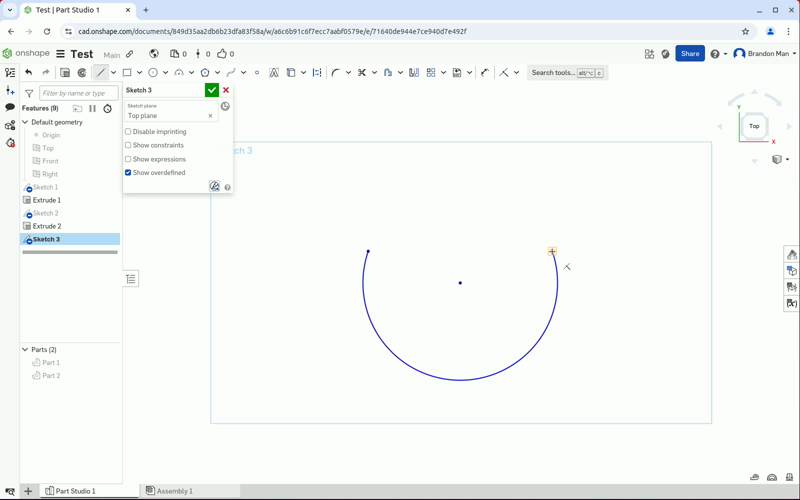
key_down(shift)
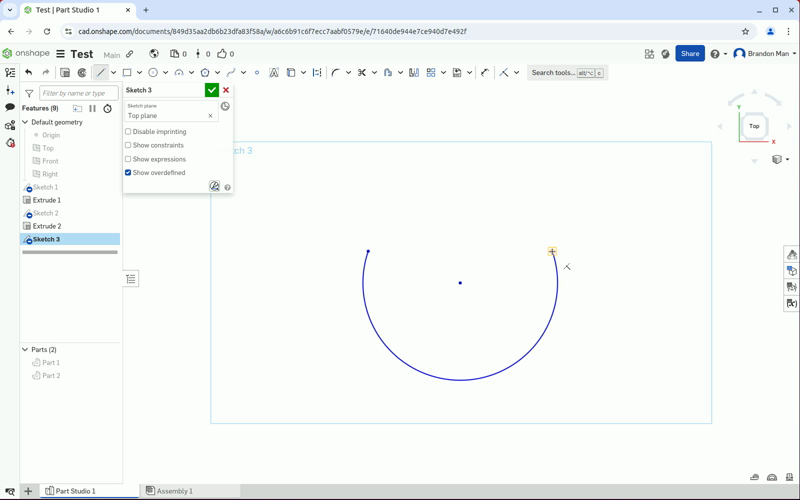
mouse_move(582, 251)
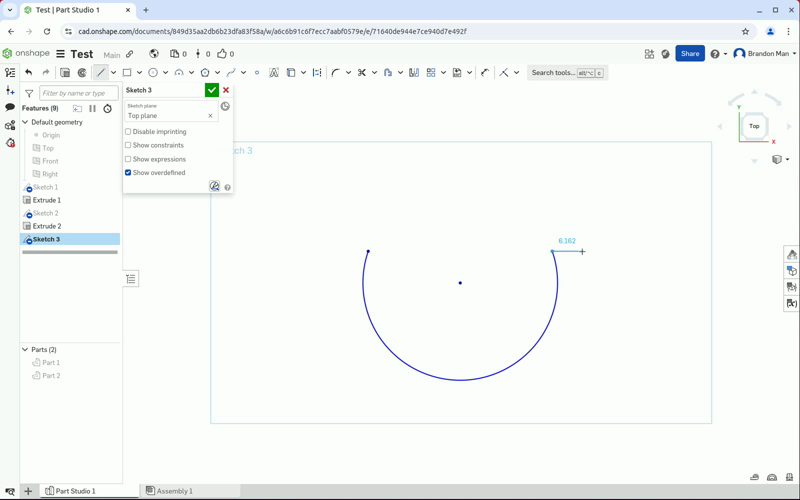
mouse_move(546, 251)
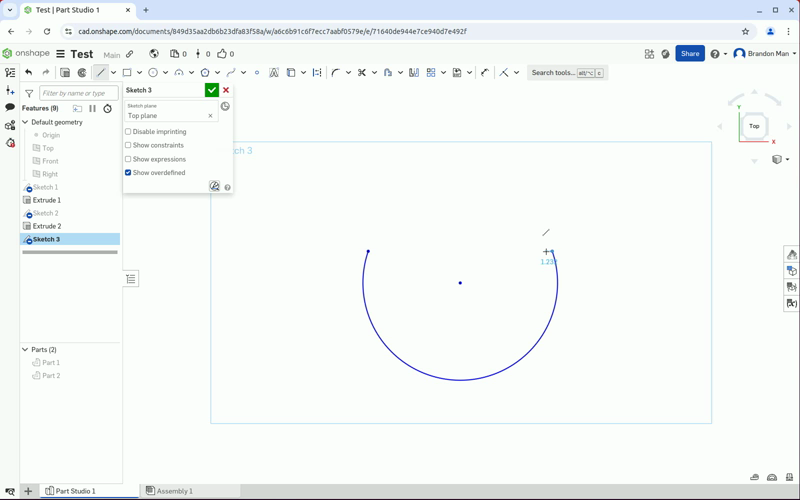
scroll(6)
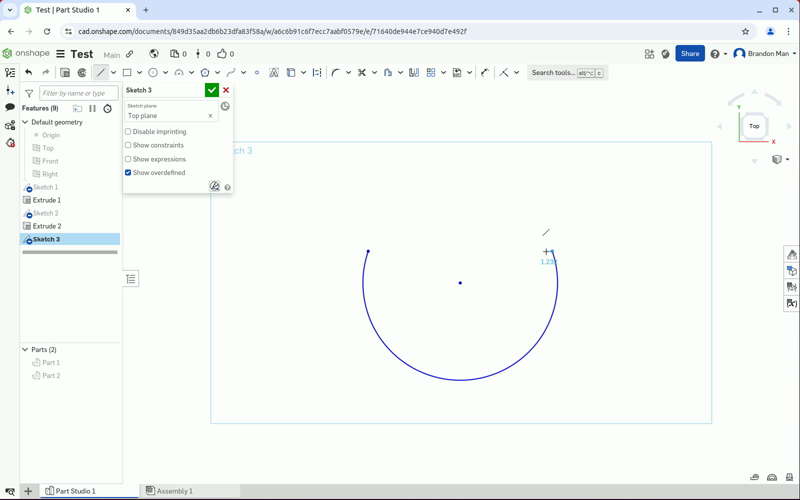
scroll(6)
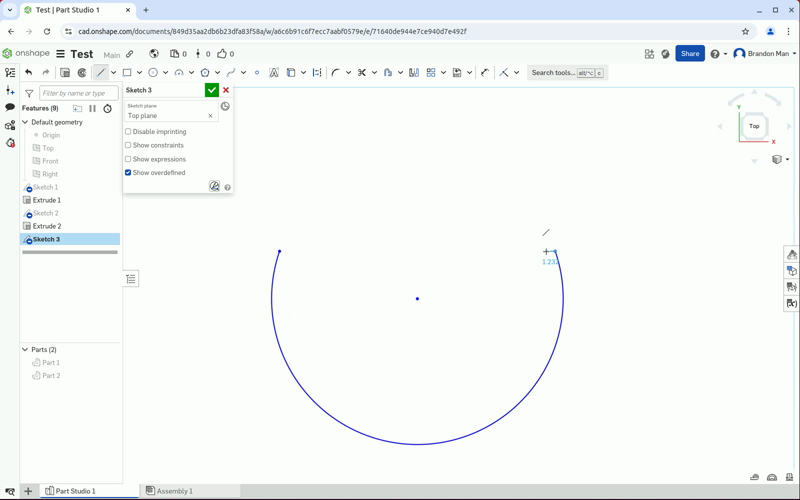
scroll(6)
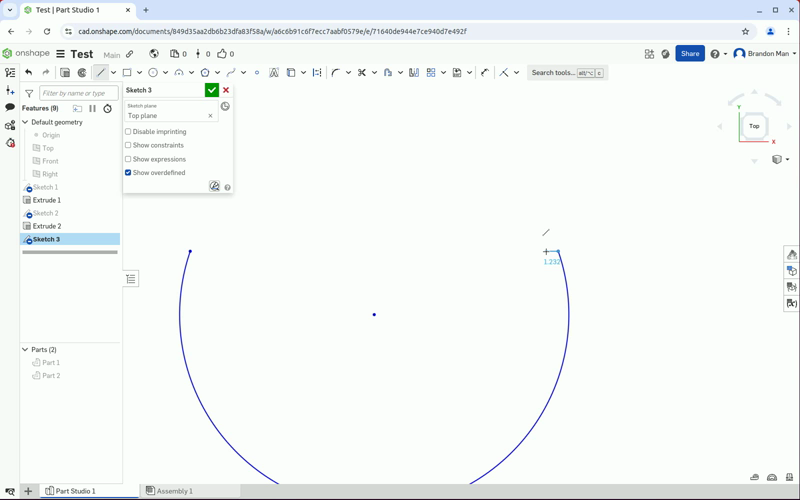
scroll(6)
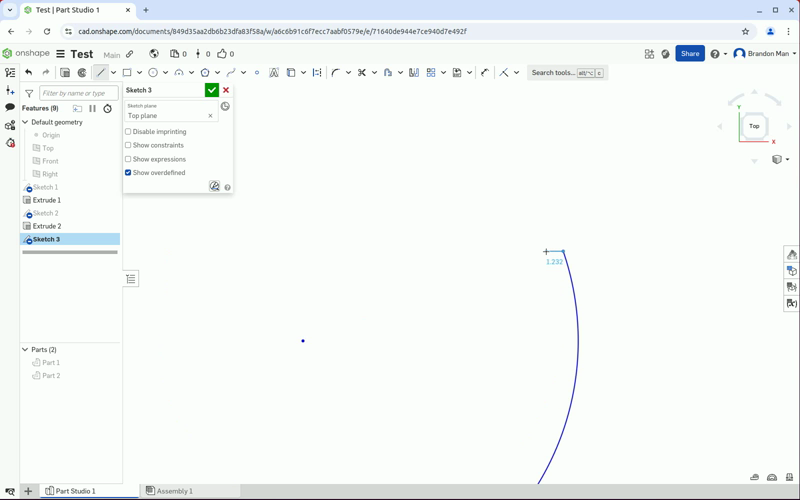
scroll(6)
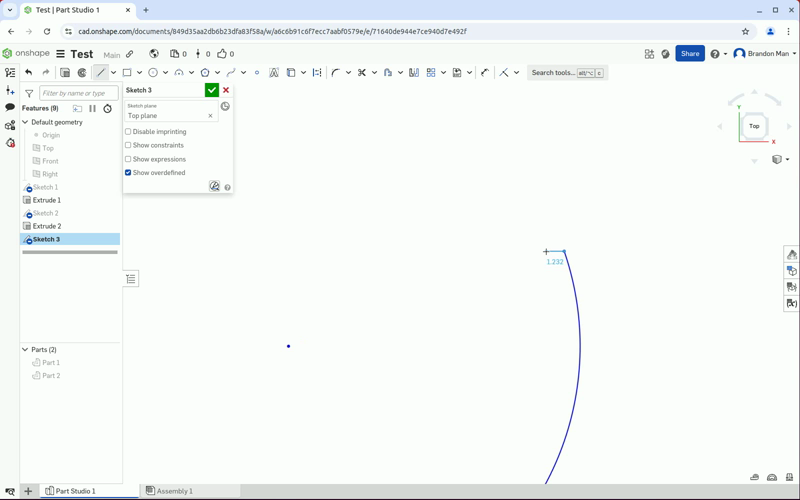
scroll(6)
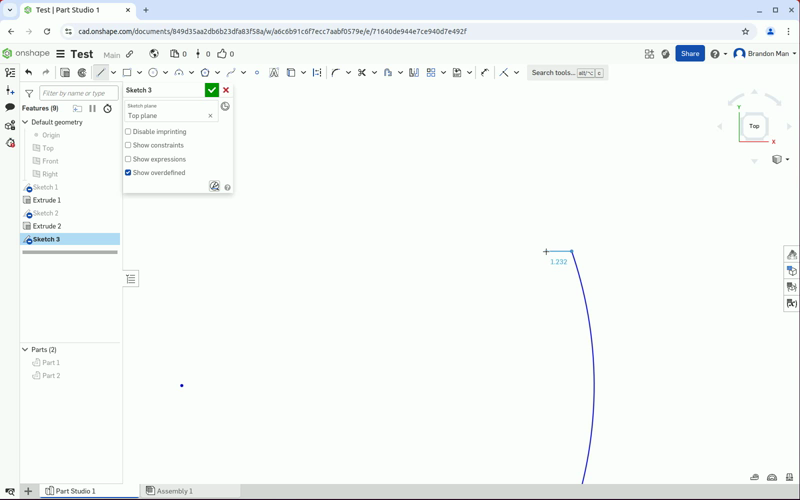
scroll(6)
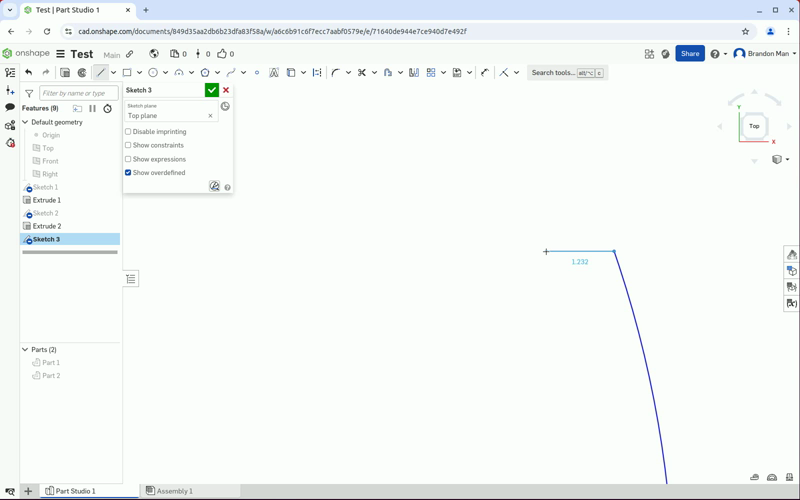
click(546, 251)
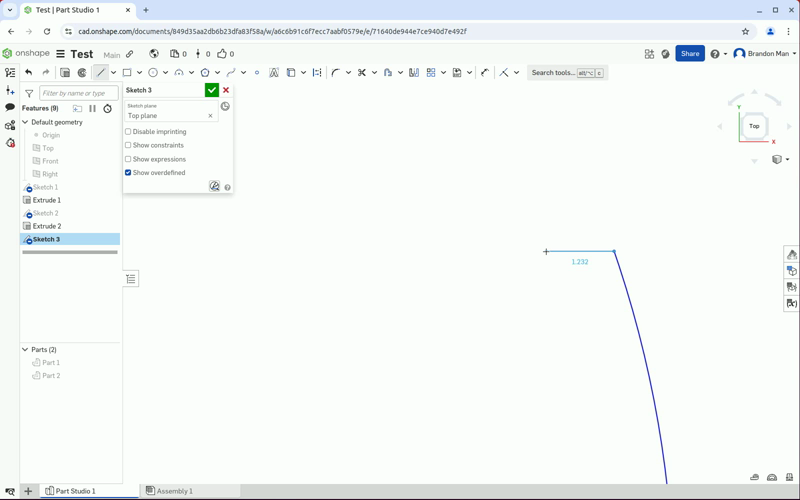
scroll(-6)
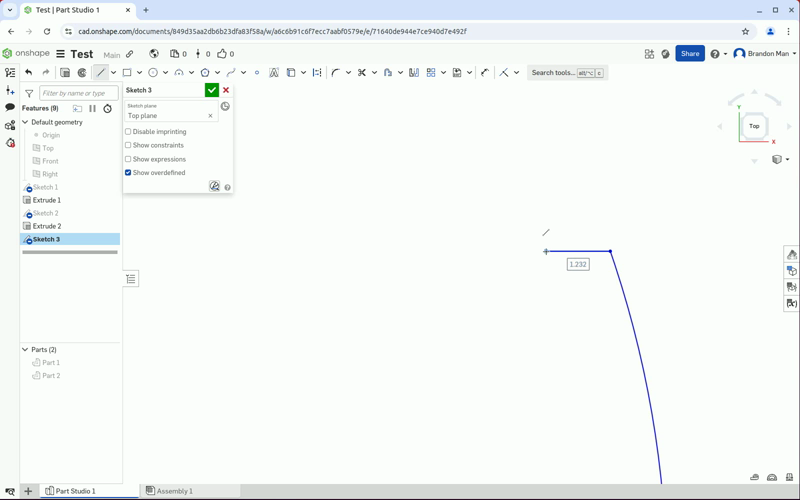
scroll(-6)
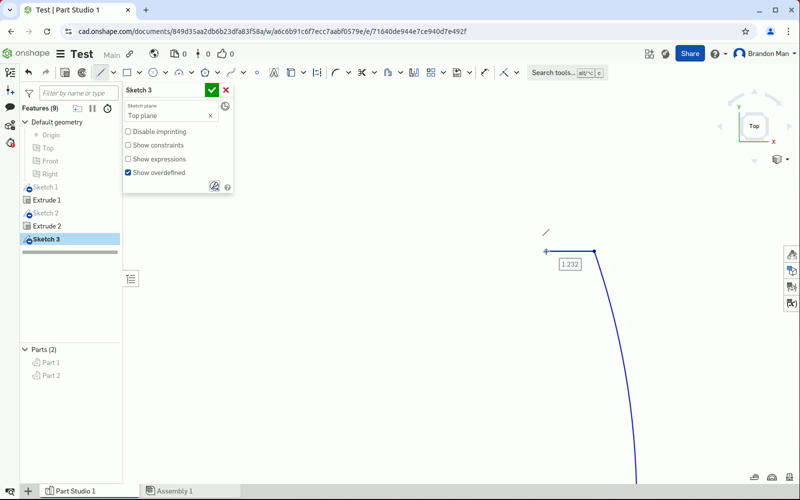
scroll(-6)
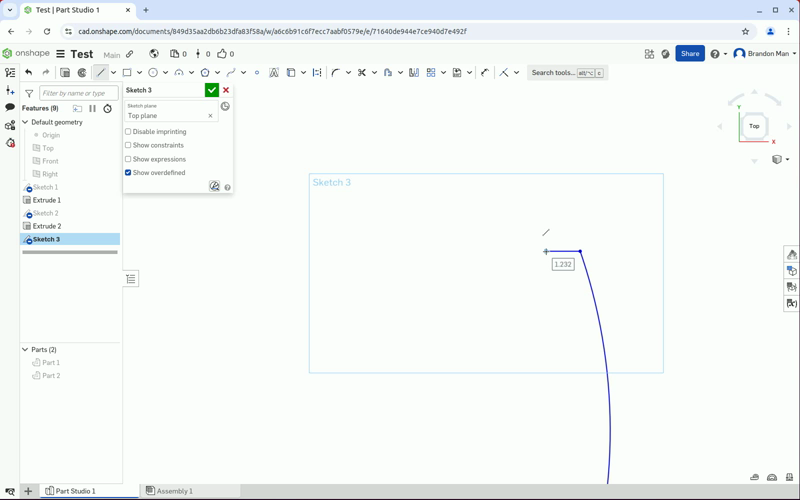
scroll(-6)
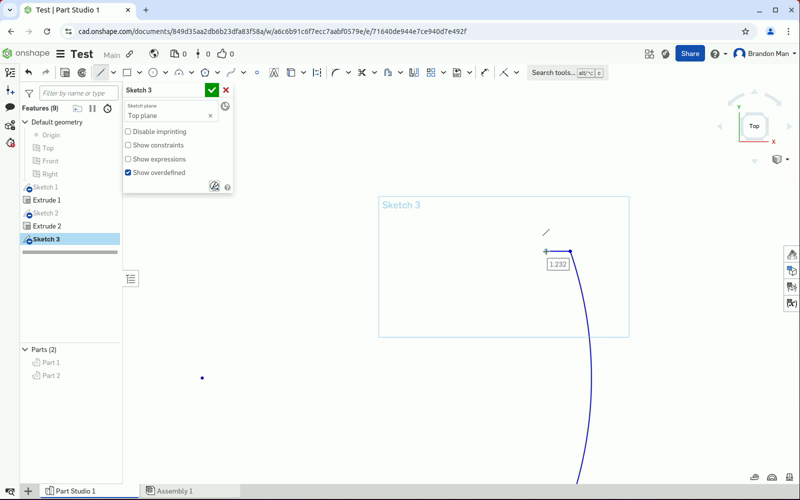
scroll(-6)
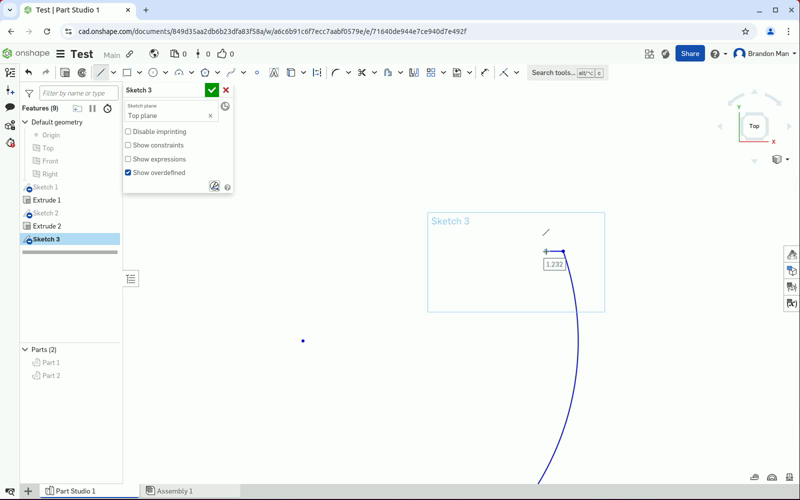
scroll(-6)
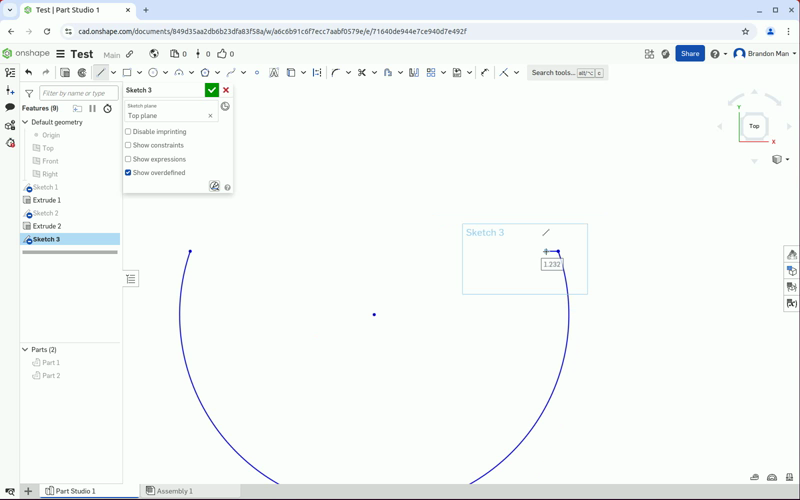
scroll(-6)
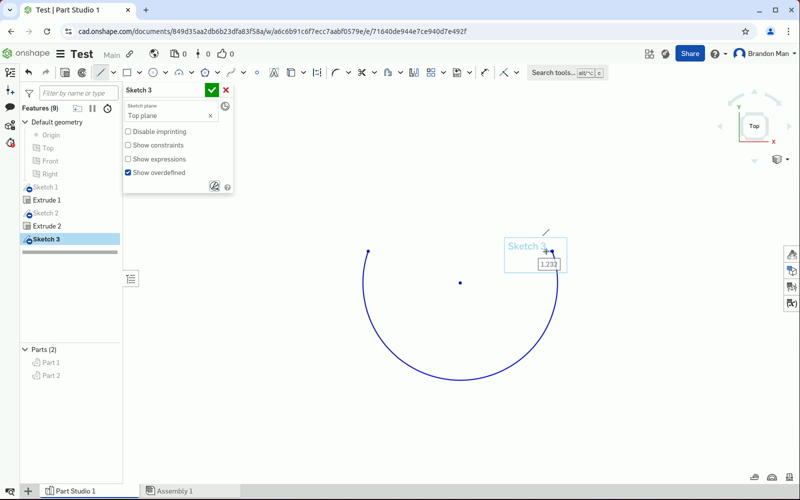
key_up(shift)
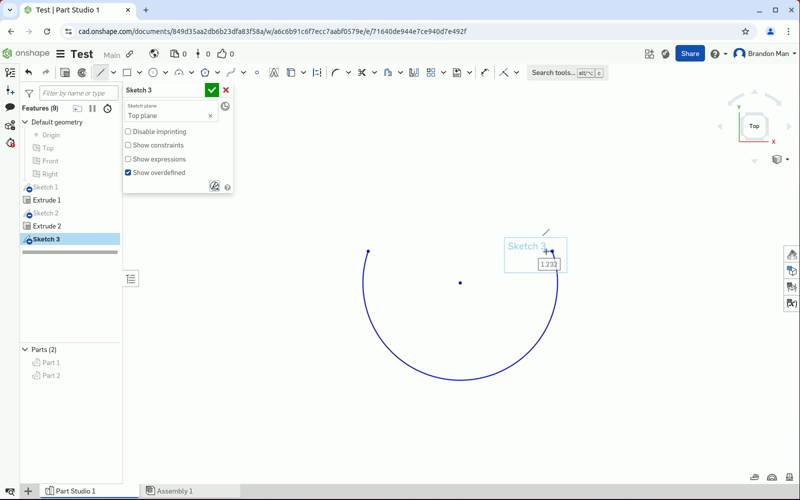
key(esc)
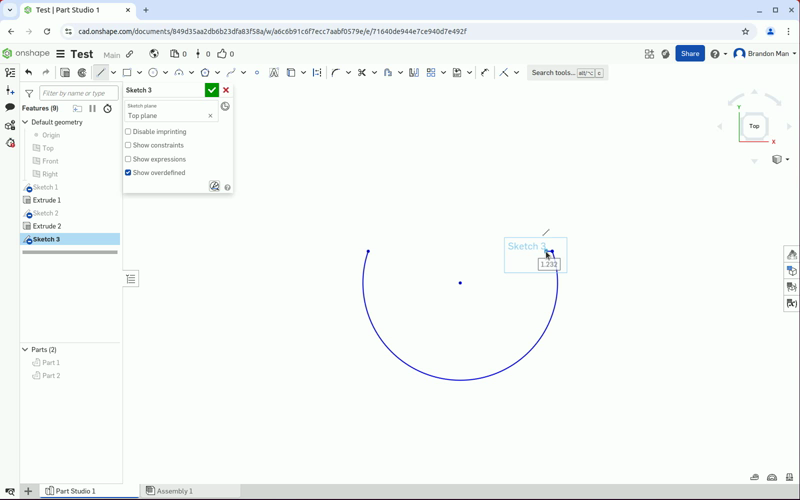
key(a)
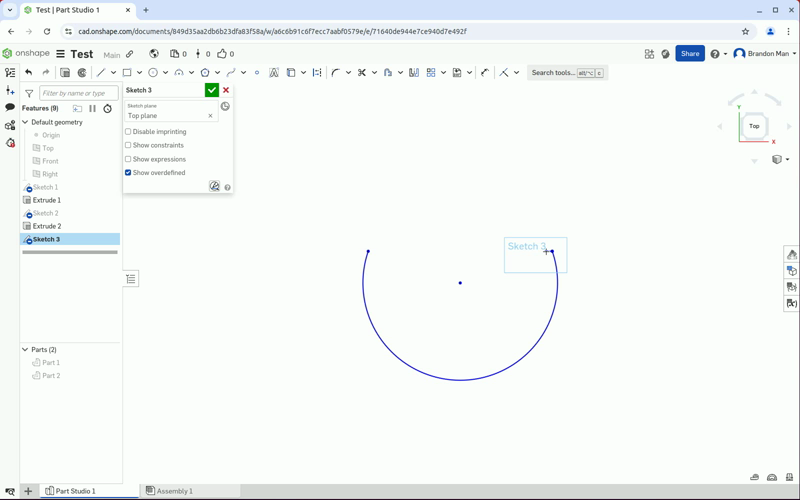
mouse_move(546, 251)
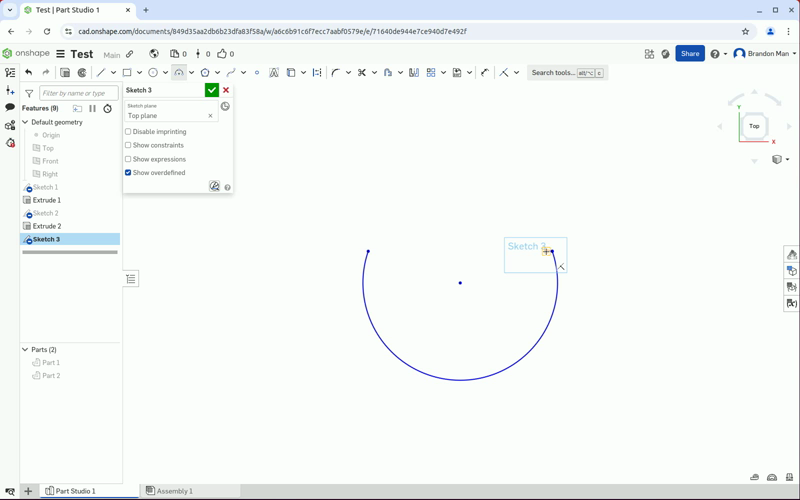
click(546, 251)
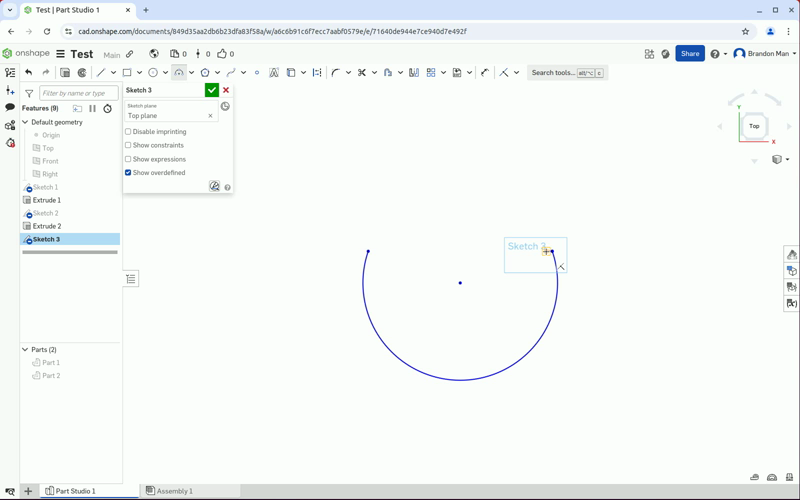
key_down(shift)
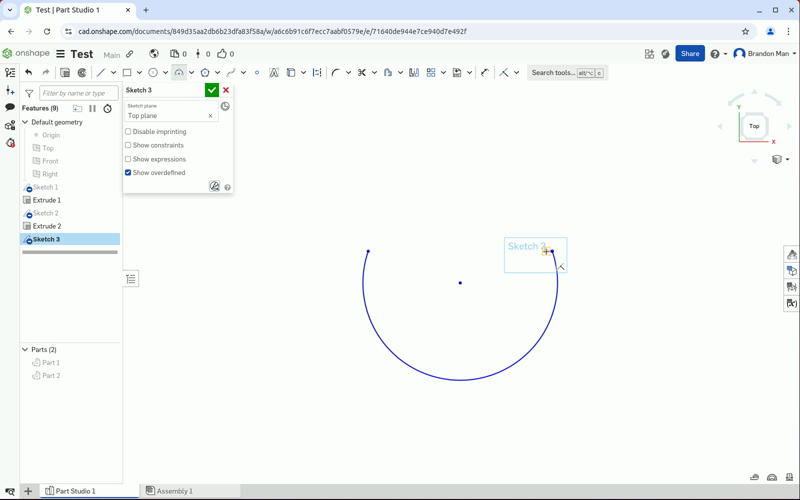
mouse_move(376, 251)
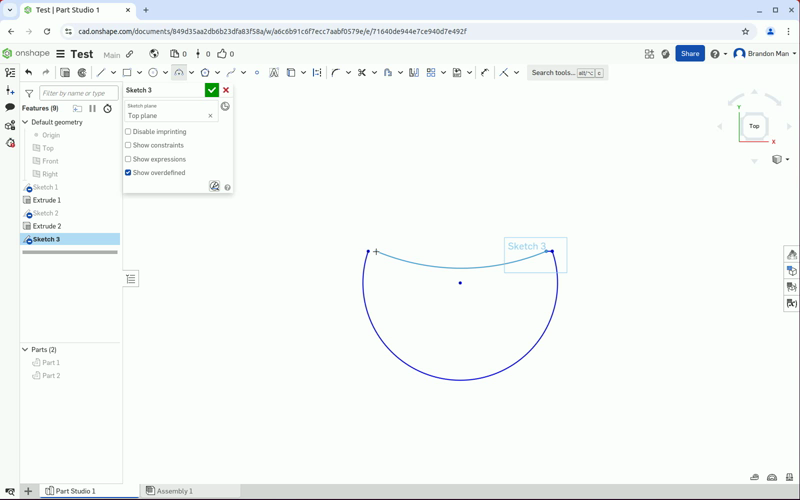
click(376, 251)
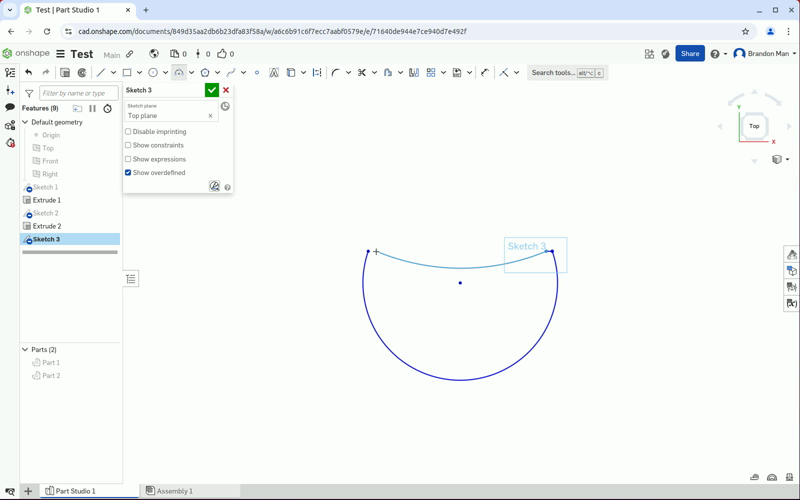
mouse_move(461, 373)
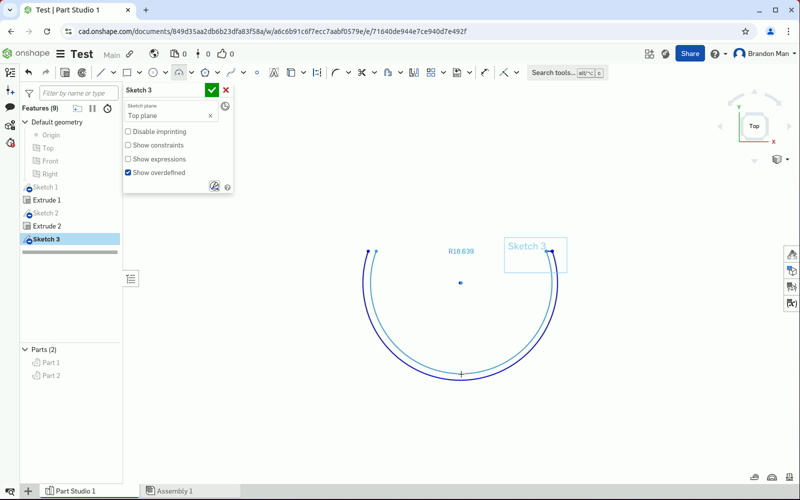
click(461, 373)
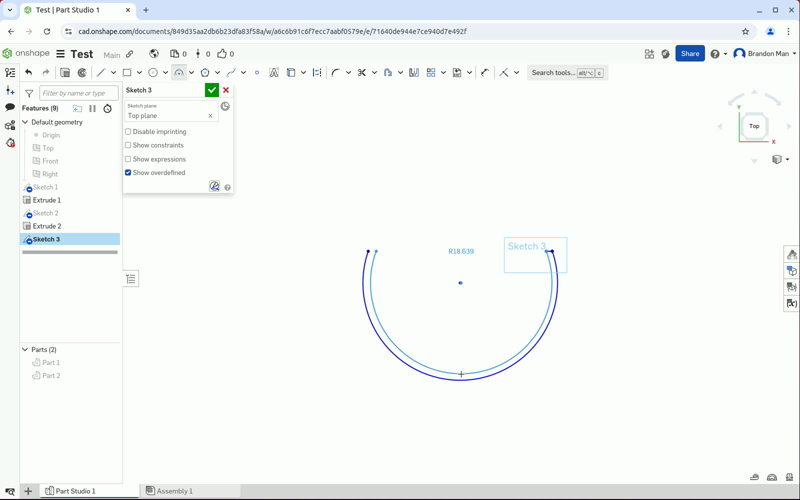
key_up(shift)
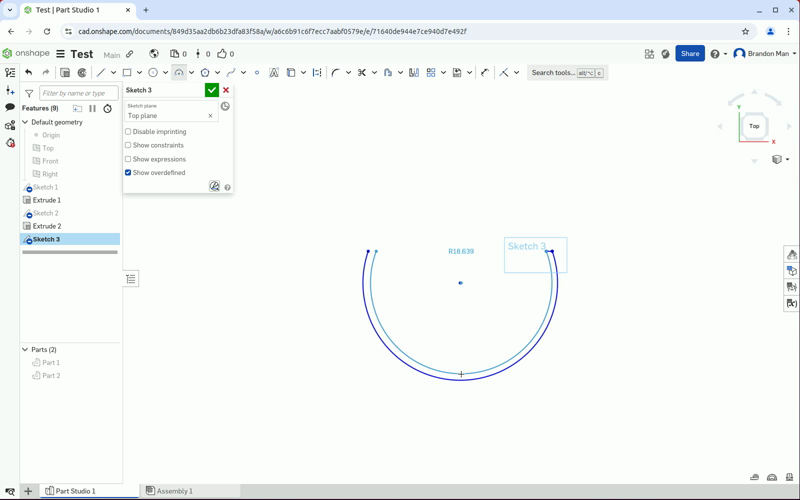
key(esc)
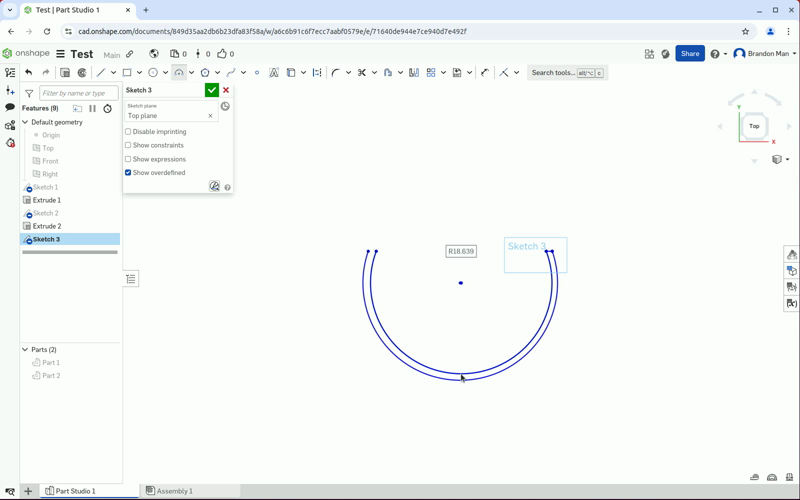
key(l)
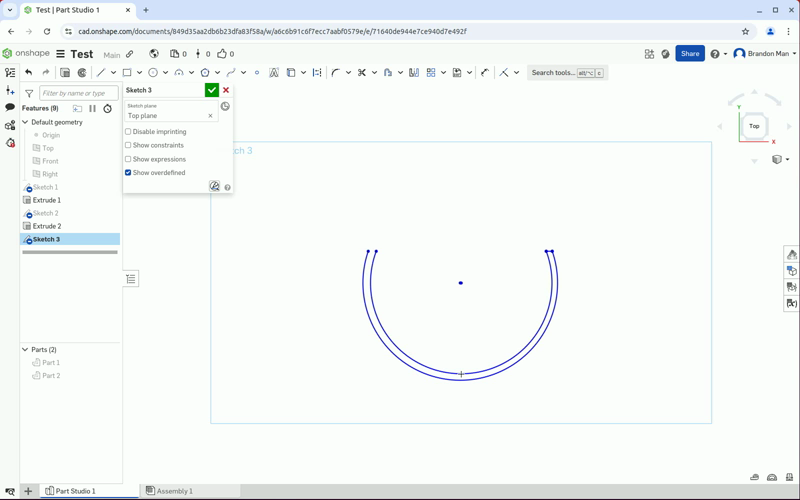
mouse_move(376, 251)
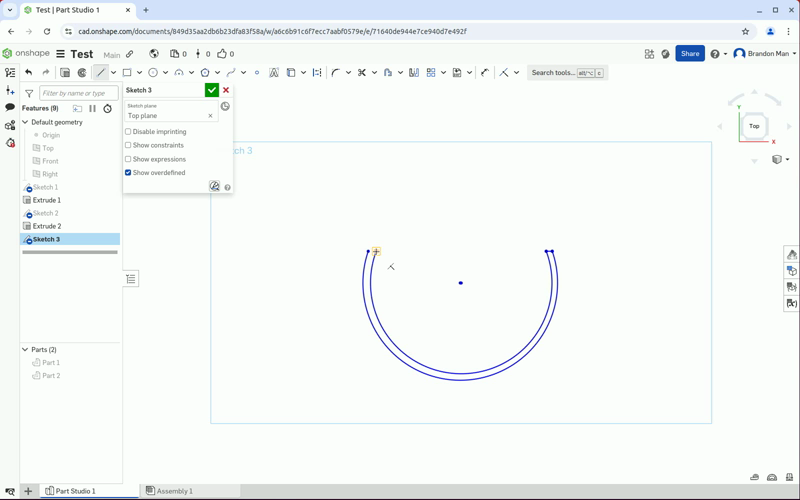
click(376, 251)
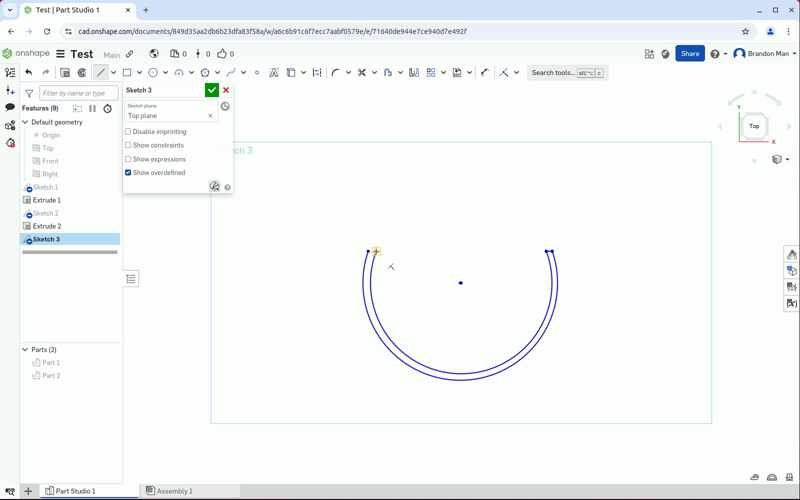
mouse_move(406, 251)
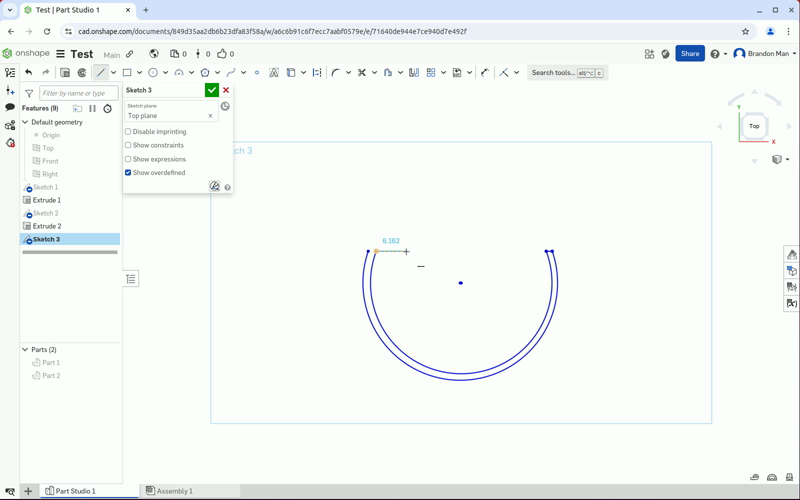
key_down(shift)
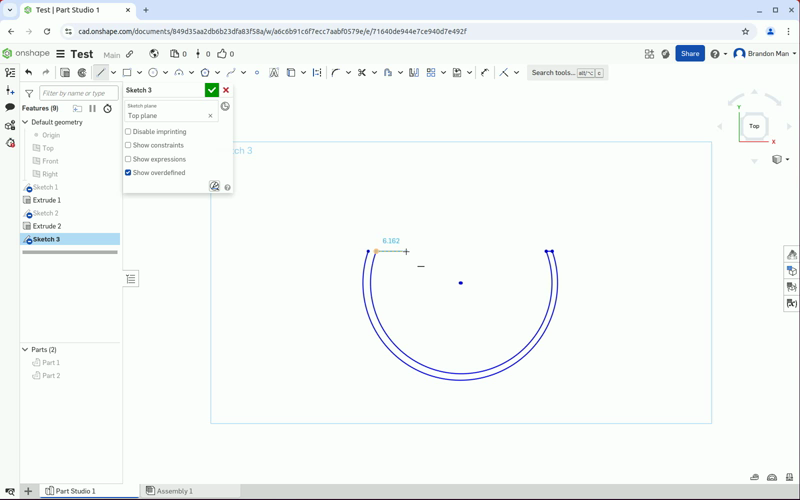
mouse_move(368, 251)
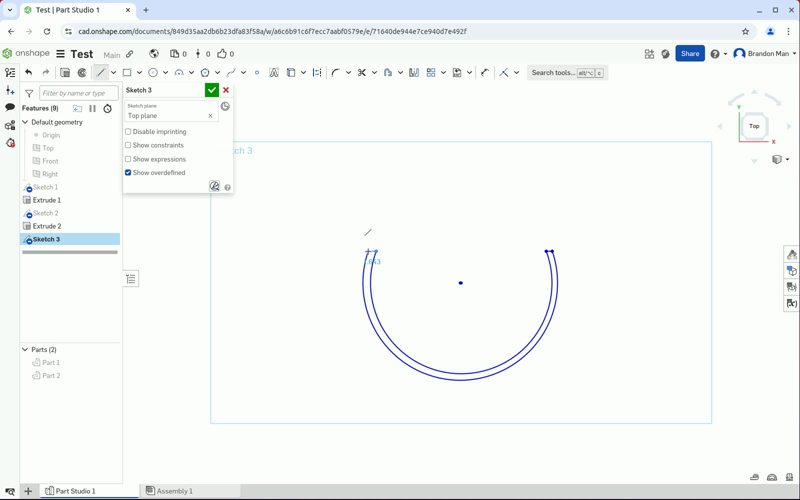
key_up(shift)
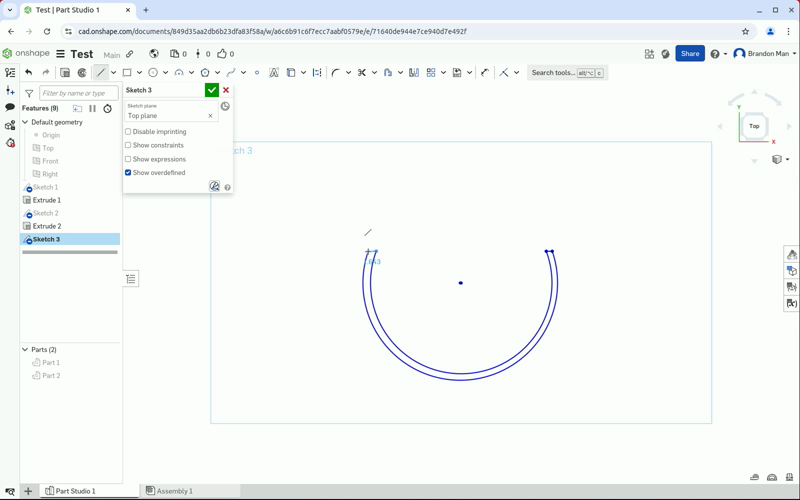
click(368, 251)
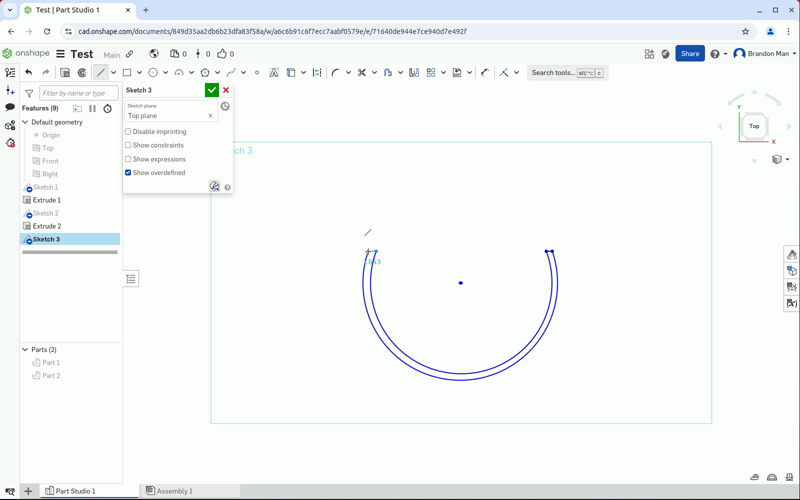
key(esc)
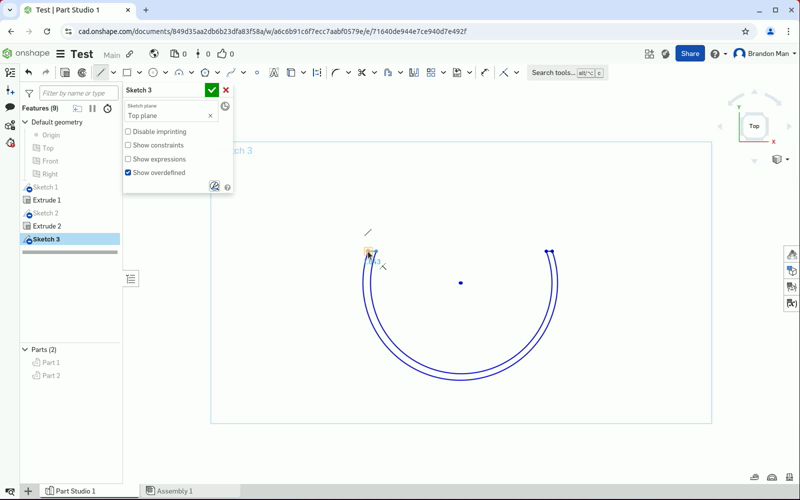
mouse_move(543, 330)
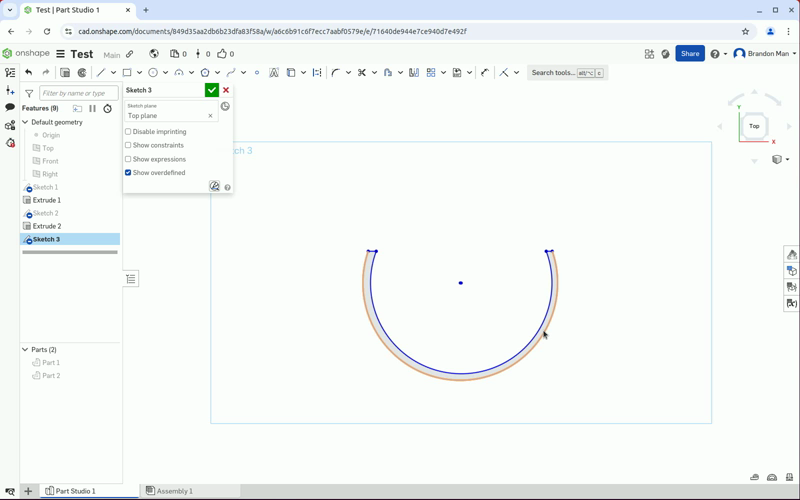
click(543, 330)
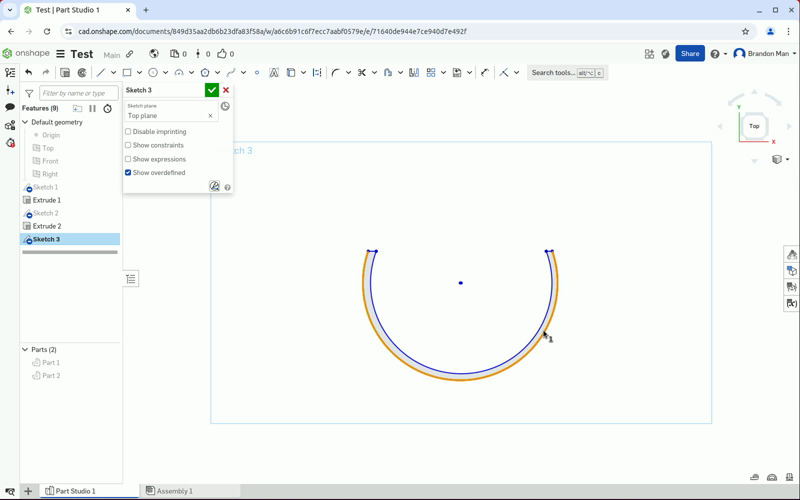
mouse_move(73, 352)
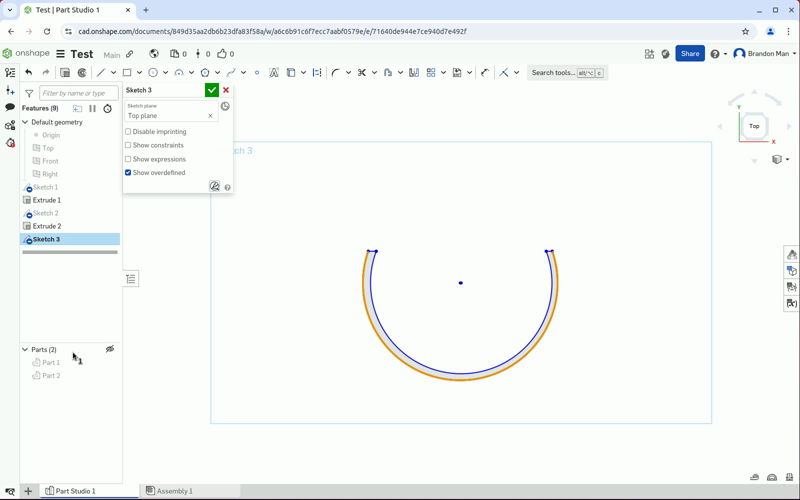
key(shift+y)
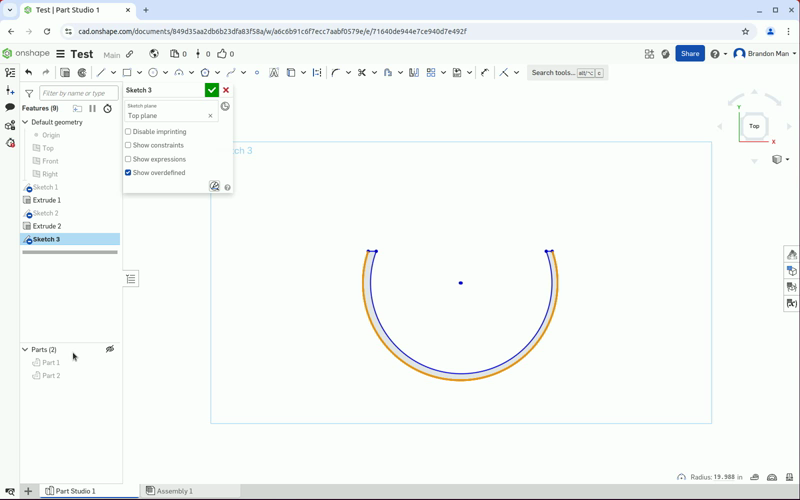
key(shift+e)
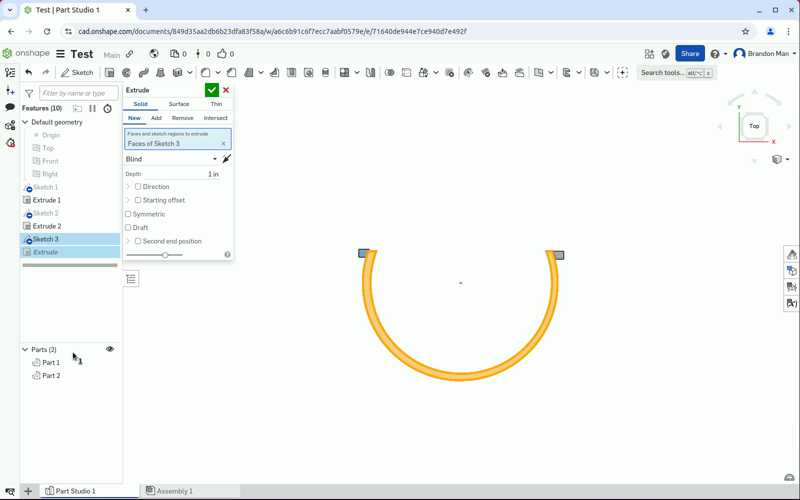
mouse_move(143, 106)
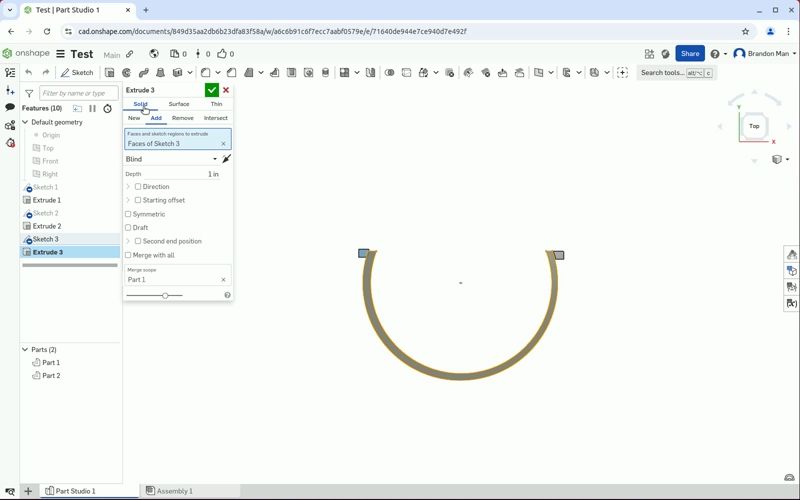
click(143, 106)
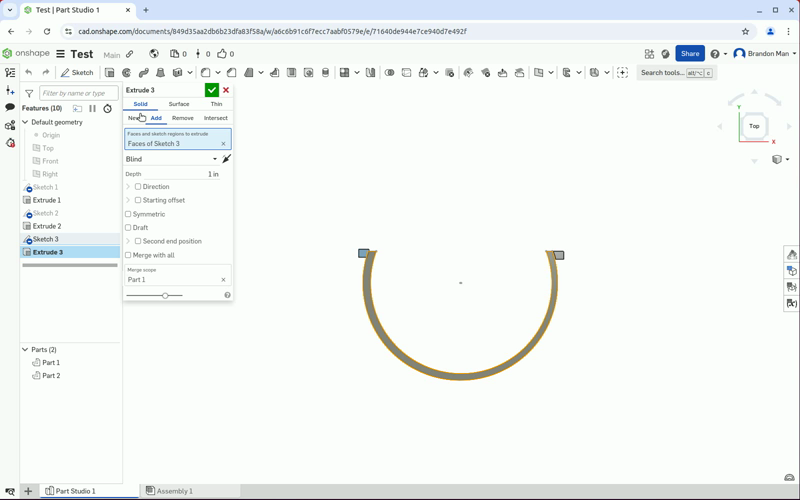
mouse_move(137, 120)
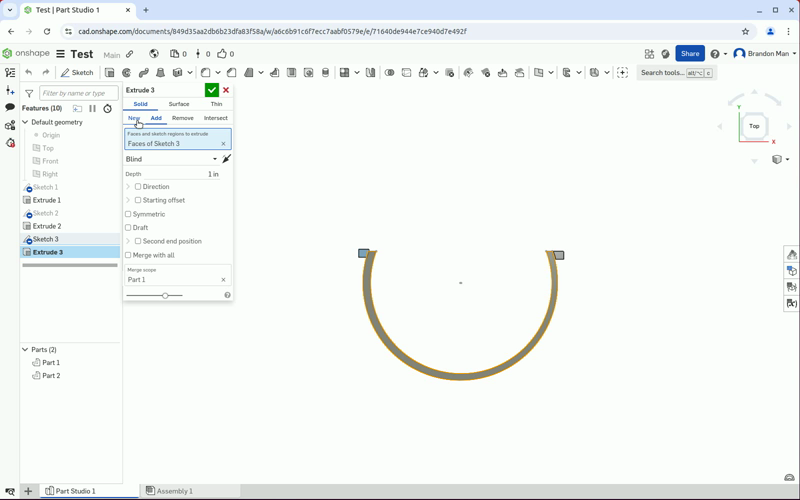
click(137, 120)
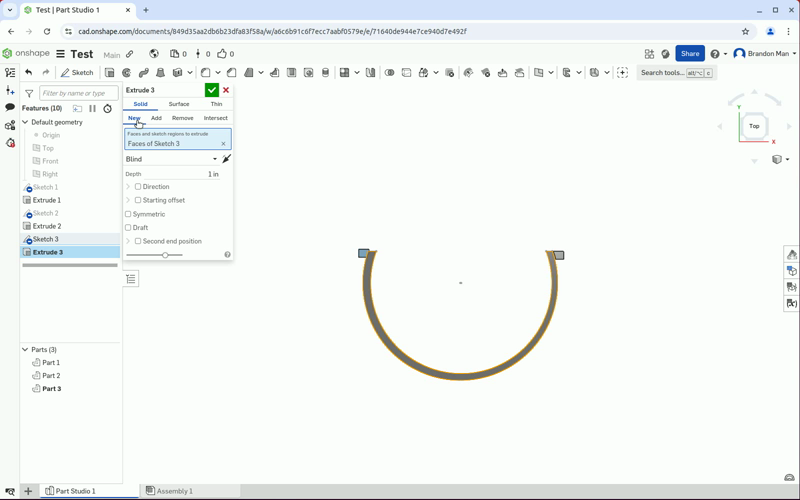
key(tab, 4)
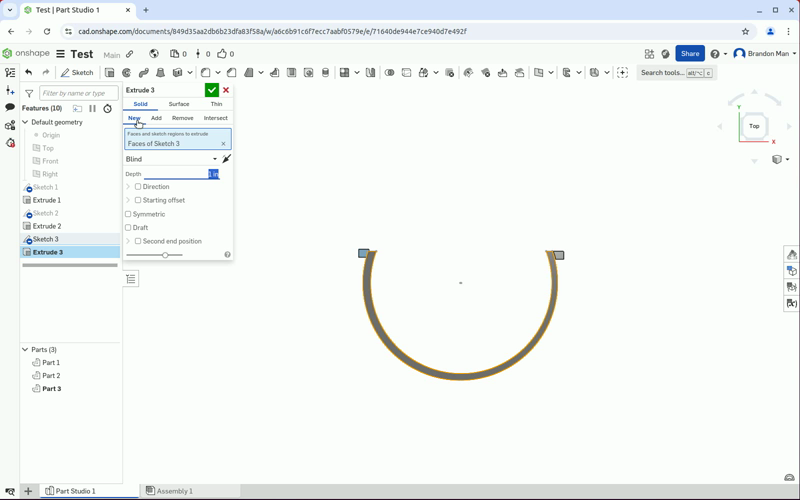
text(23.108)
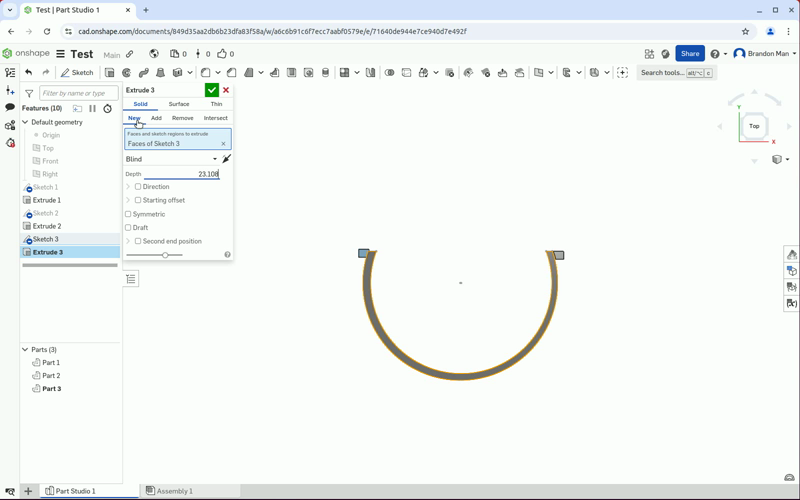
key(enter)
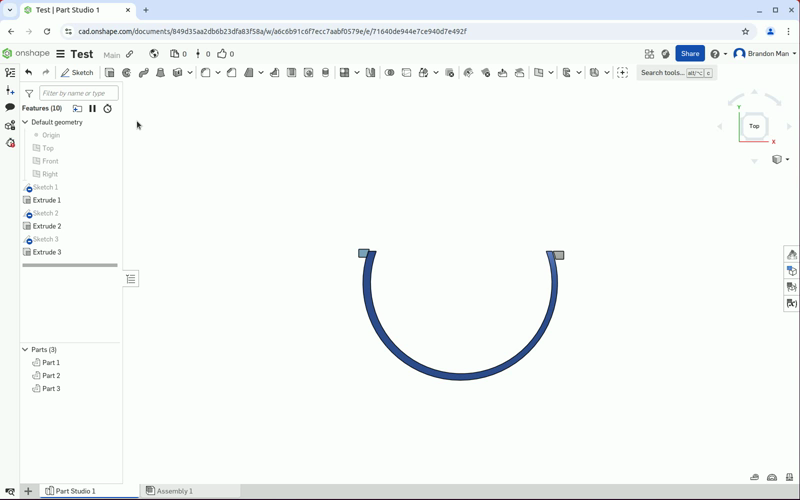
key(shift+h)
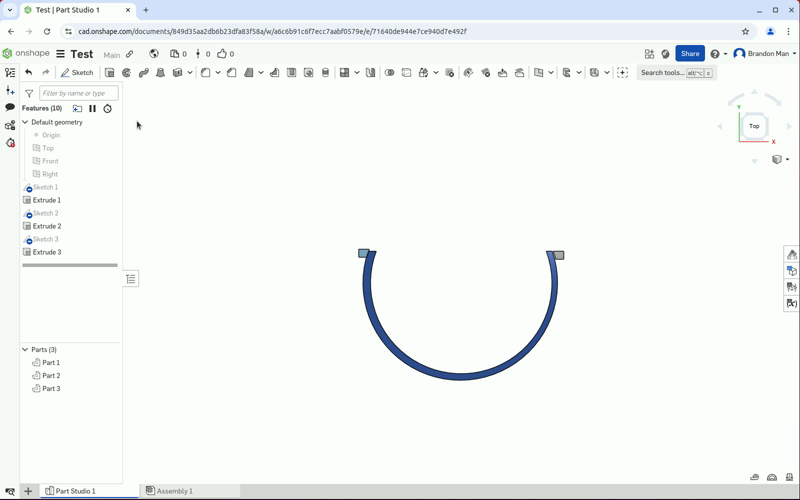
key(shift+h)
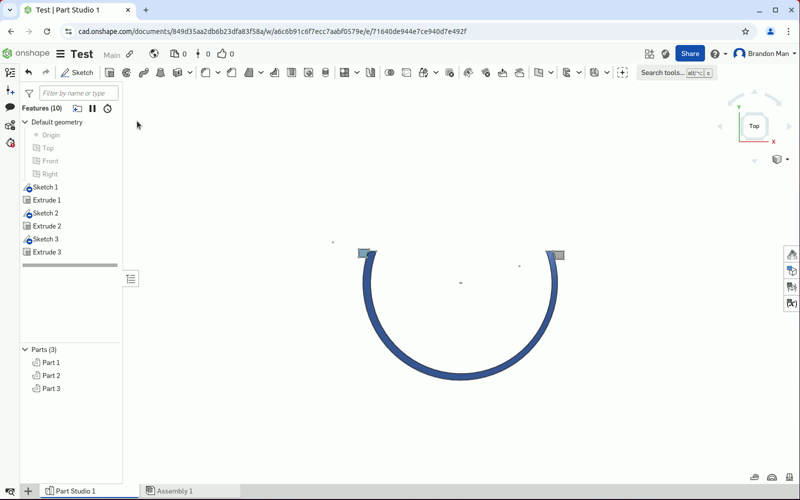
key(shift+7)
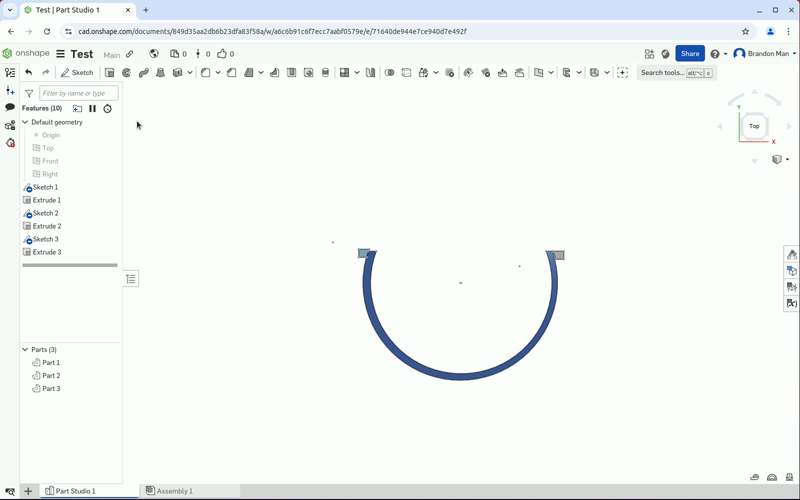
key(up, 3)
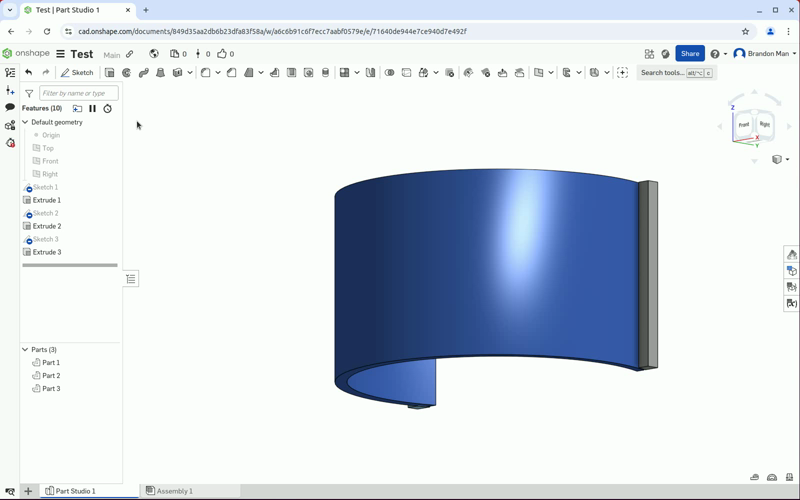
key(left, 3)
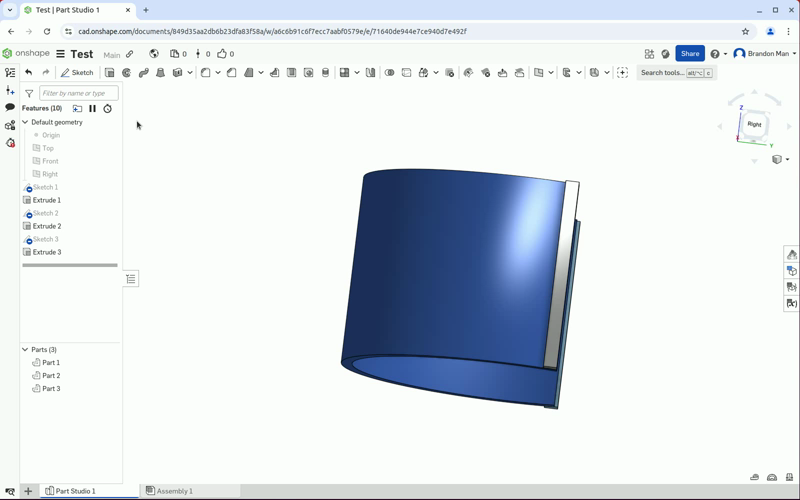
key(right, 3)
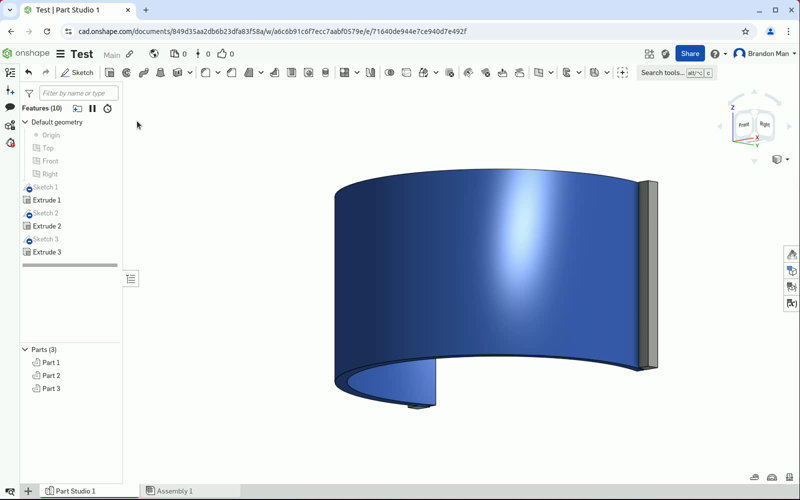
key(down, 3)
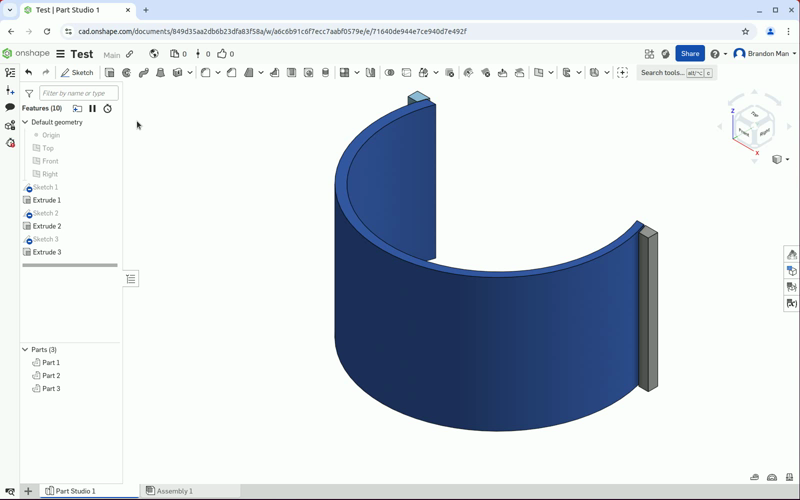
mouse_move(73, 189)
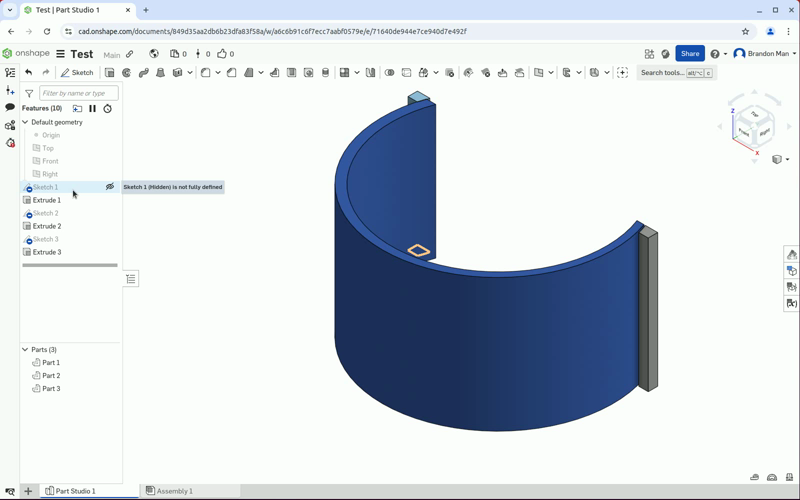
click(73, 189)